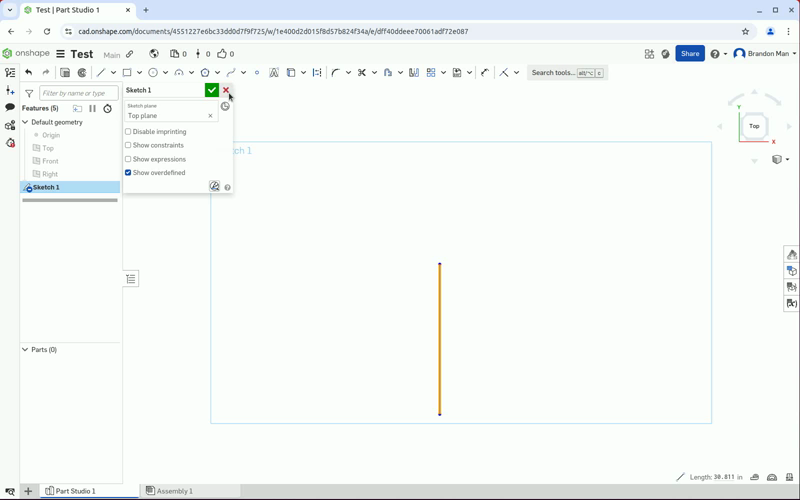
key(shift+h)
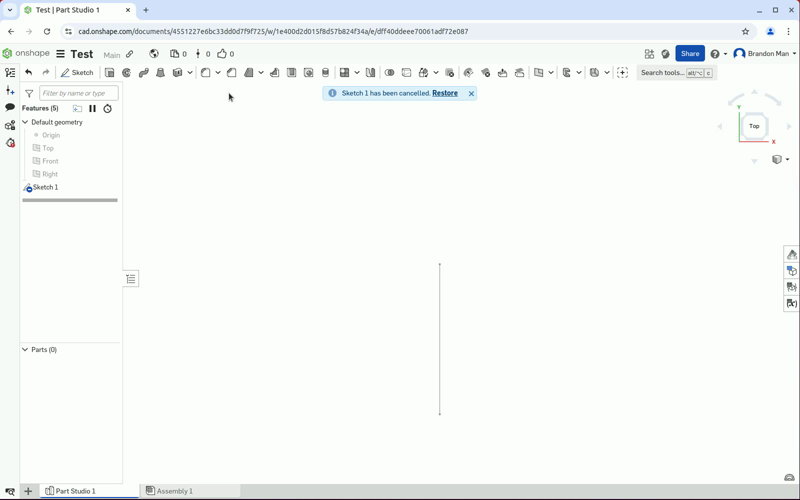
key(shift+s)
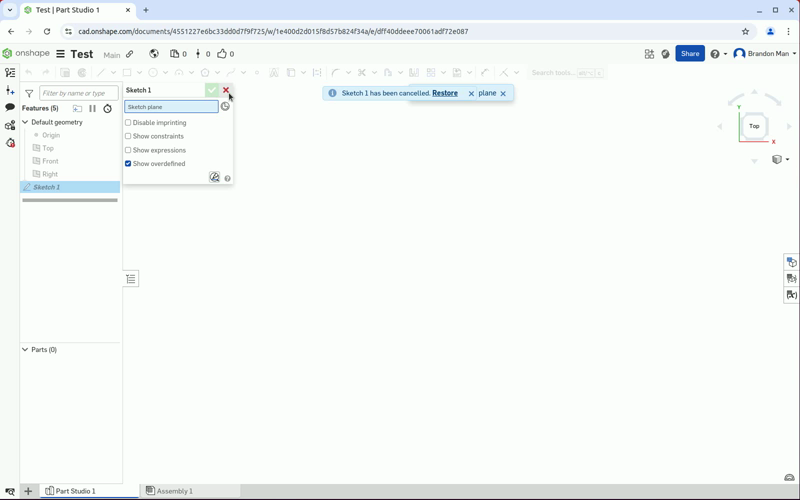
mouse_move(73, 150)
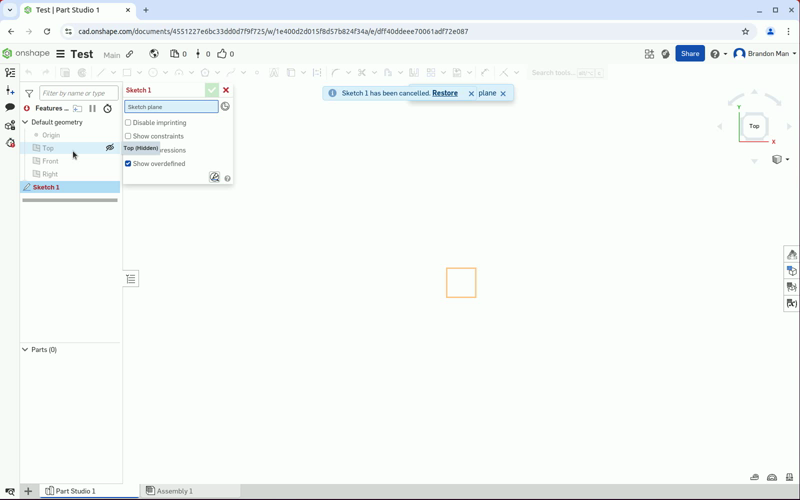
click(73, 150)
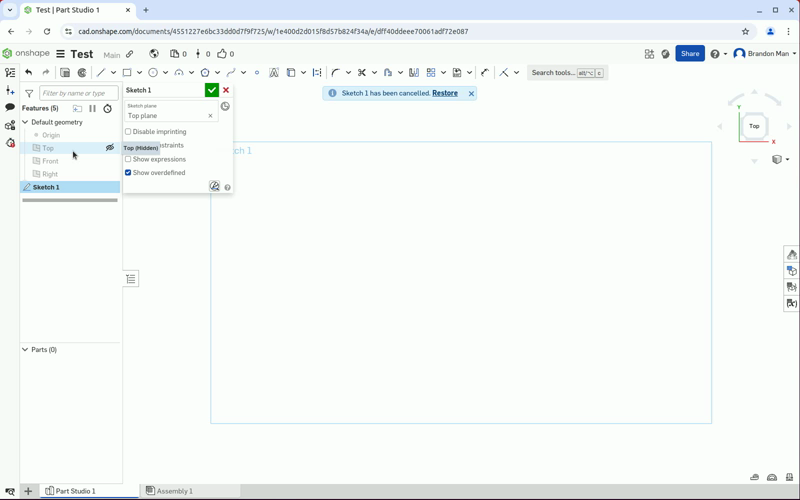
mouse_move(73, 352)
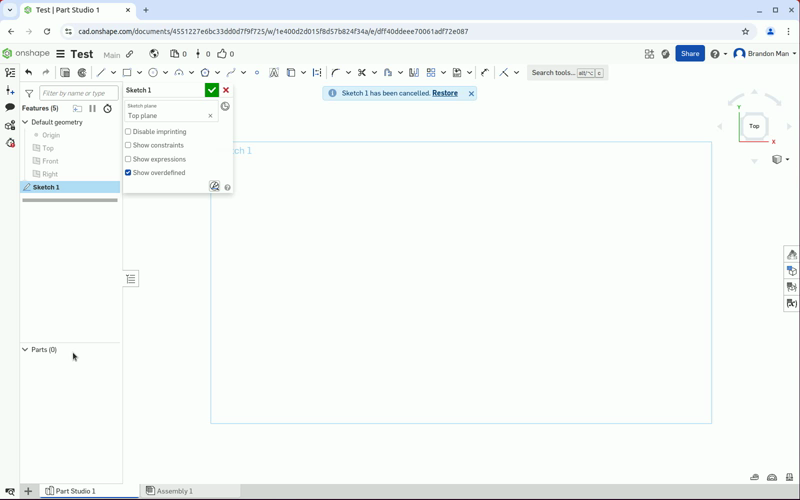
key(y)
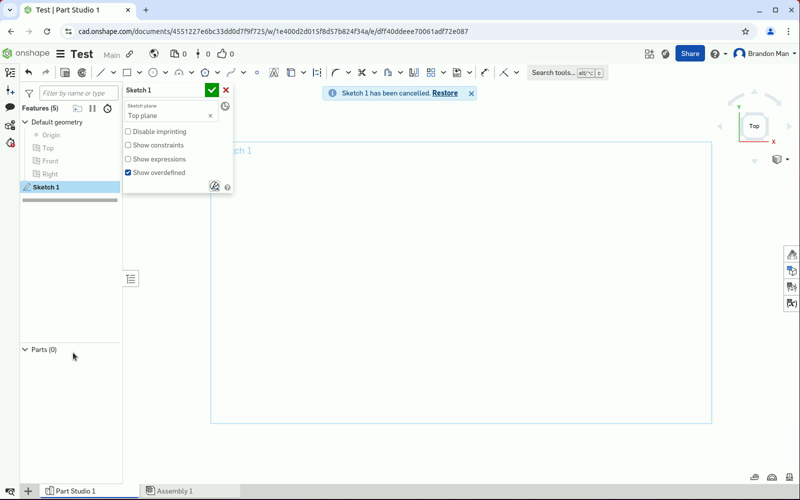
key(l)
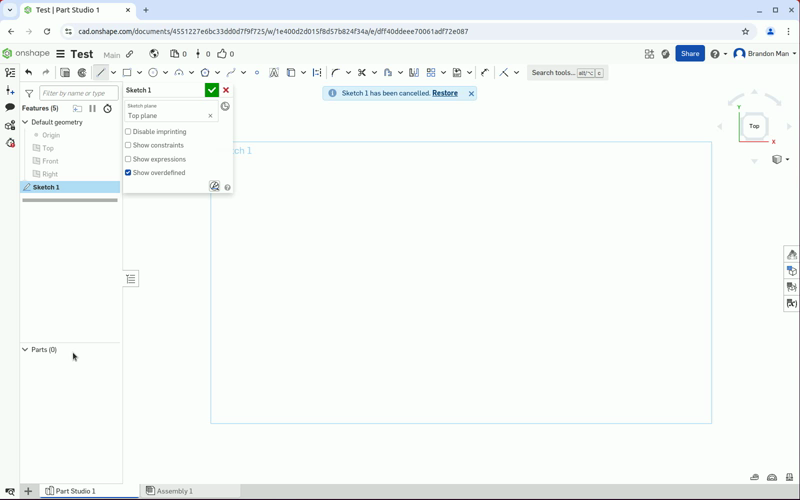
key_down(shift)
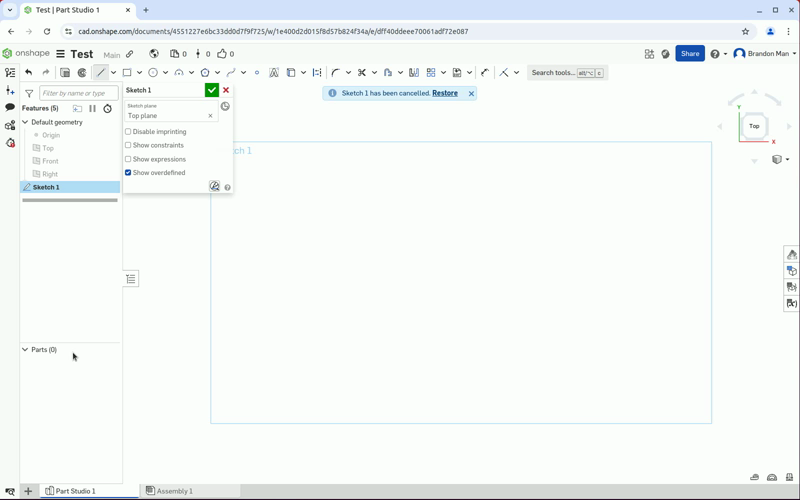
mouse_move(348, 322)
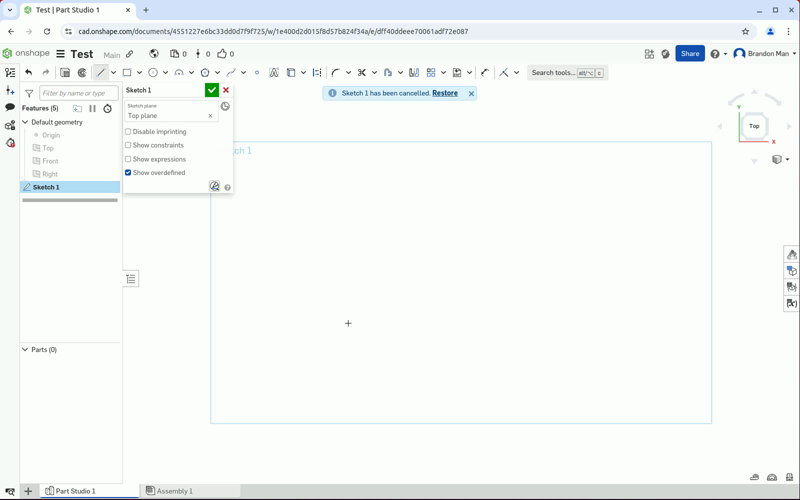
click(348, 322)
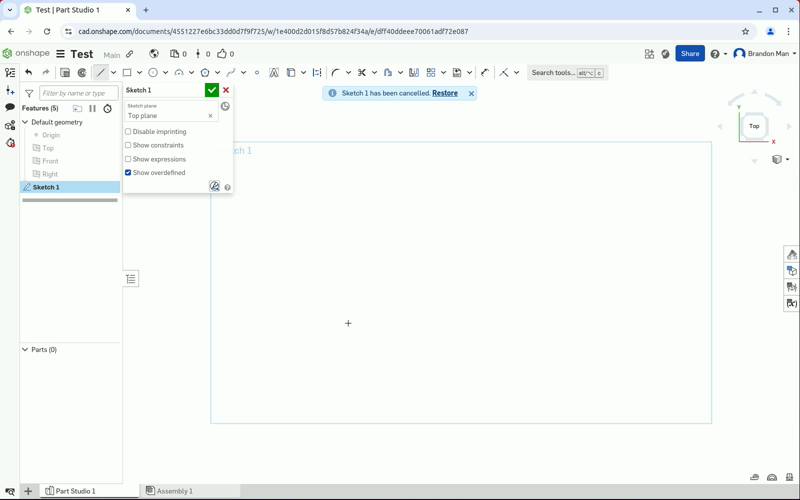
key_up(shift)
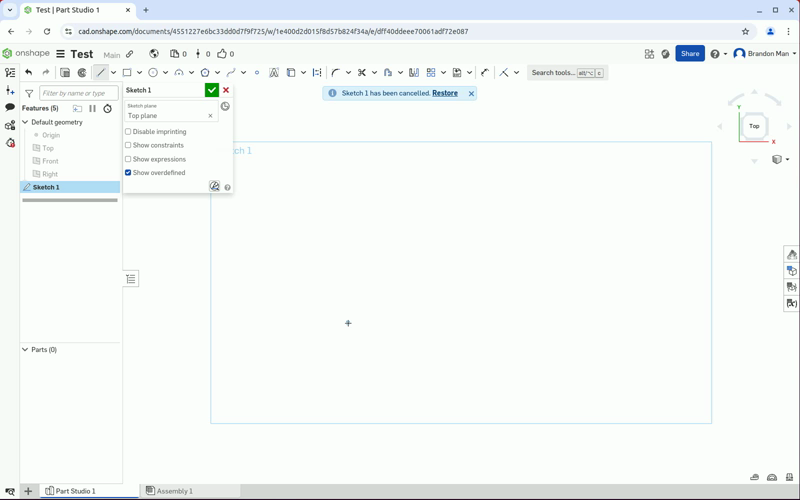
key_down(shift)
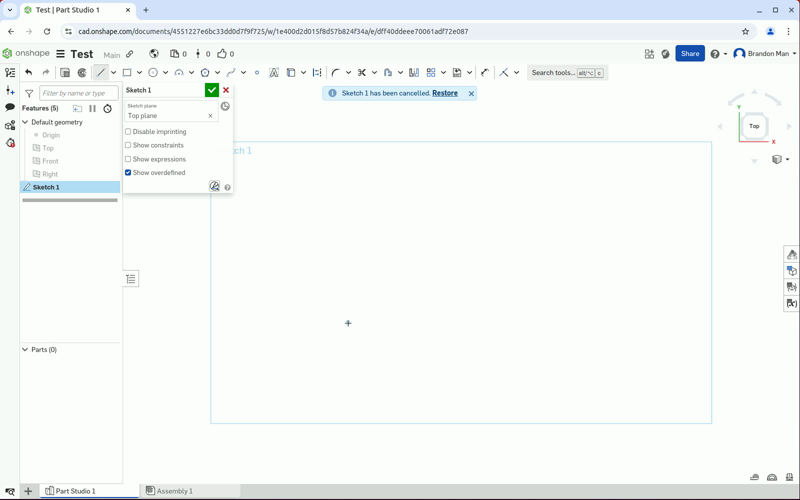
mouse_move(378, 322)
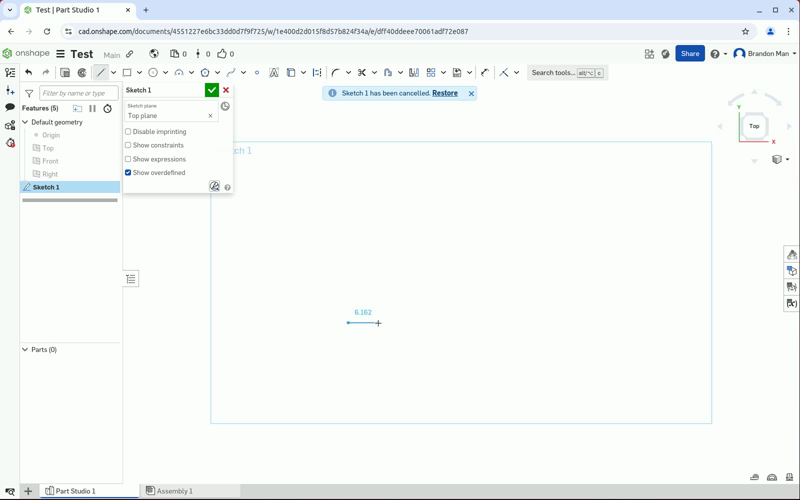
mouse_move(363, 322)
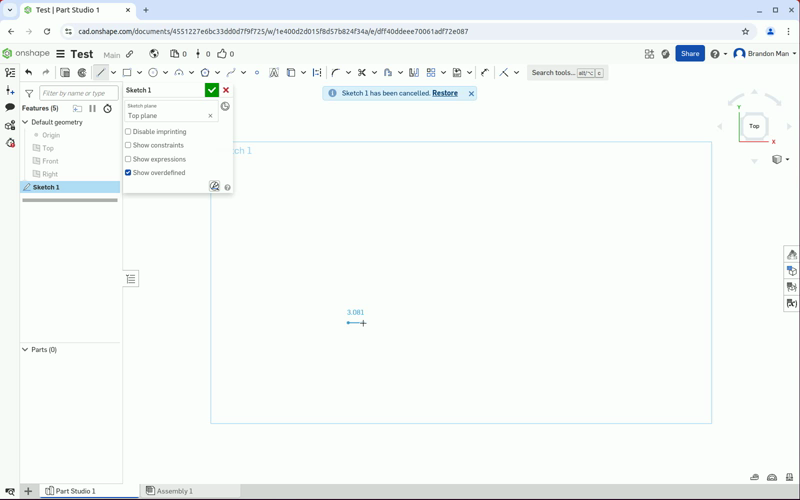
click(363, 322)
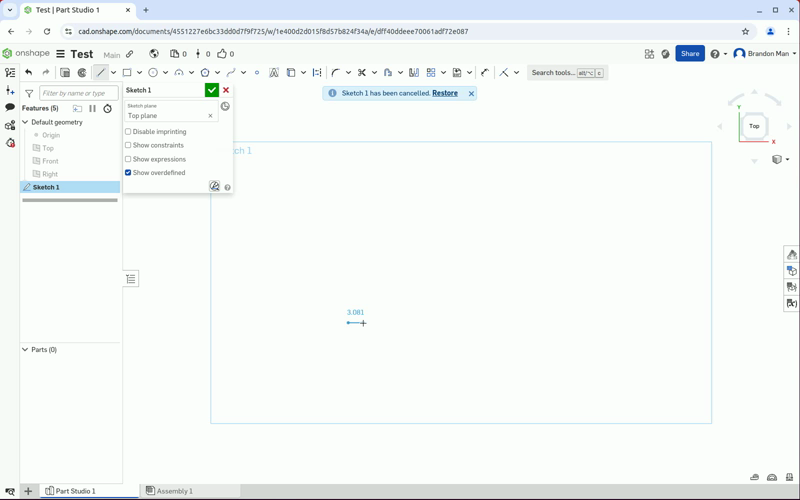
key_up(shift)
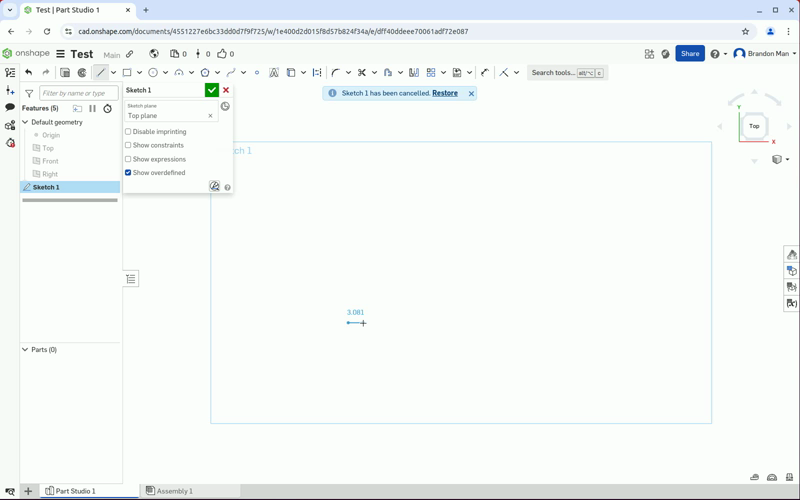
key(esc)
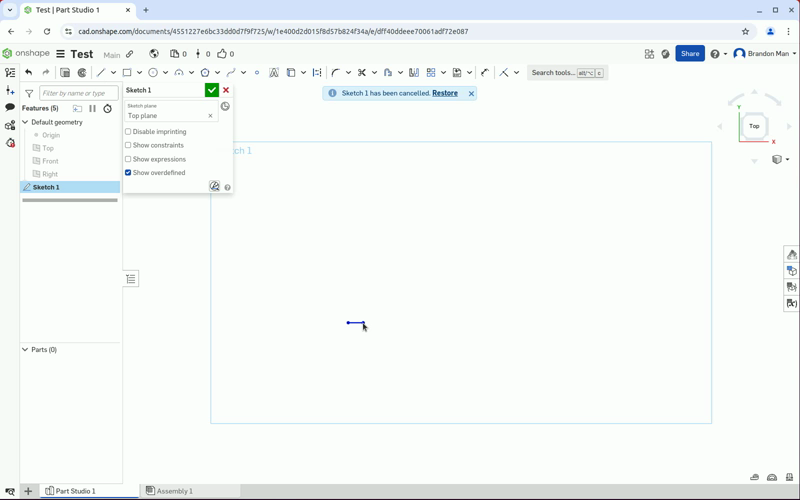
key(a)
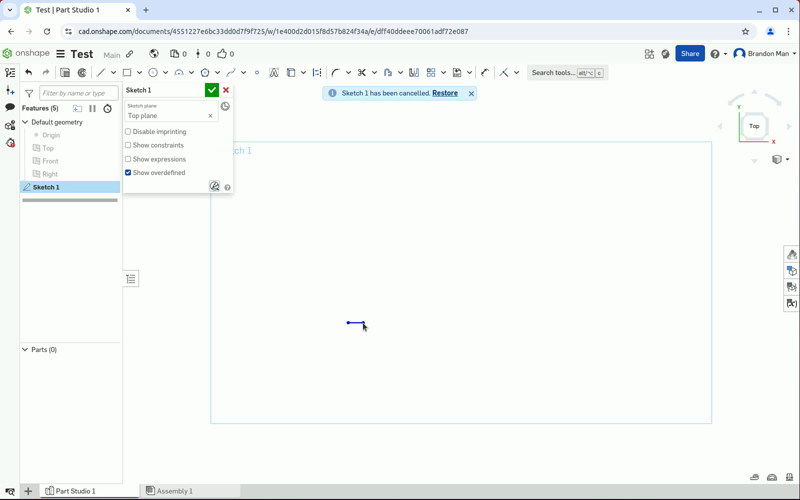
mouse_move(363, 322)
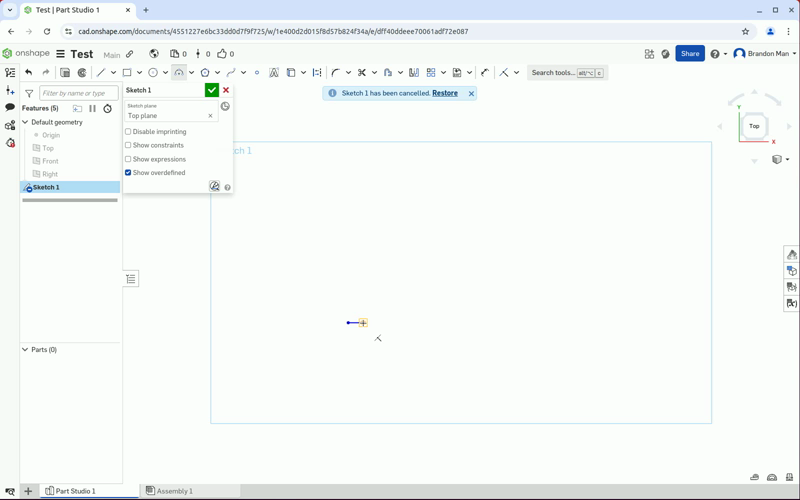
click(363, 322)
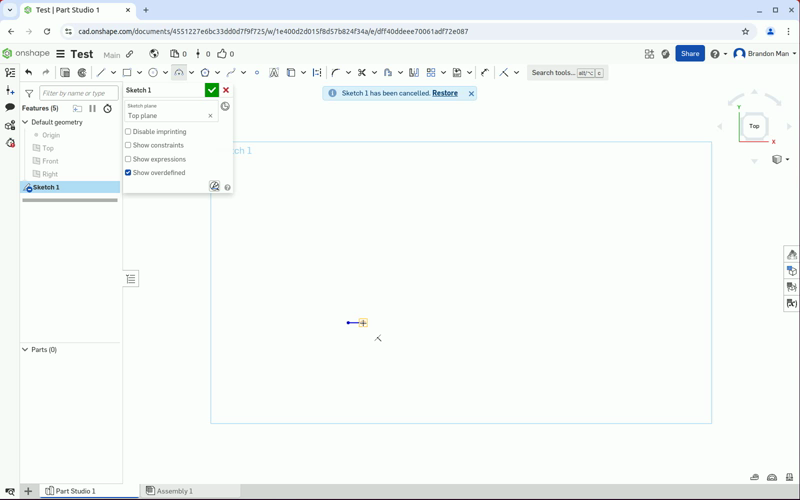
key_down(shift)
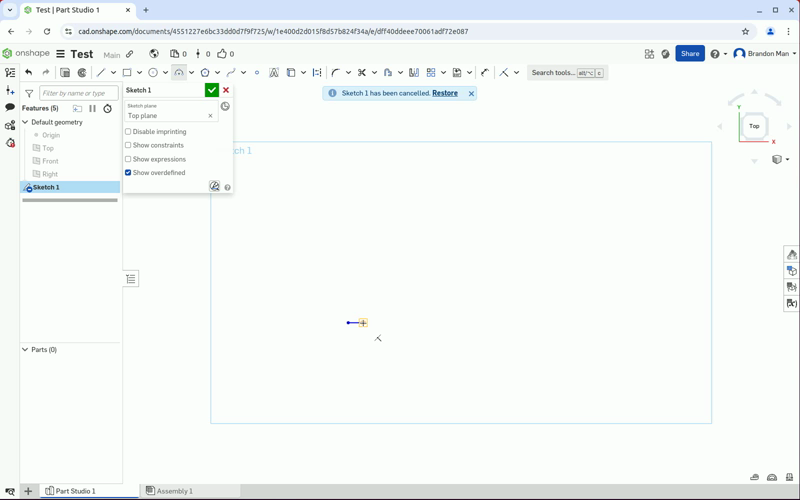
mouse_move(363, 243)
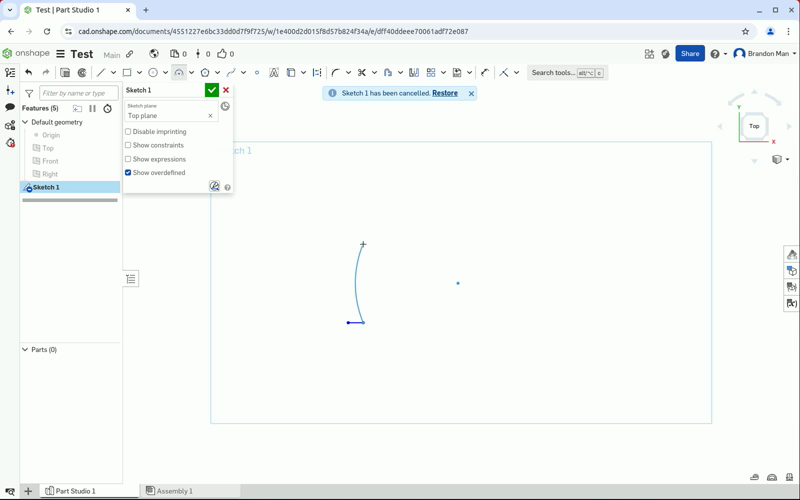
click(363, 243)
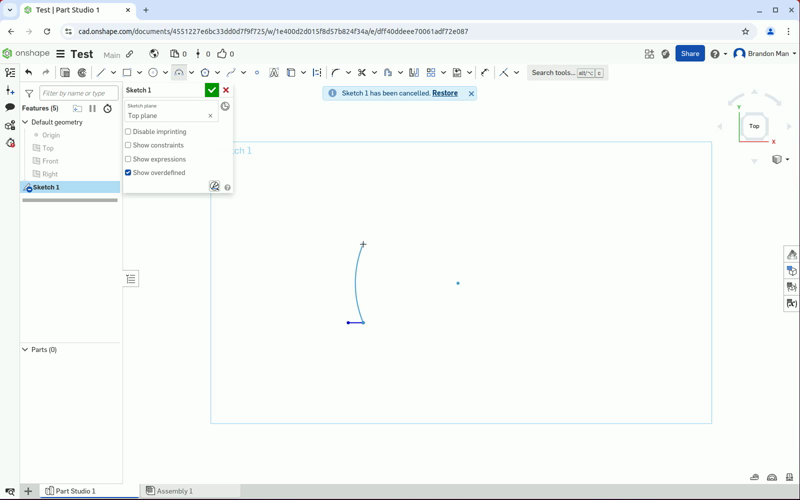
mouse_move(355, 283)
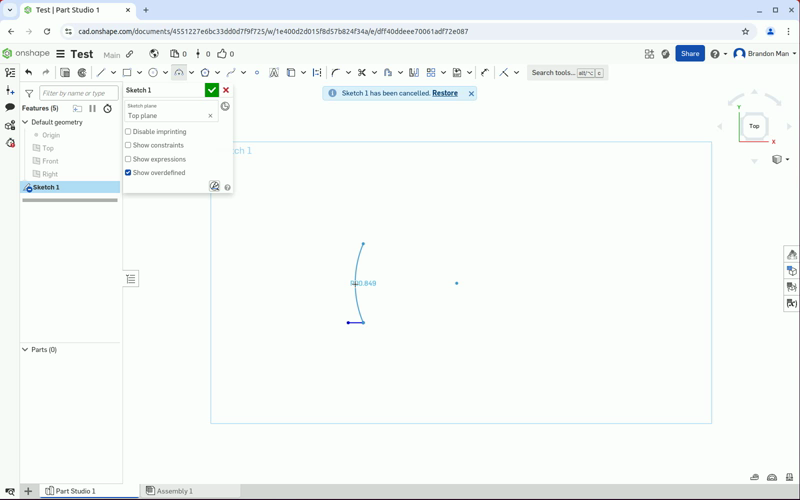
click(355, 283)
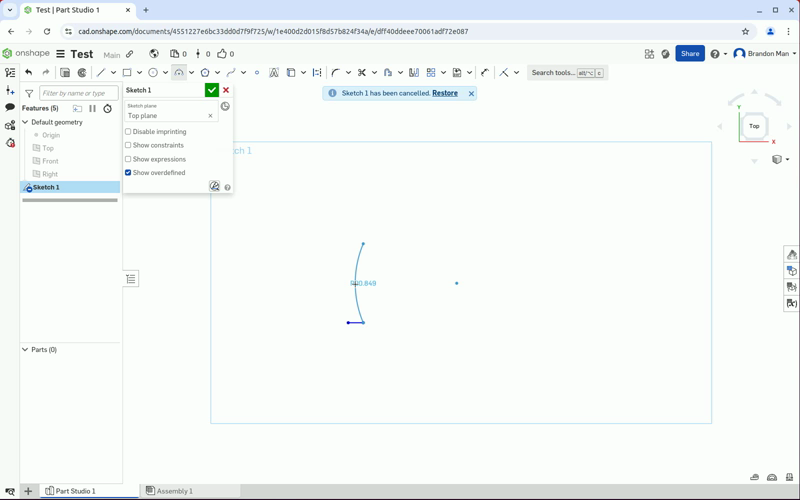
key_up(shift)
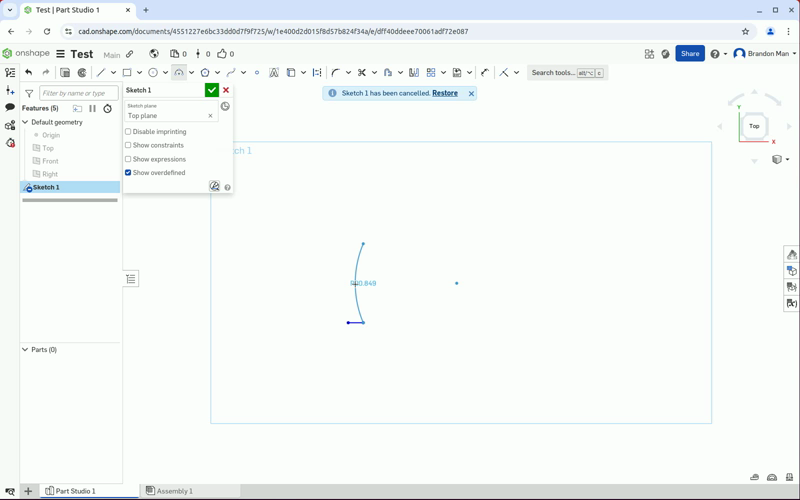
key(esc)
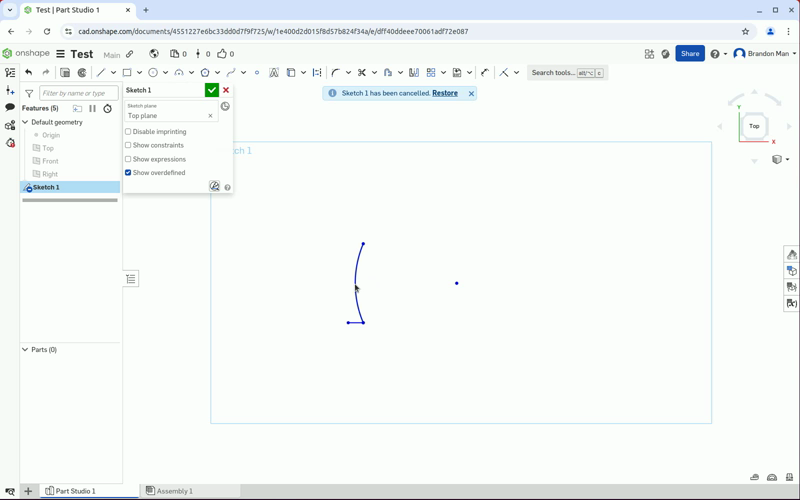
key(l)
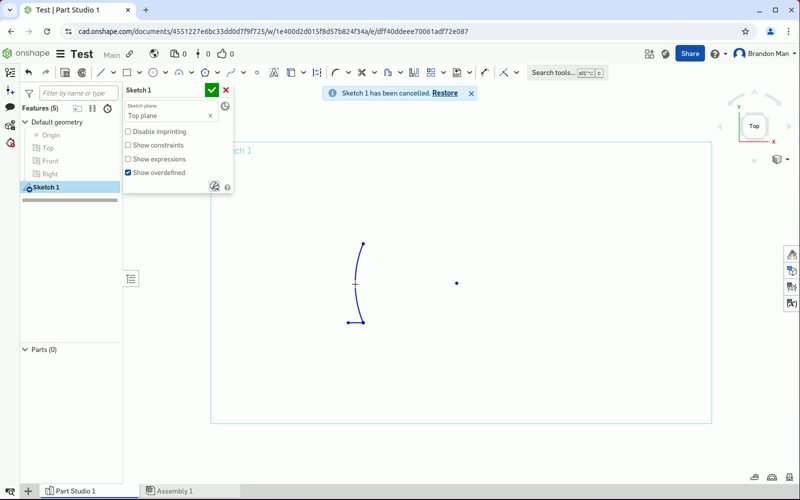
mouse_move(363, 243)
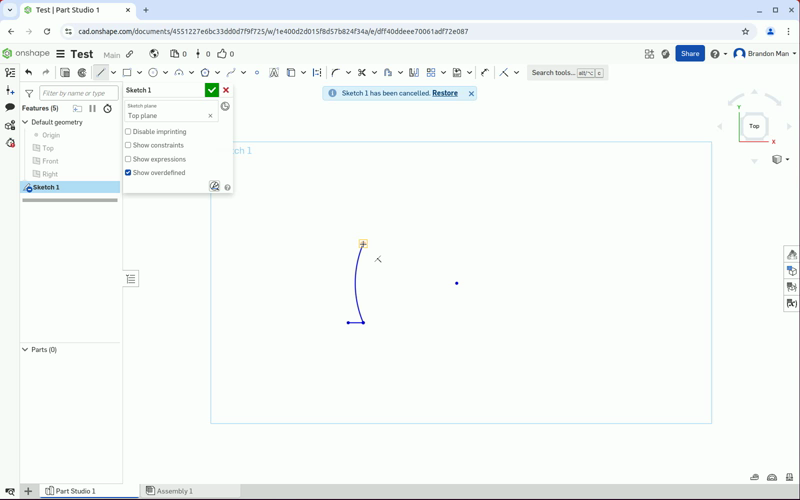
click(363, 243)
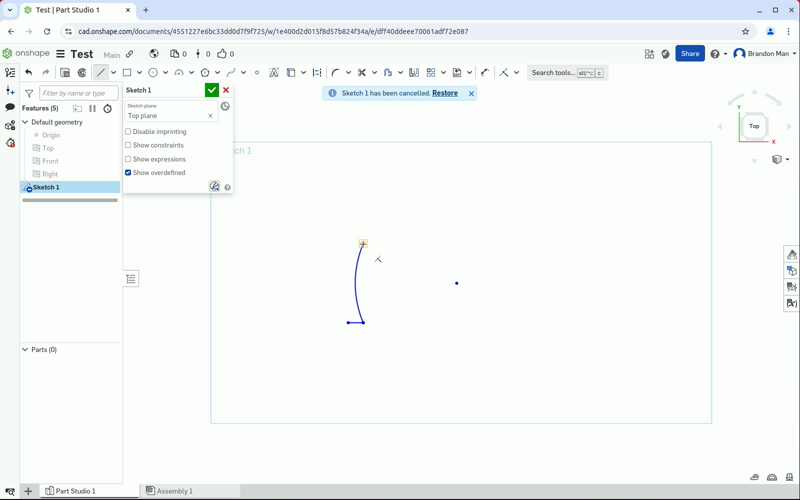
key_down(shift)
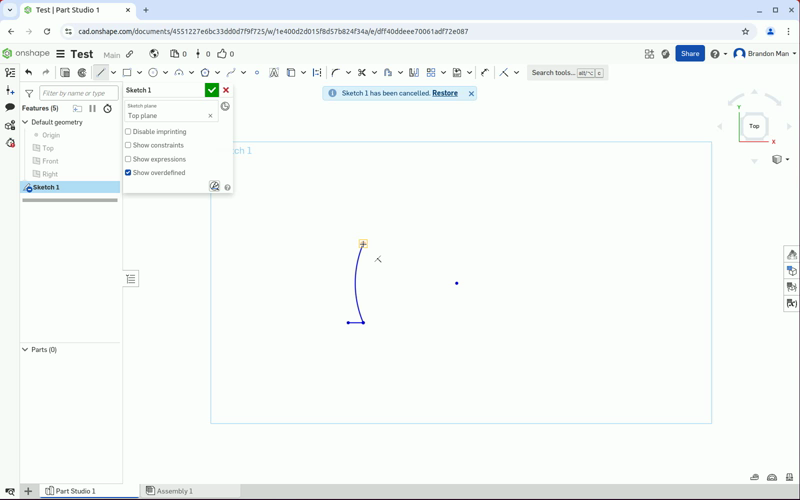
mouse_move(393, 243)
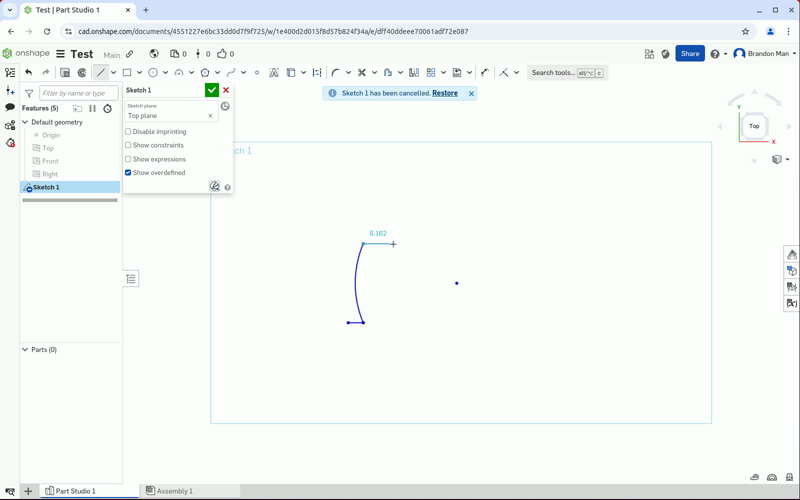
mouse_move(348, 243)
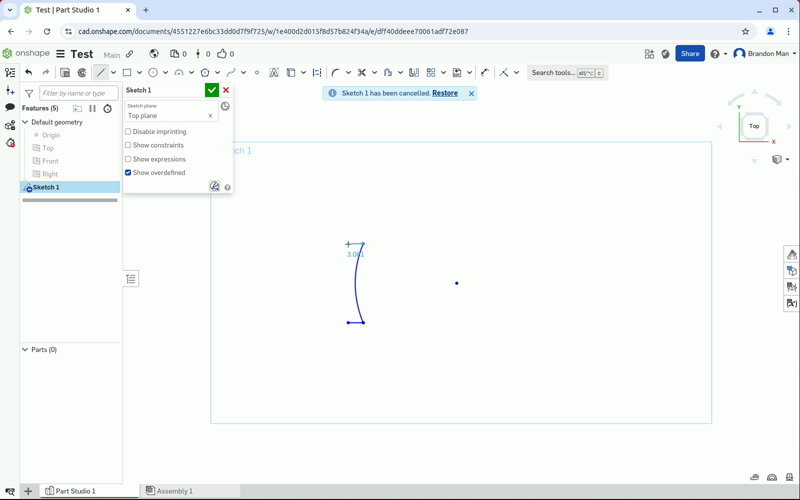
click(348, 243)
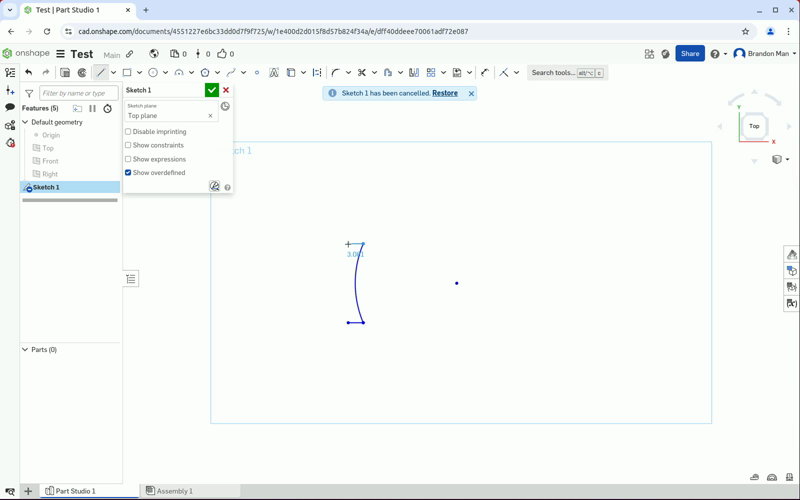
key_up(shift)
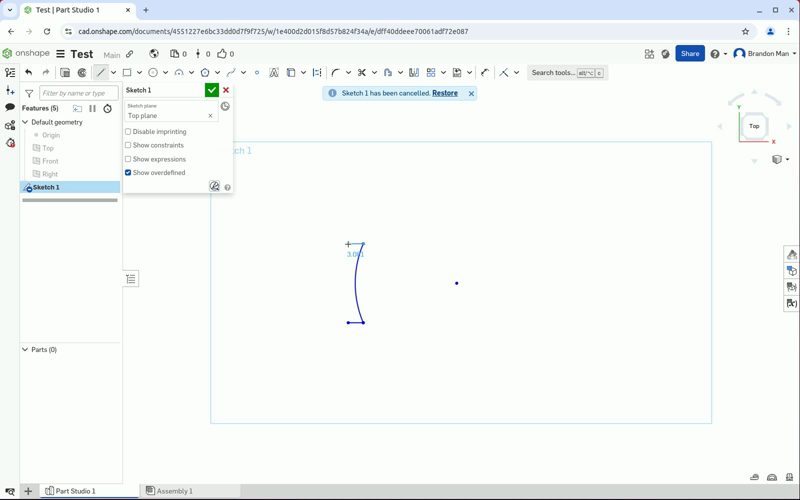
key_down(shift)
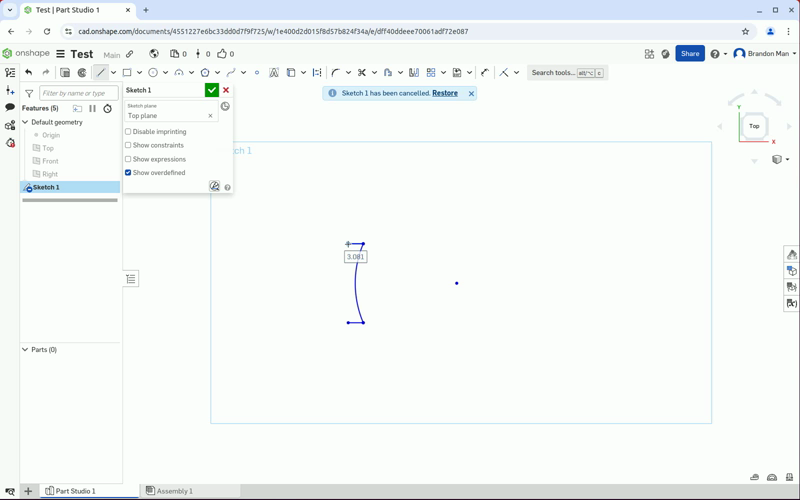
mouse_move(348, 322)
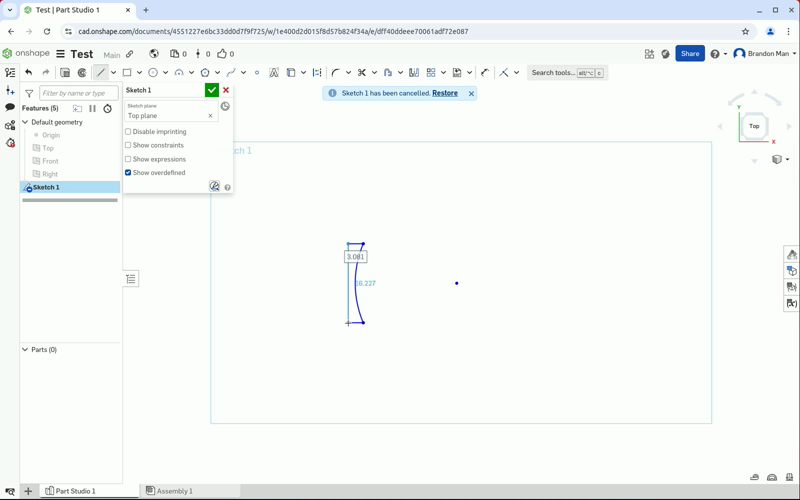
key_up(shift)
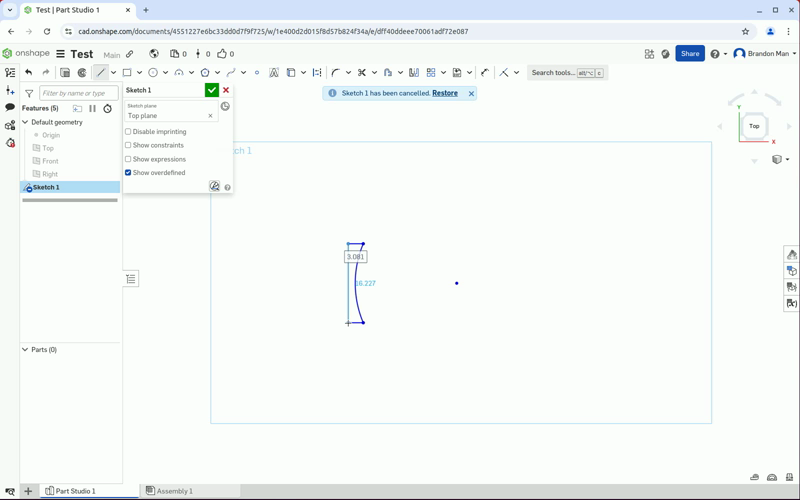
click(348, 322)
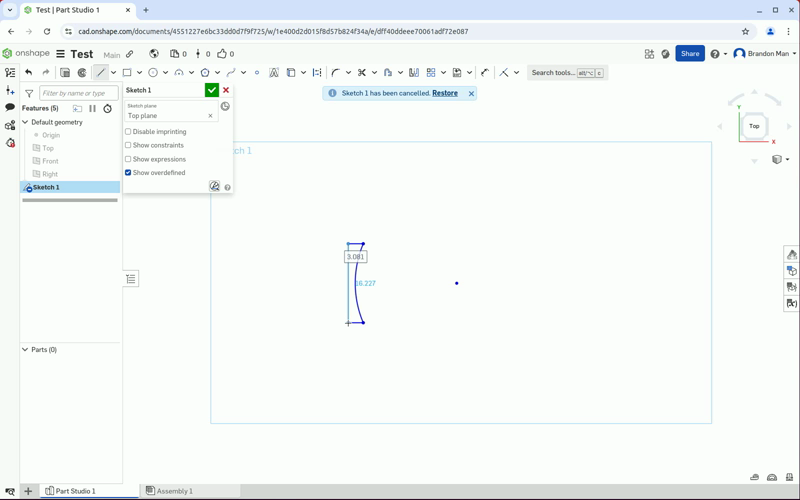
key(esc)
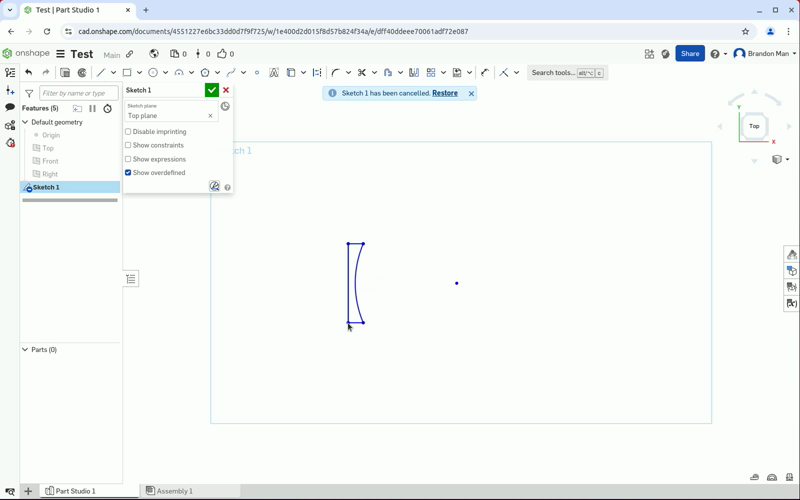
mouse_move(354, 286)
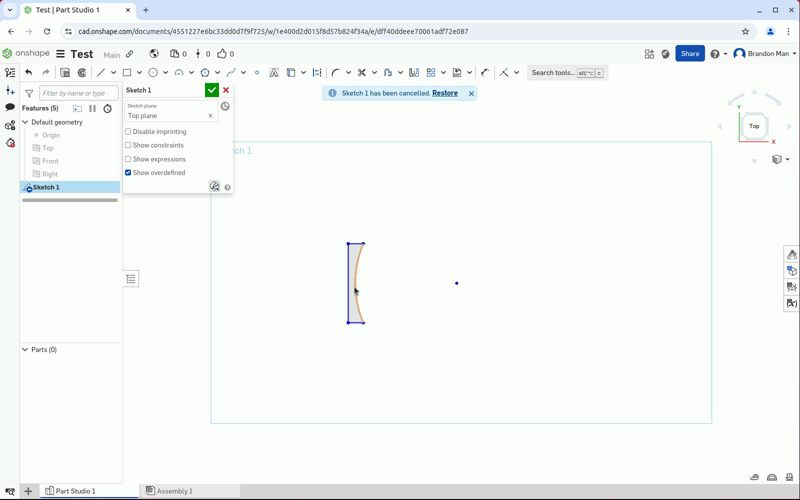
scroll(6)
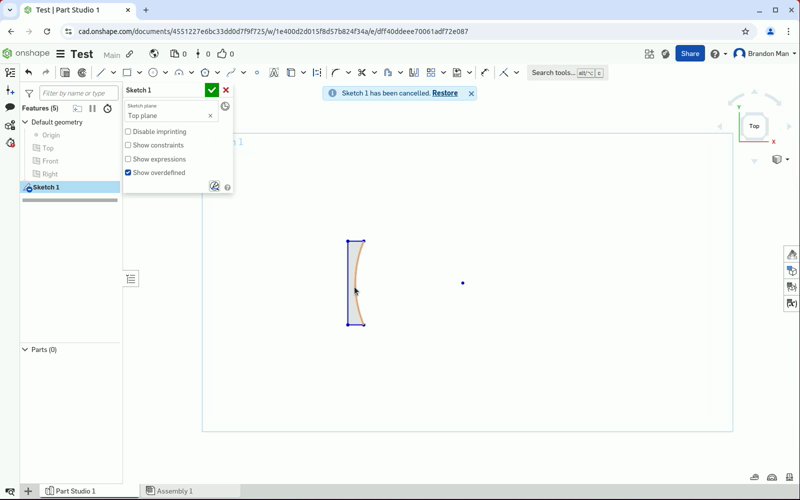
scroll(6)
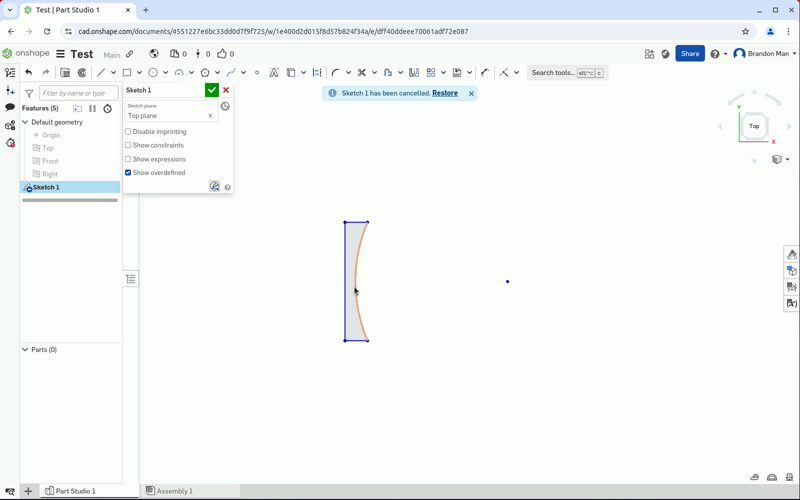
scroll(6)
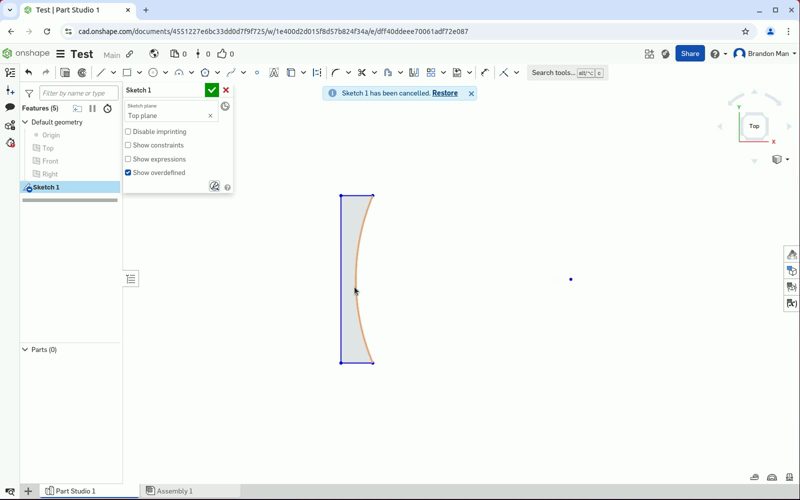
scroll(6)
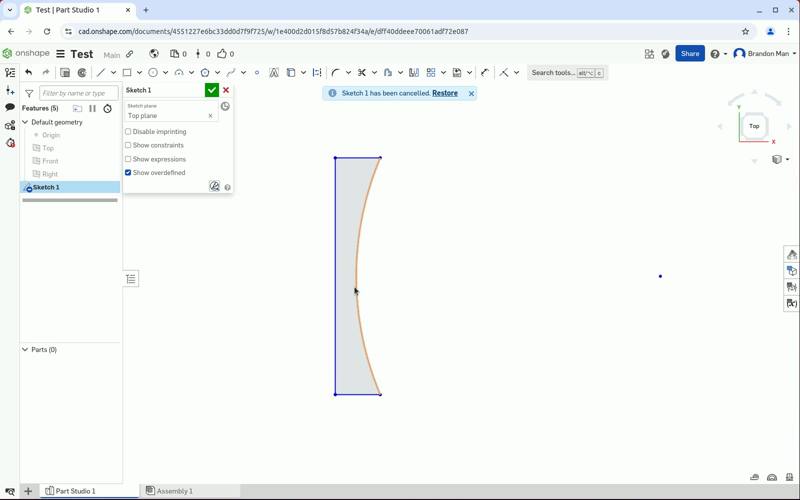
scroll(6)
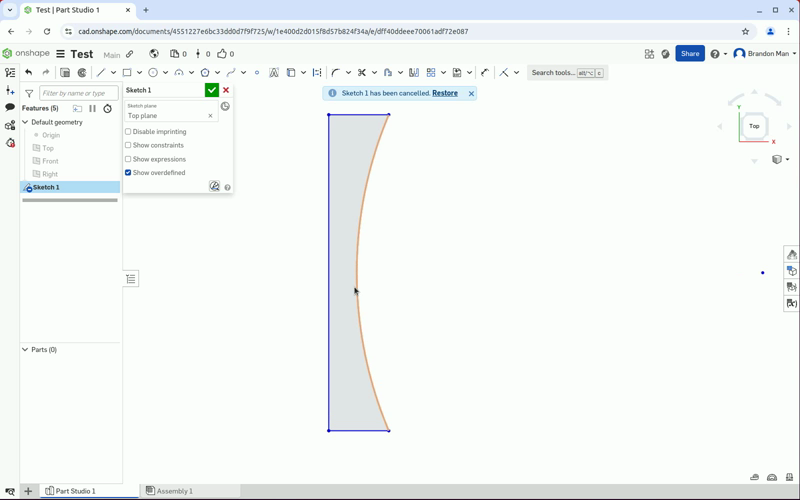
scroll(6)
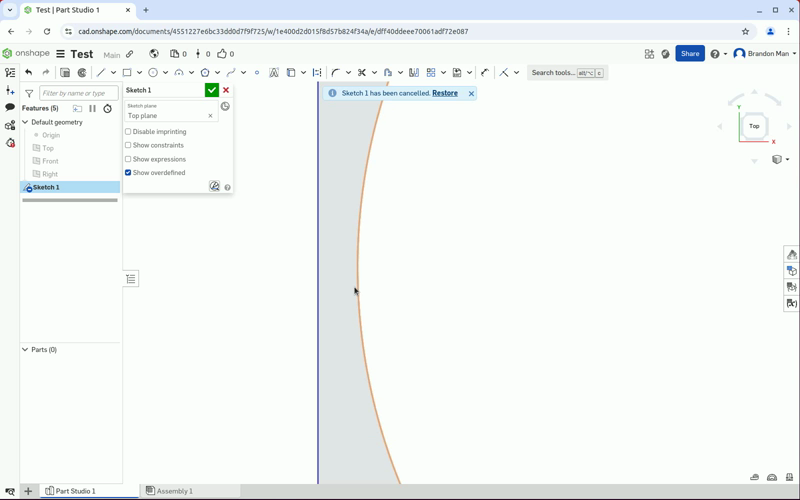
scroll(6)
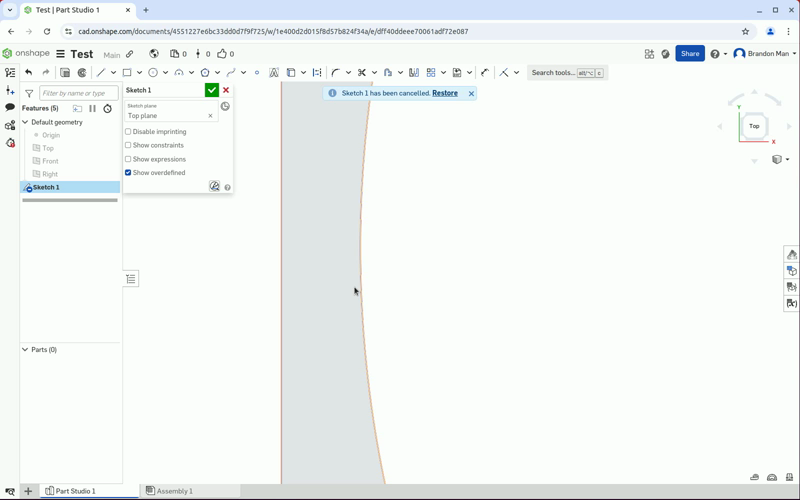
click(354, 286)
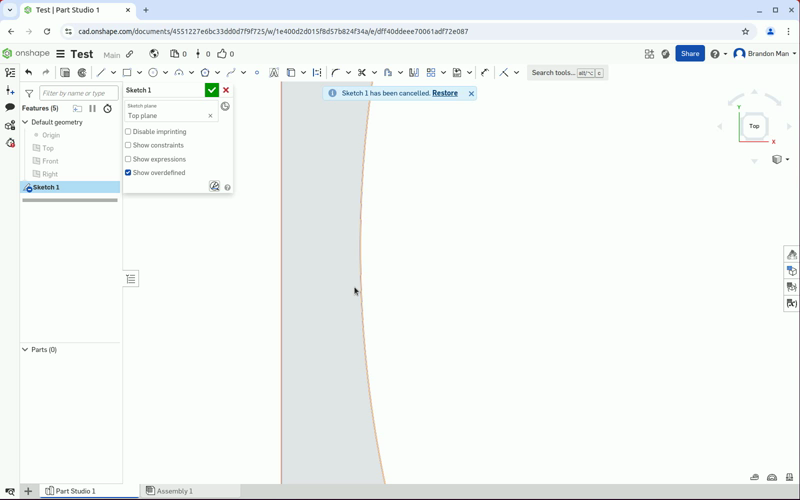
scroll(-6)
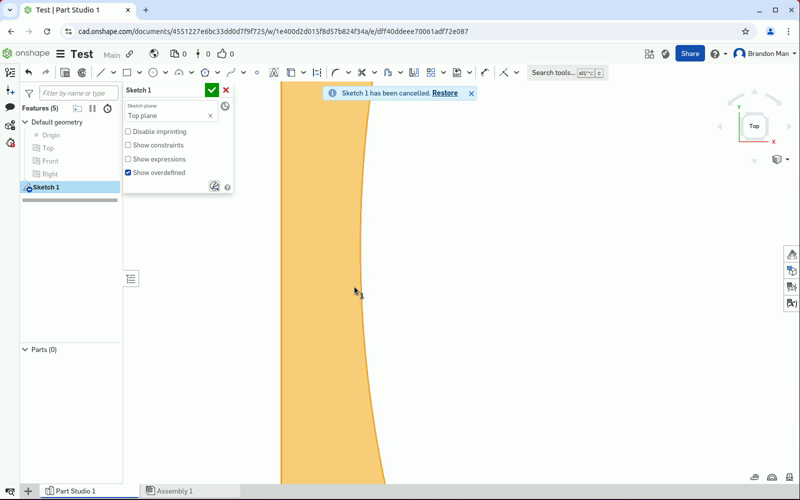
scroll(-6)
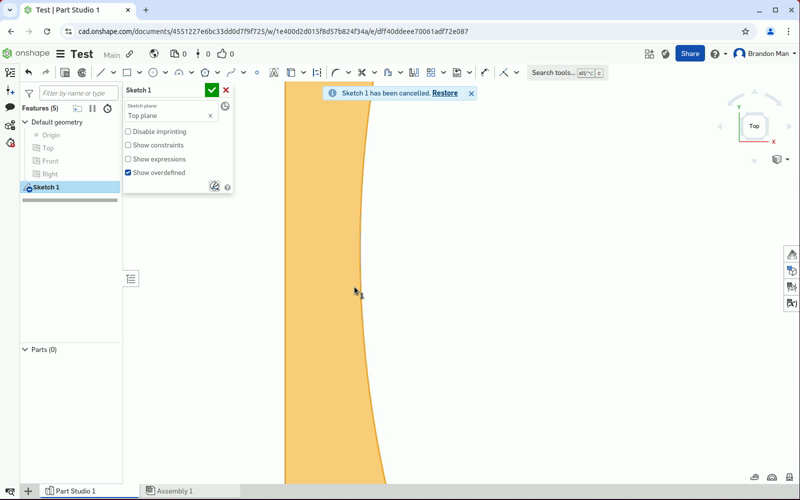
scroll(-6)
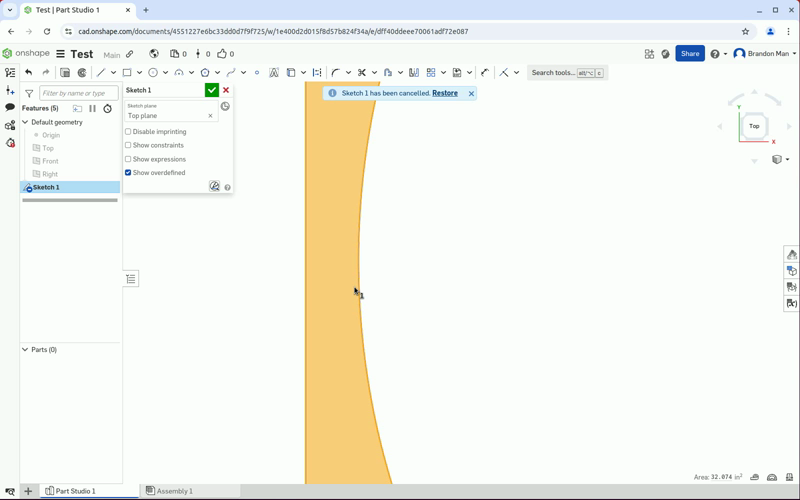
scroll(-6)
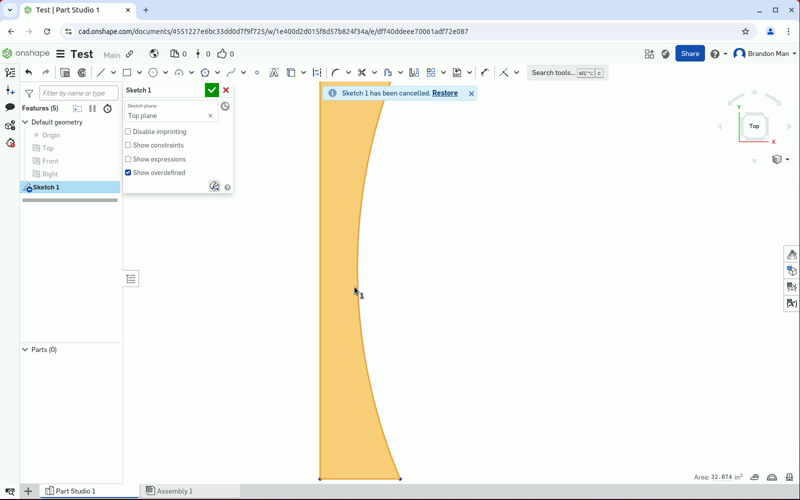
scroll(-6)
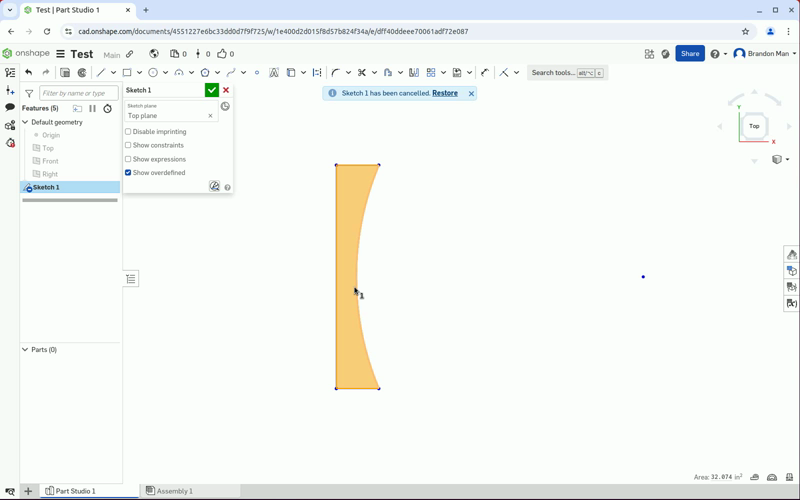
scroll(-6)
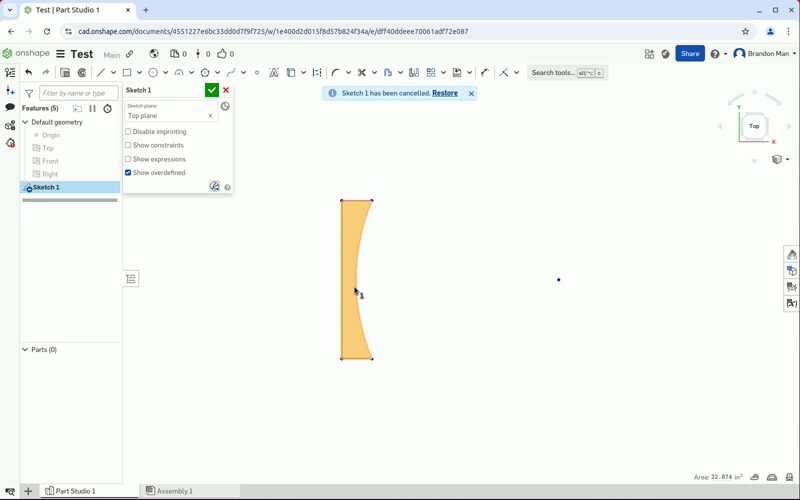
scroll(-6)
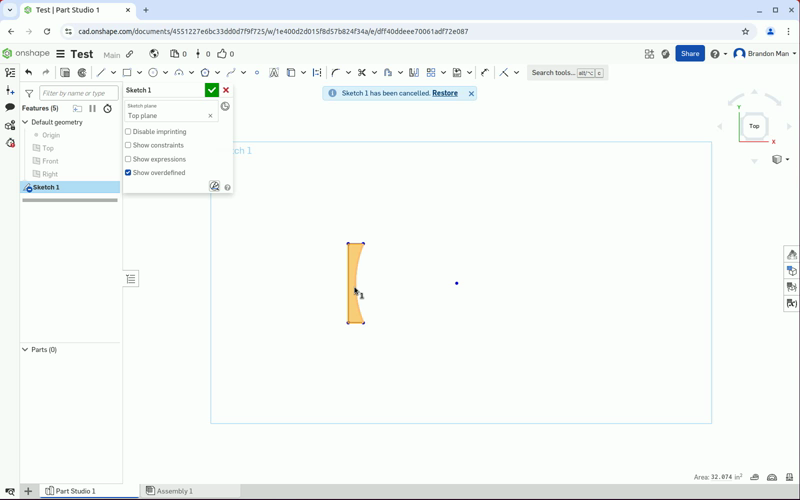
mouse_move(73, 352)
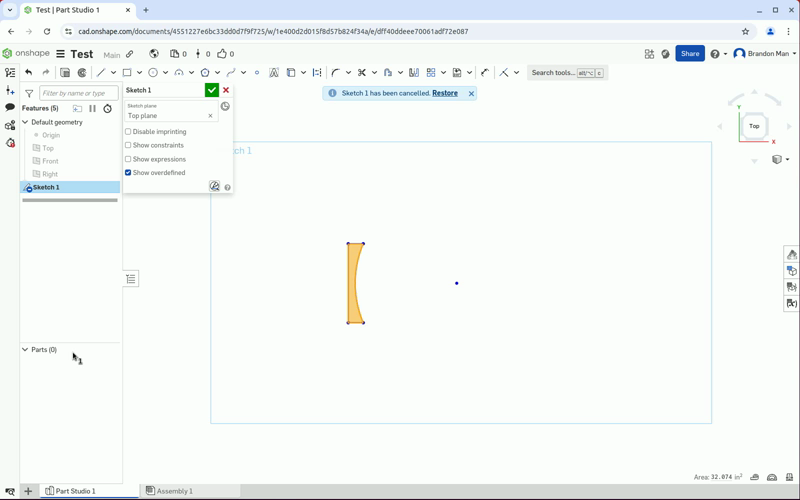
key(shift+y)
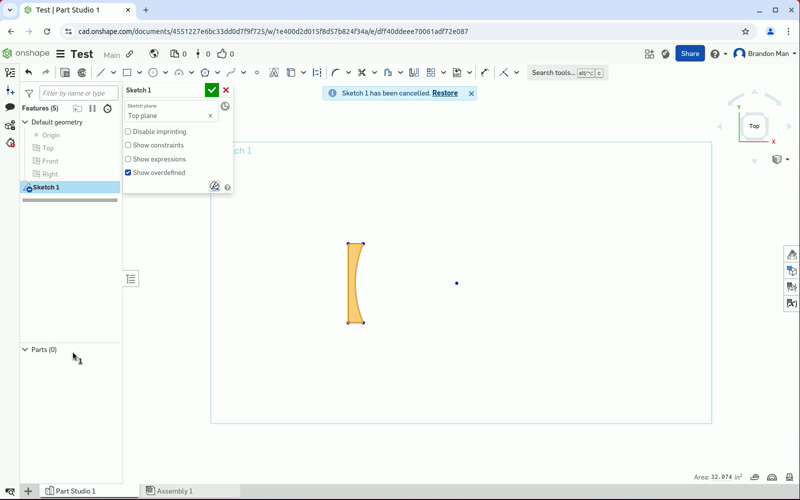
key(shift+e)
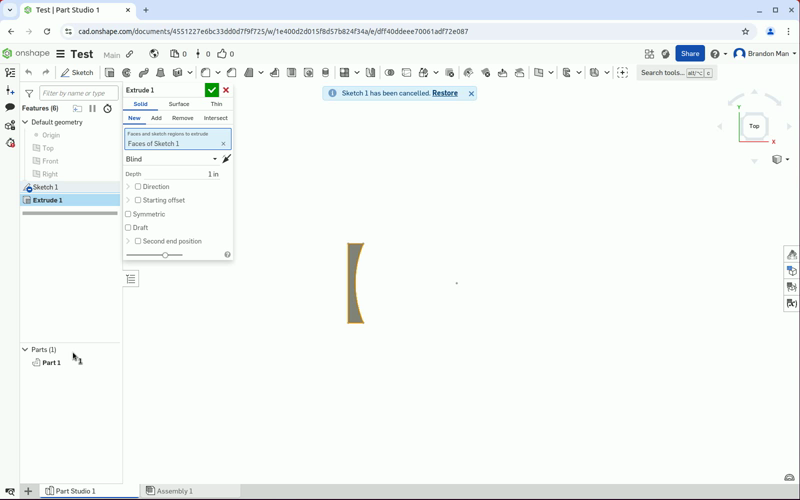
mouse_move(143, 106)
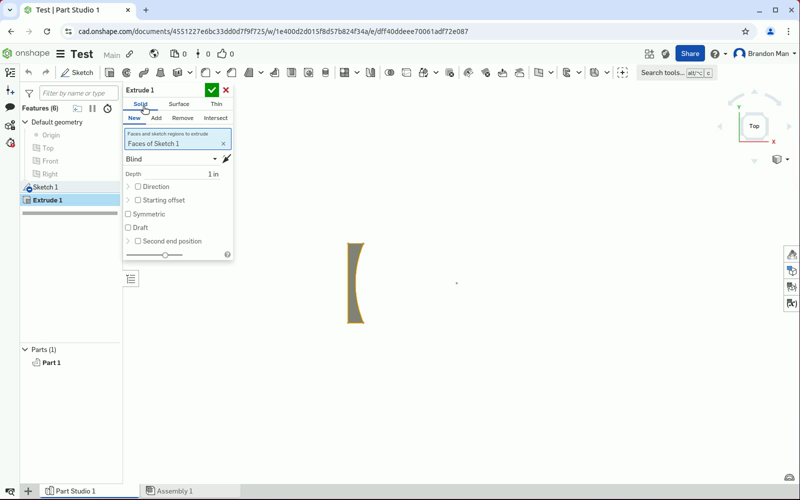
click(143, 106)
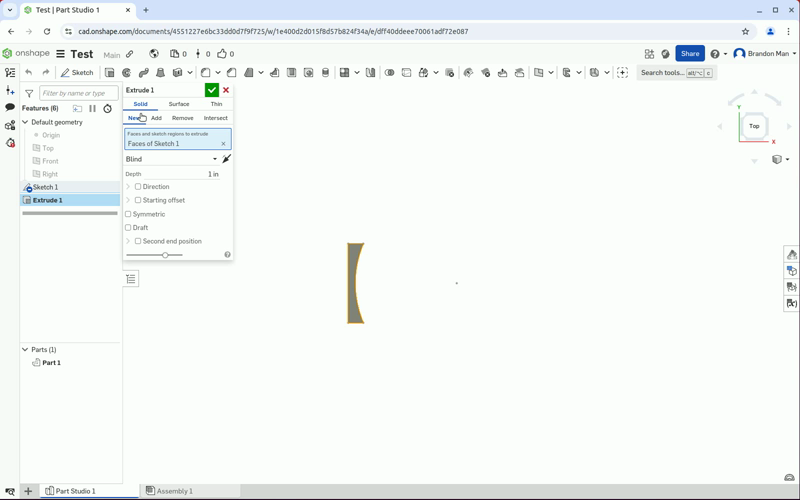
mouse_move(137, 120)
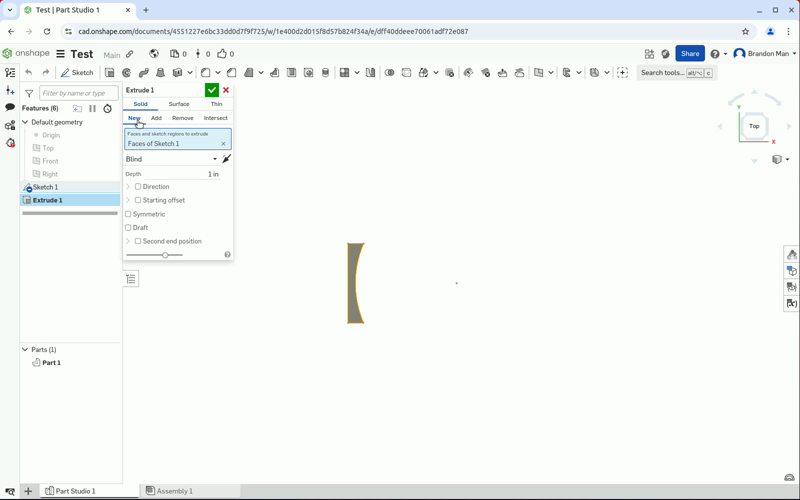
click(137, 120)
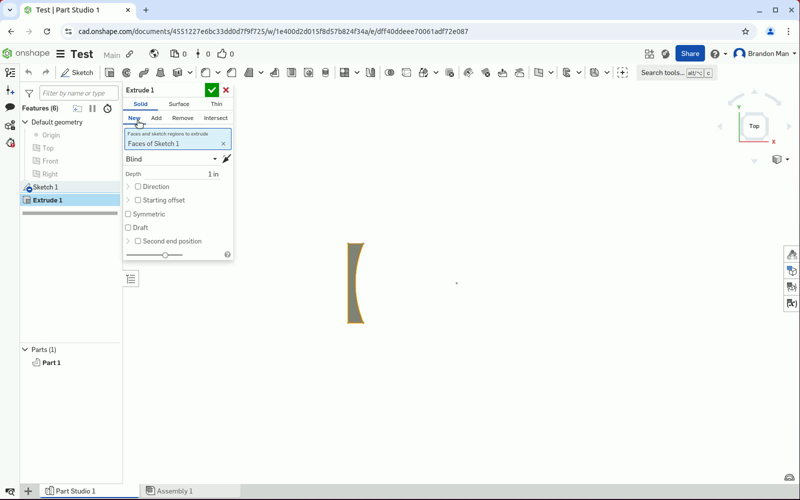
key(tab, 4)
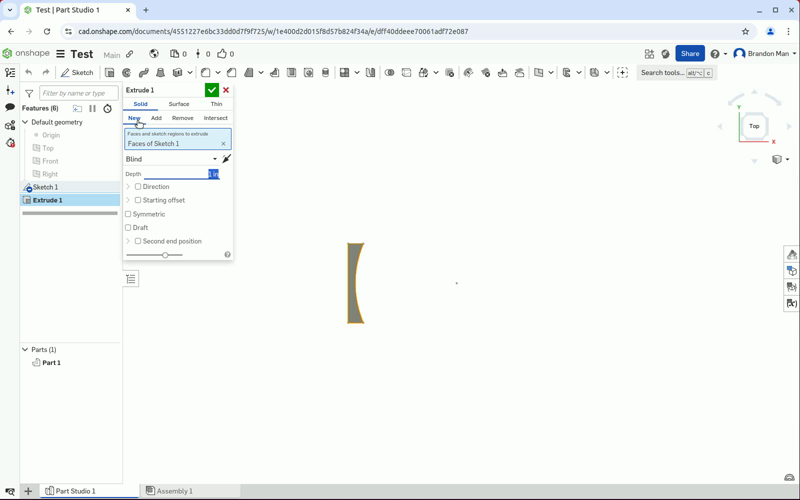
text(2.407)
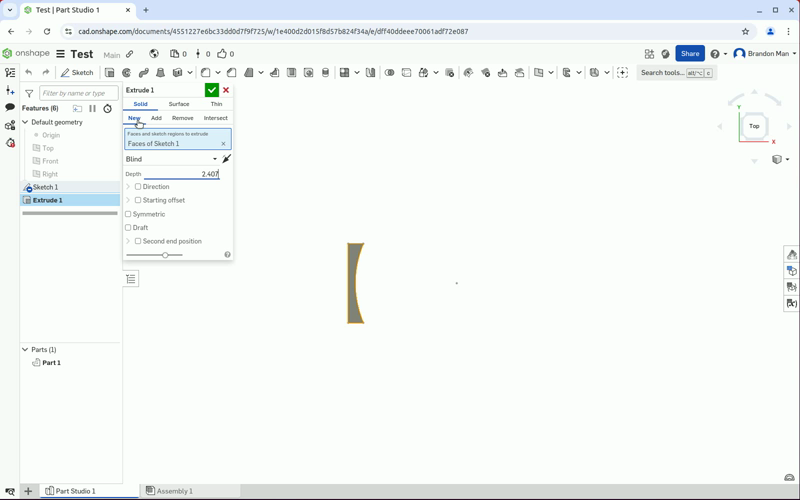
key(enter)
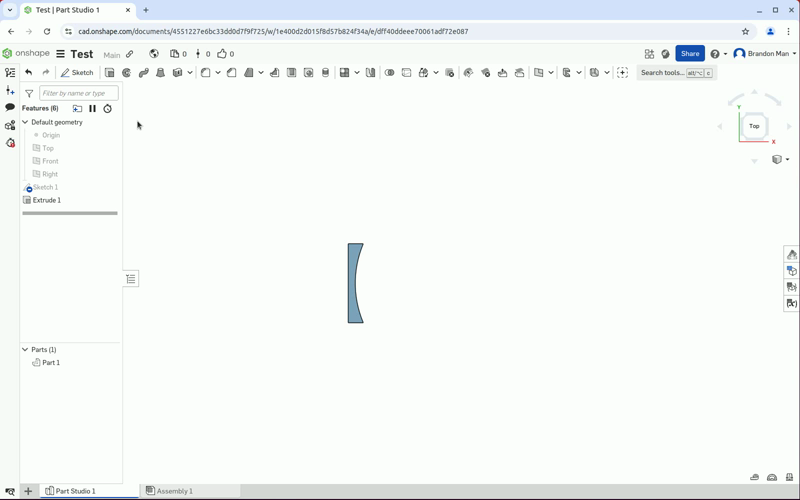
key(shift+h)
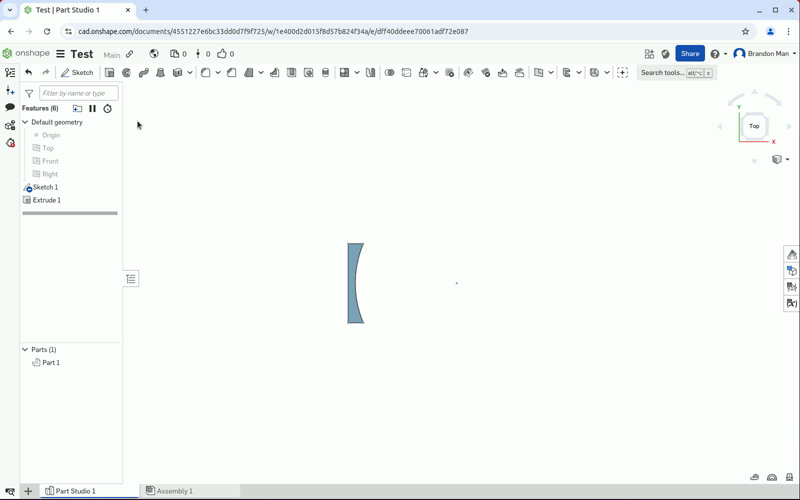
key(shift+h)
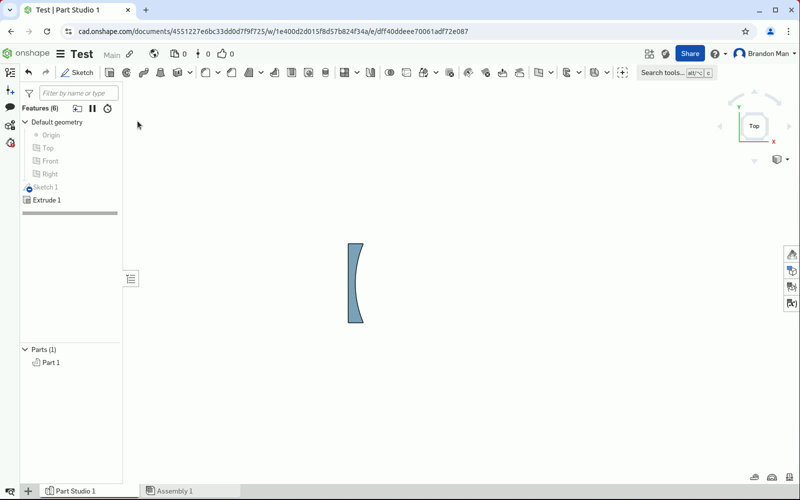
mouse_move(73, 189)
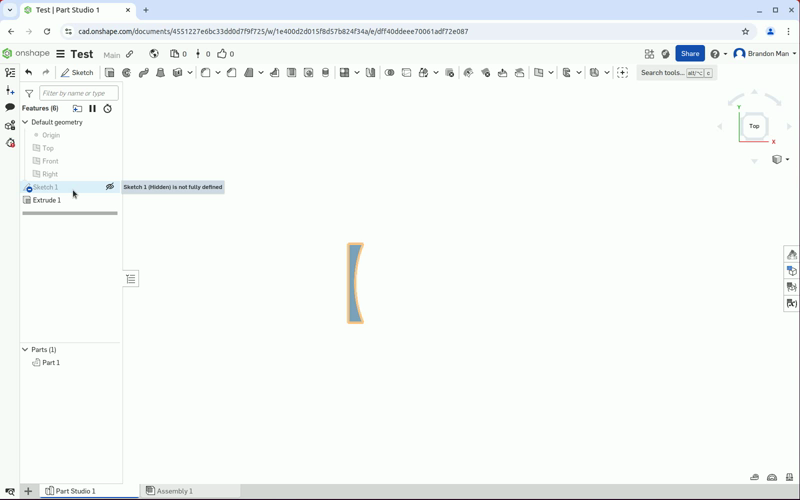
click(73, 189)
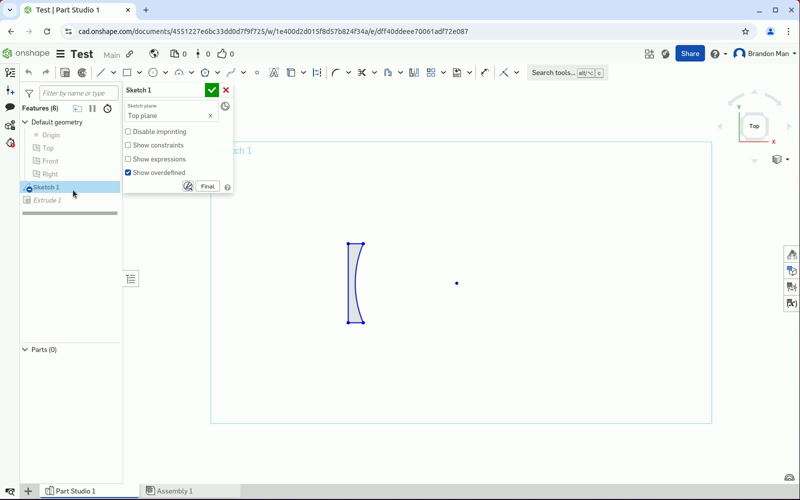
mouse_move(229, 92)
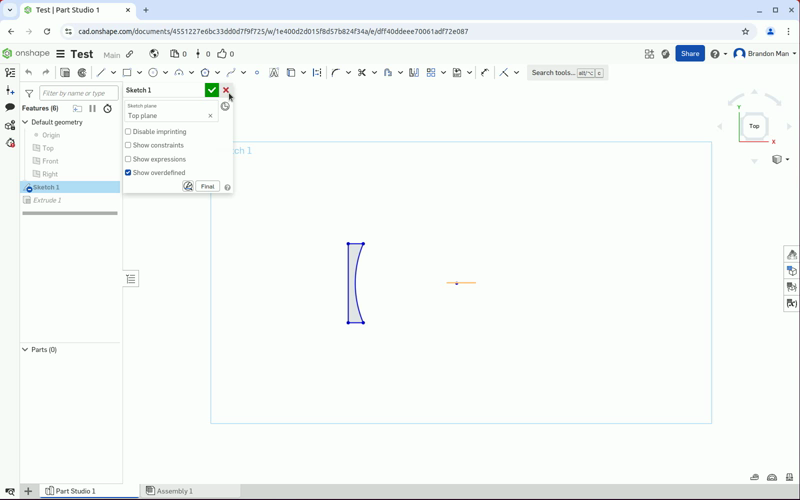
click(229, 92)
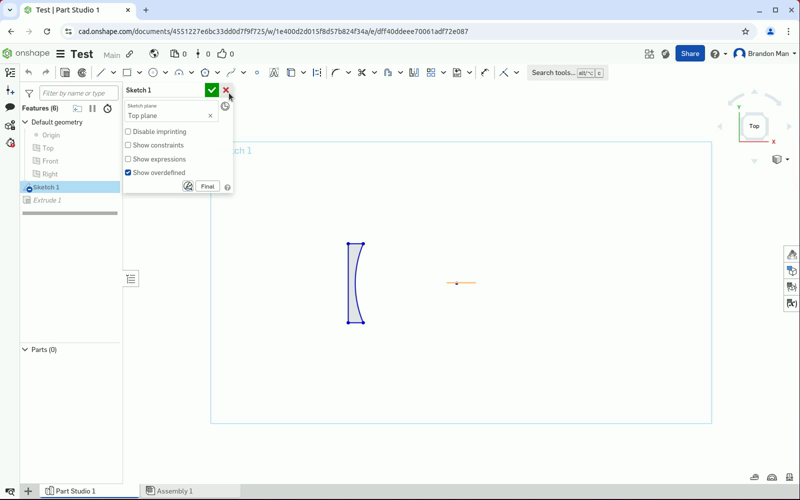
key(shift+s)
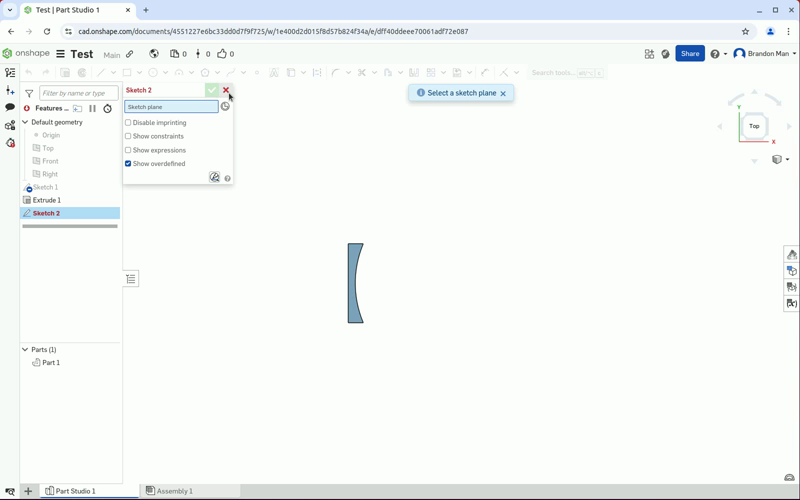
mouse_move(73, 150)
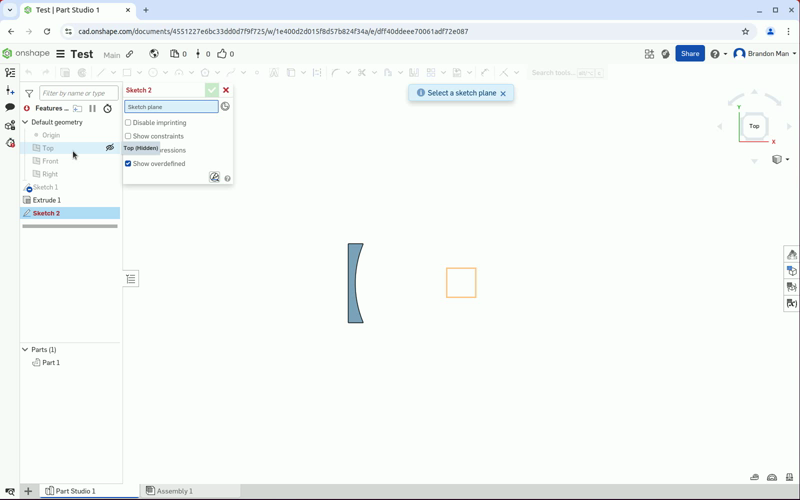
click(73, 150)
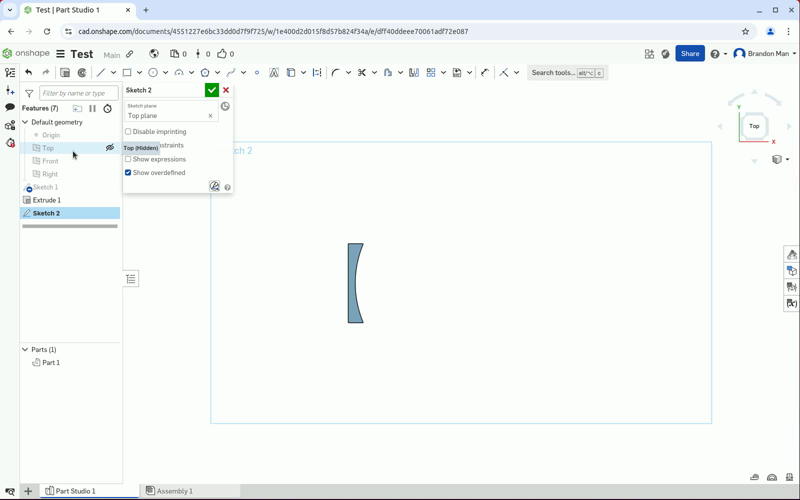
mouse_move(73, 352)
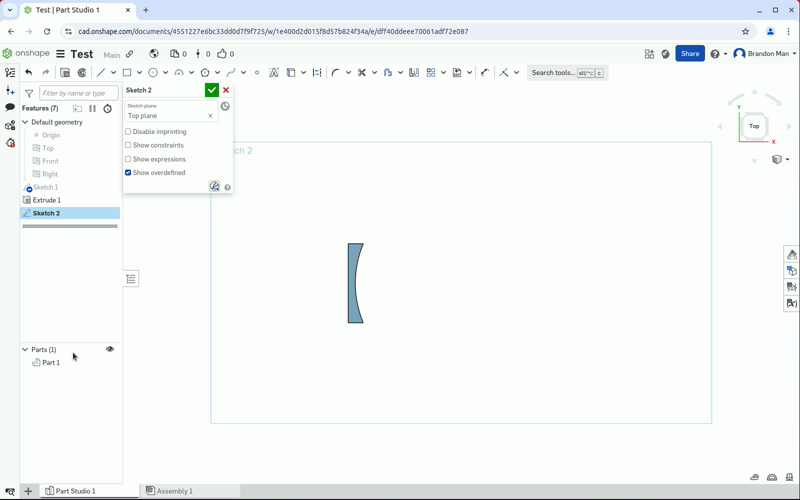
key(y)
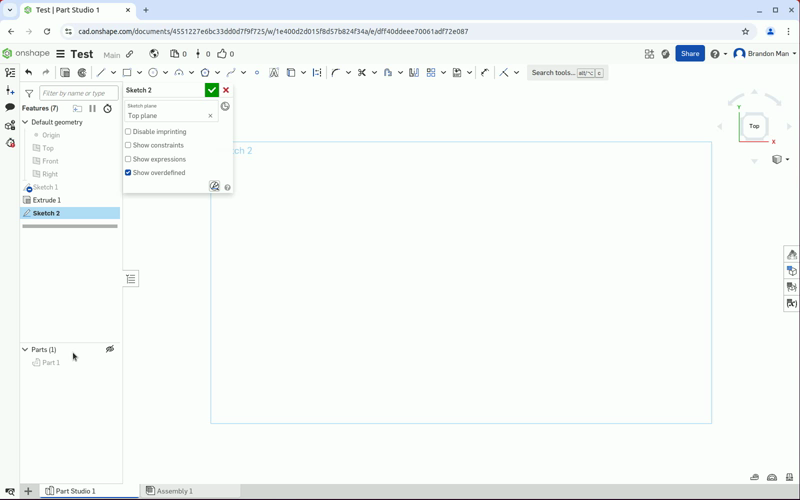
key(l)
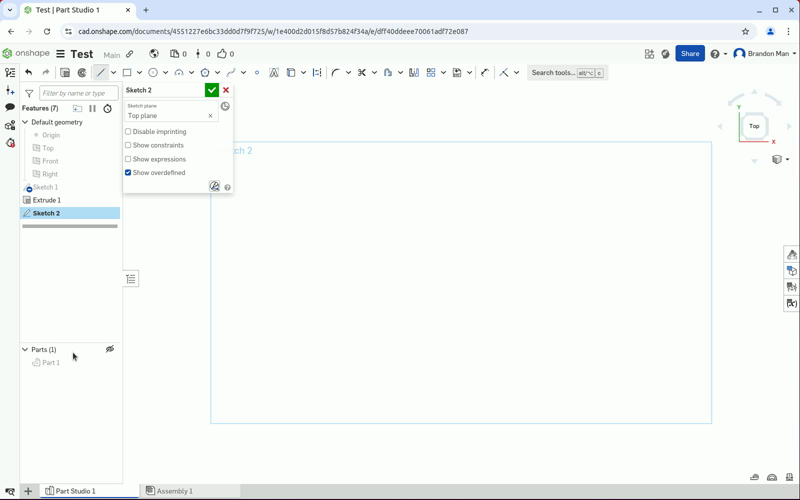
key_down(shift)
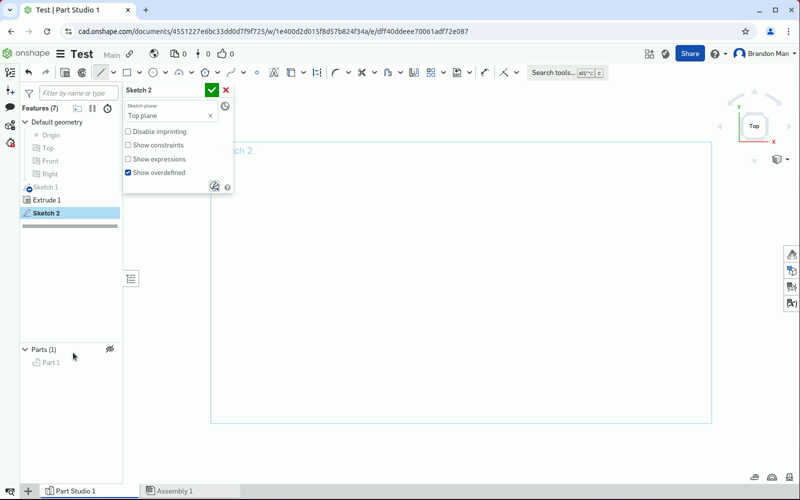
mouse_move(420, 395)
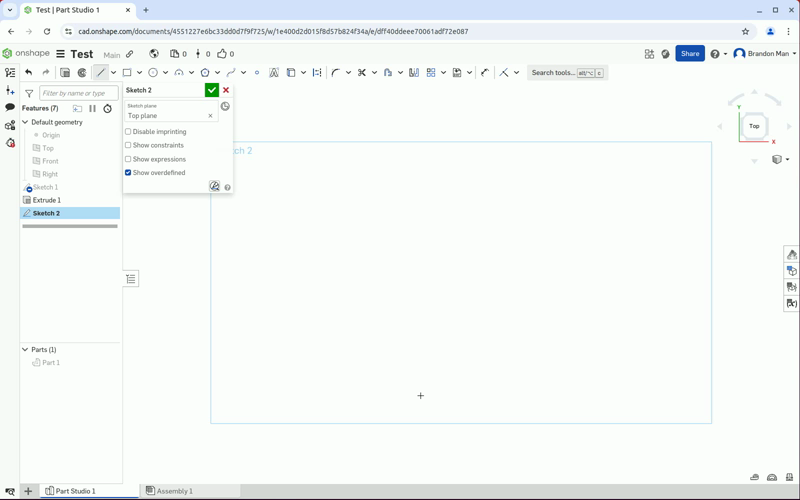
click(420, 395)
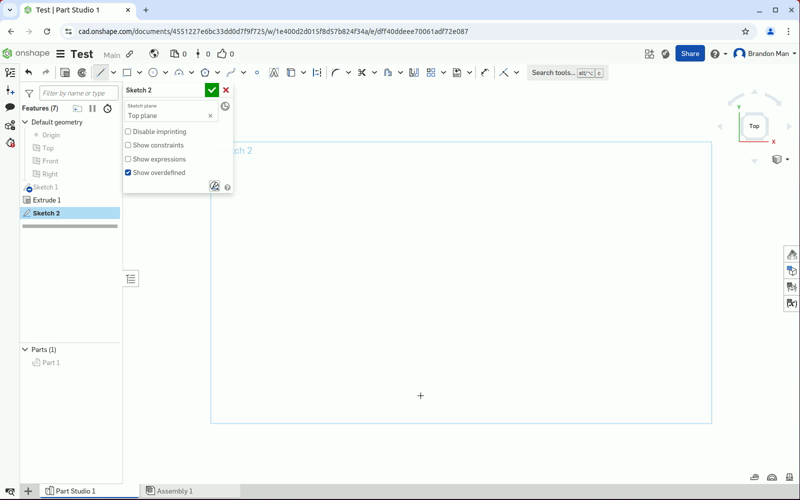
key_up(shift)
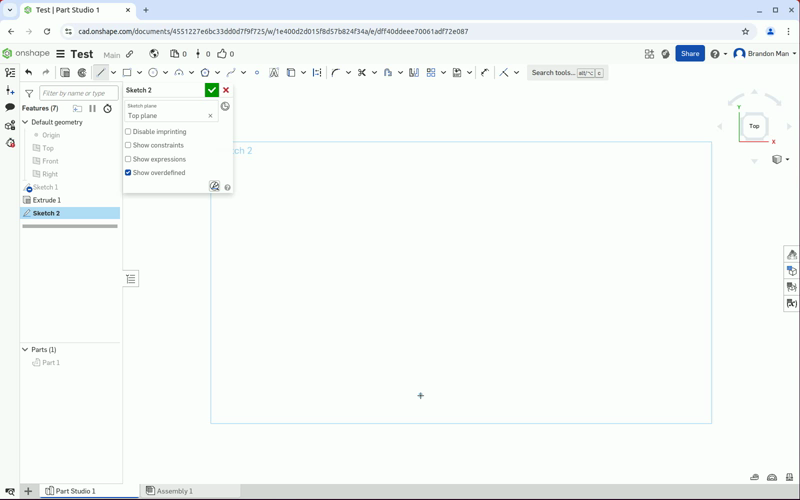
key_down(shift)
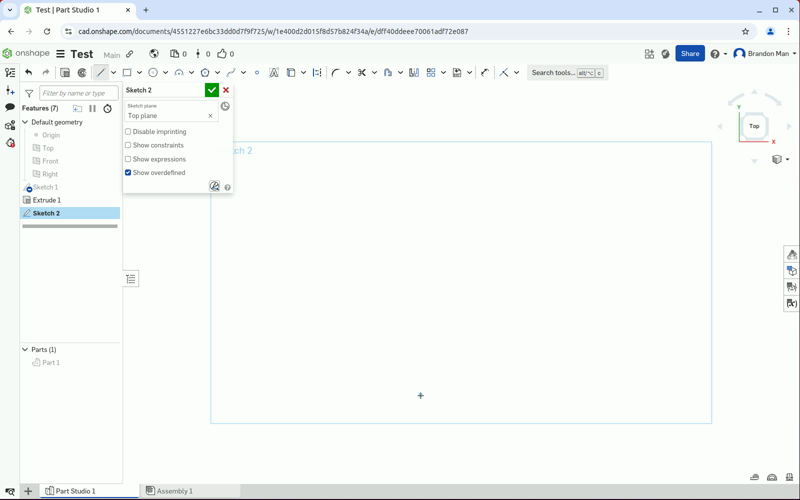
mouse_move(499, 395)
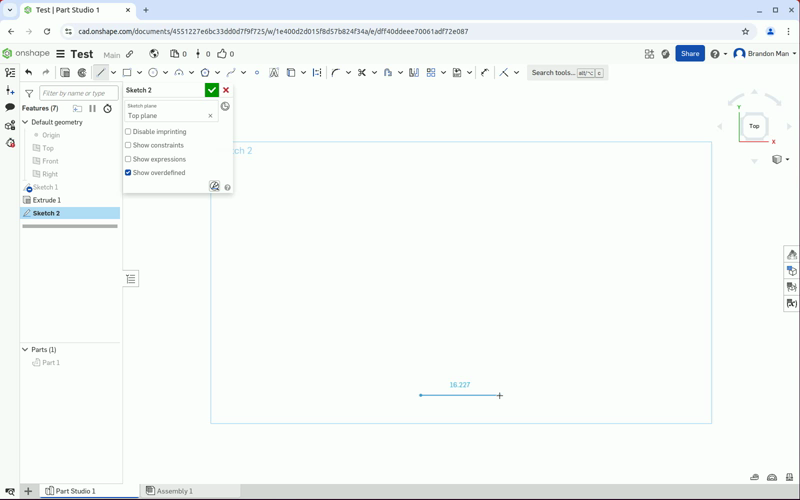
click(499, 395)
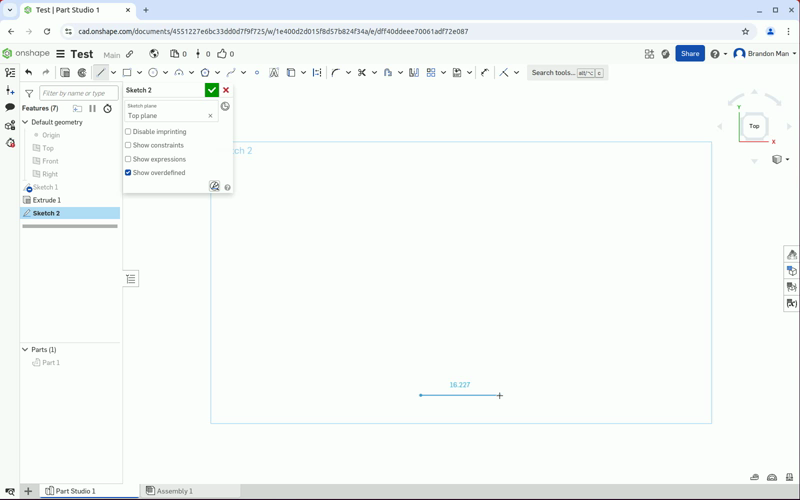
key_up(shift)
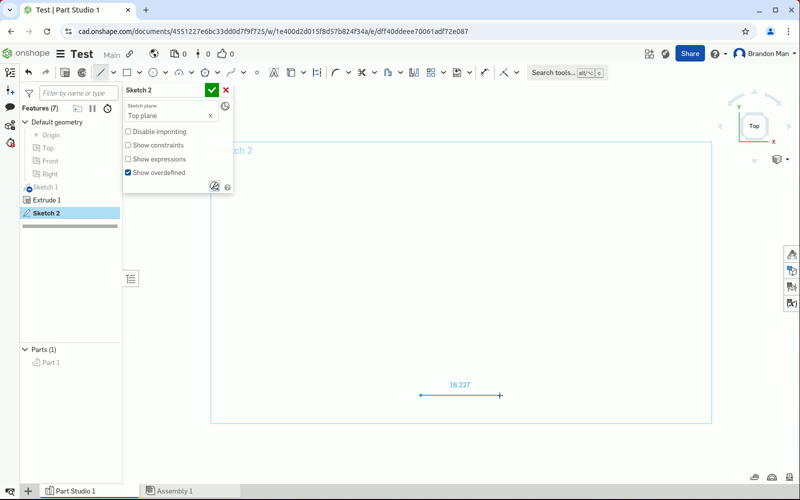
key_down(shift)
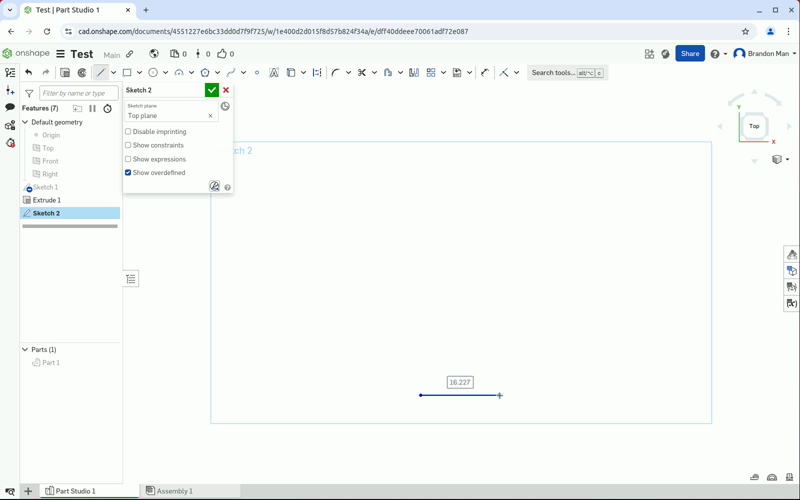
mouse_move(529, 395)
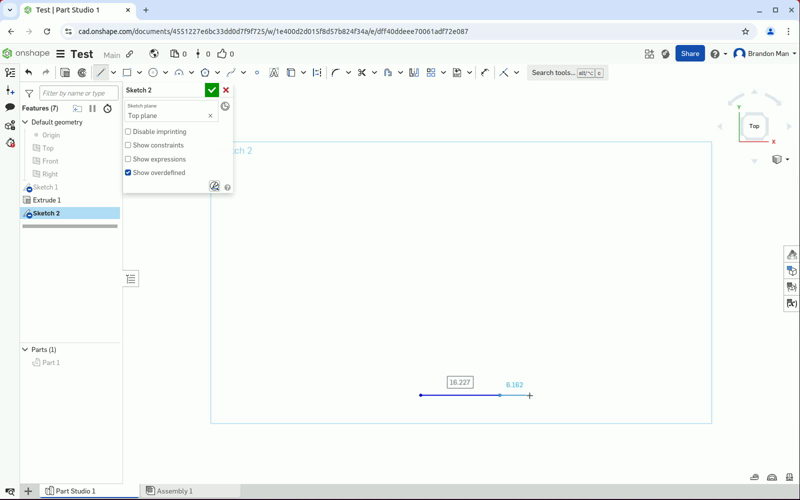
mouse_move(499, 380)
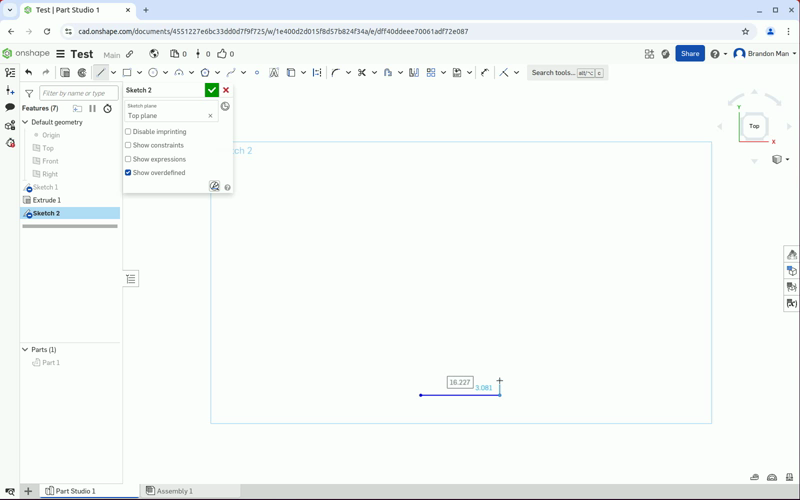
click(499, 380)
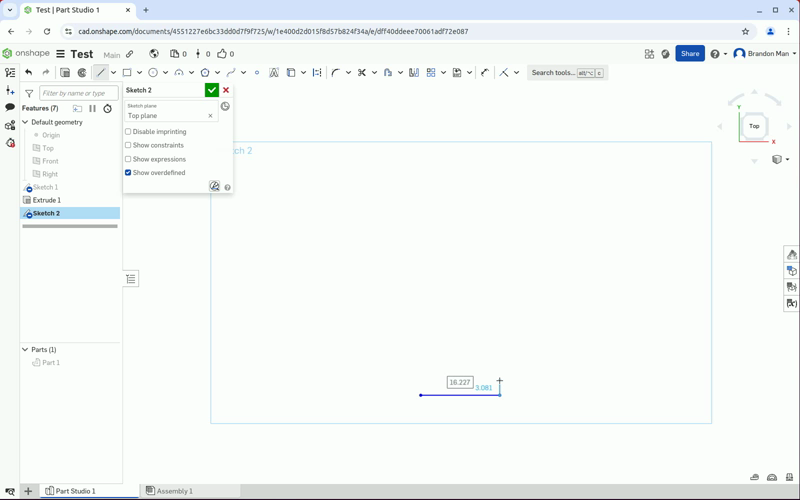
key_up(shift)
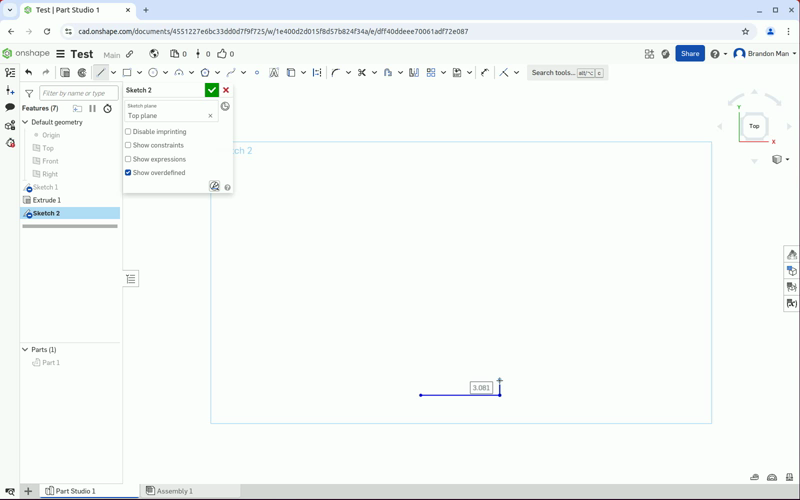
key(esc)
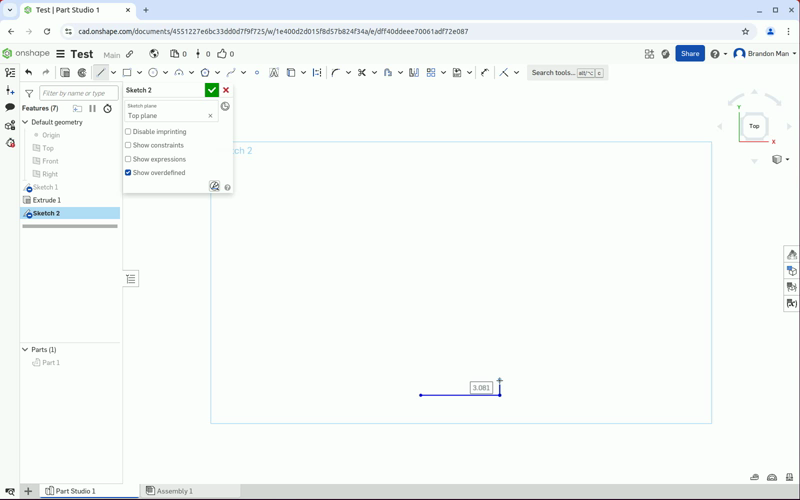
key(a)
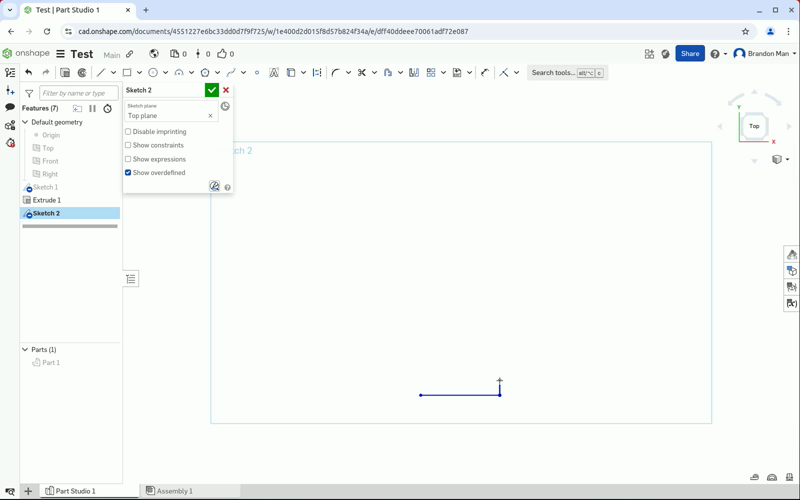
mouse_move(499, 380)
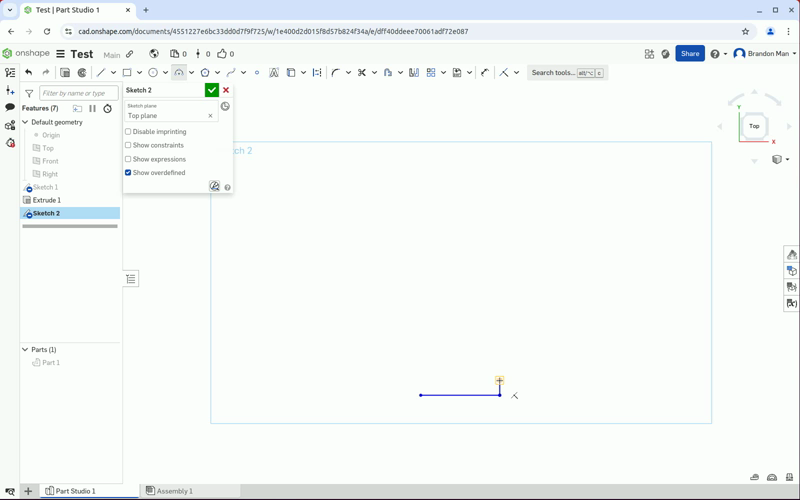
click(499, 380)
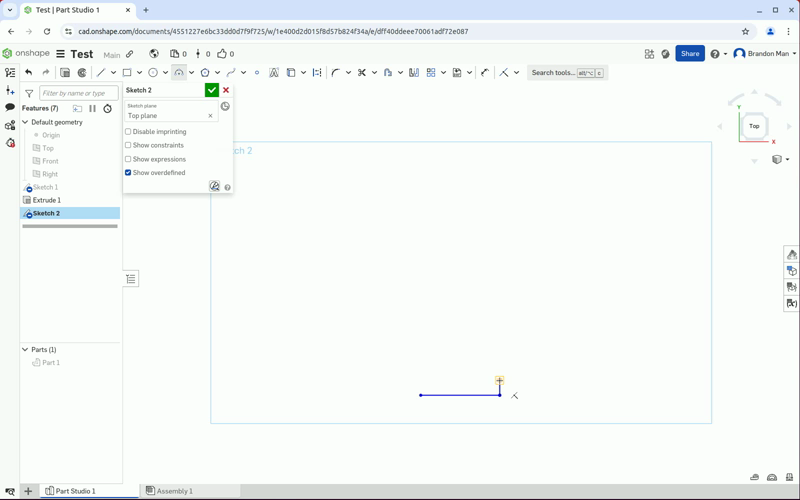
key_down(shift)
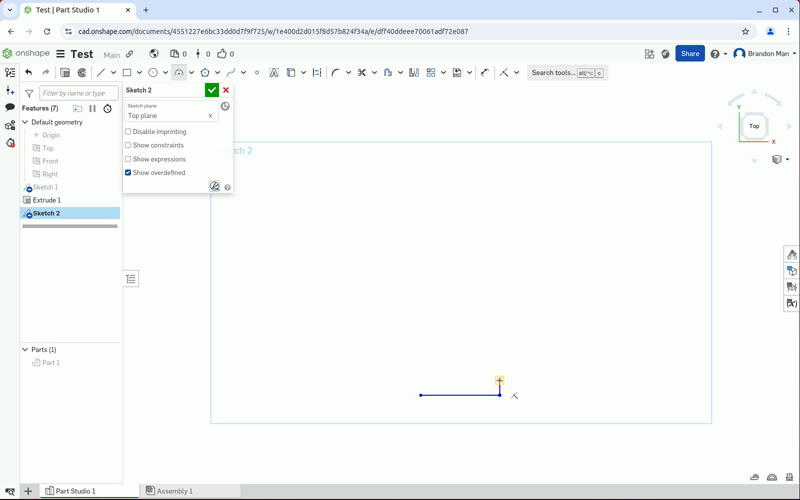
mouse_move(420, 380)
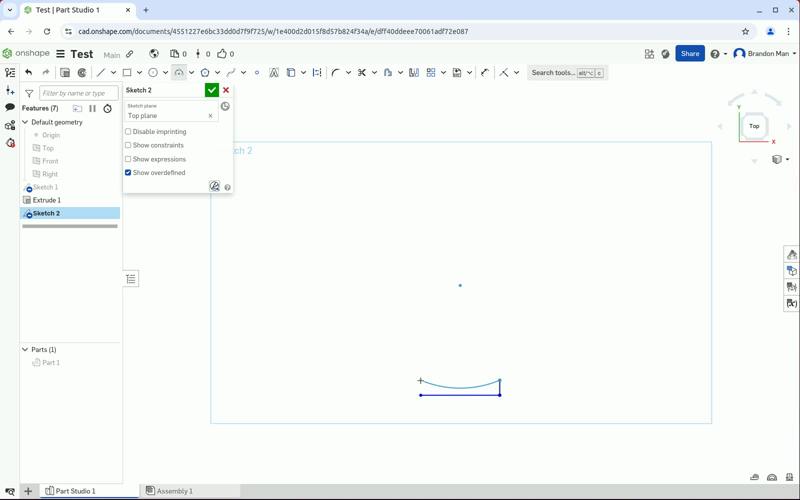
click(420, 380)
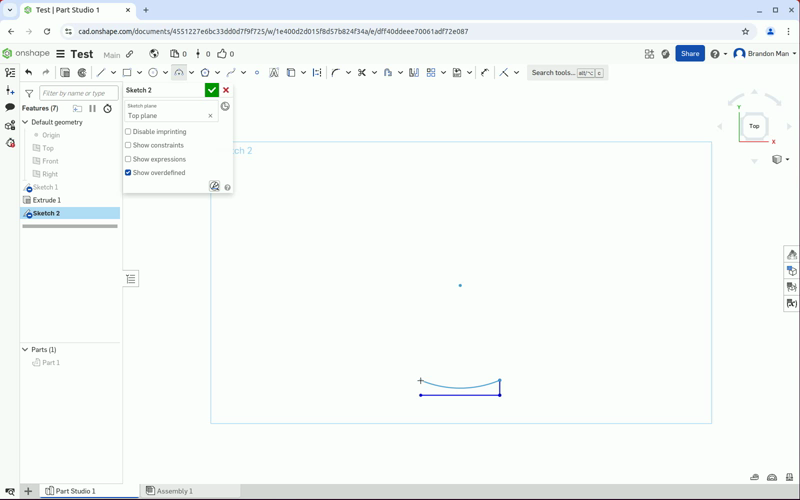
mouse_move(460, 388)
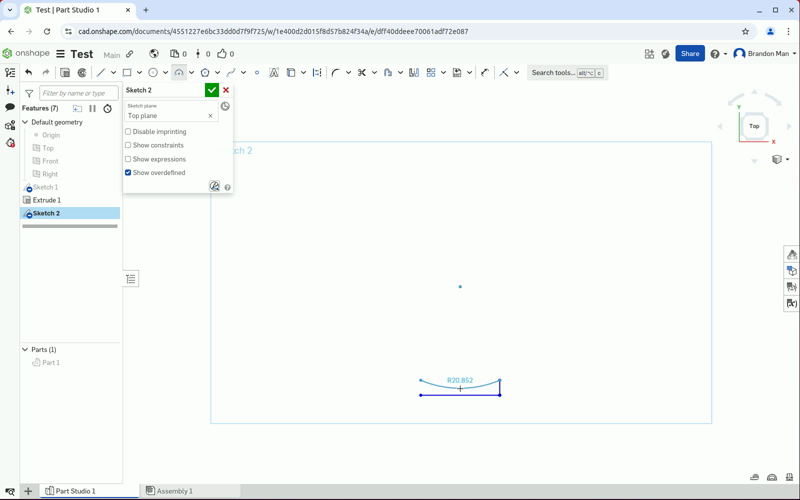
click(460, 388)
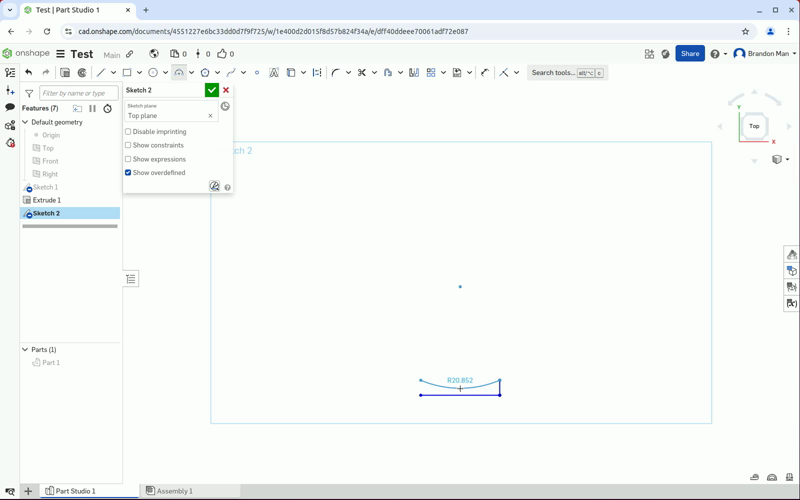
key_up(shift)
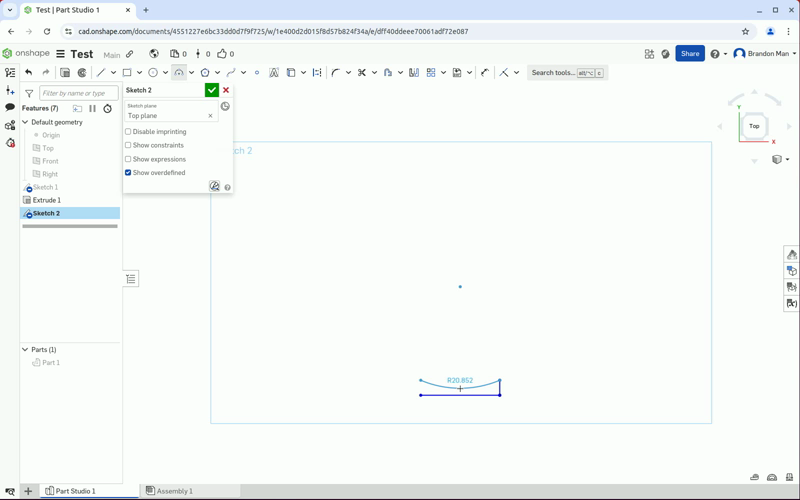
key(esc)
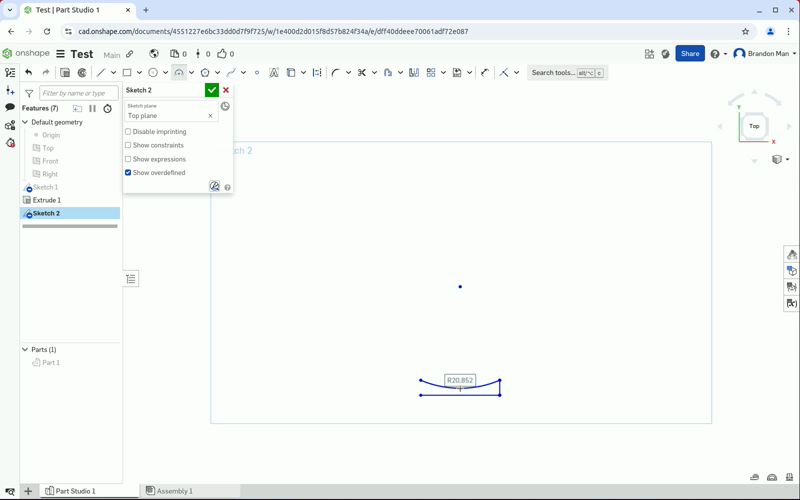
key(l)
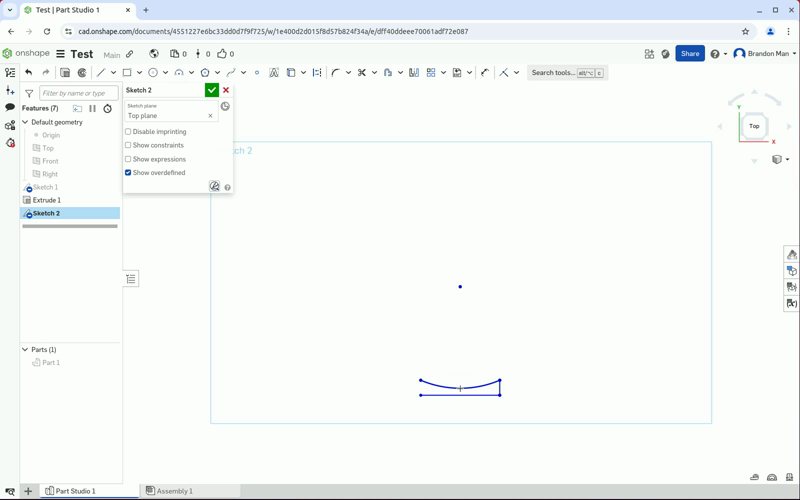
mouse_move(420, 380)
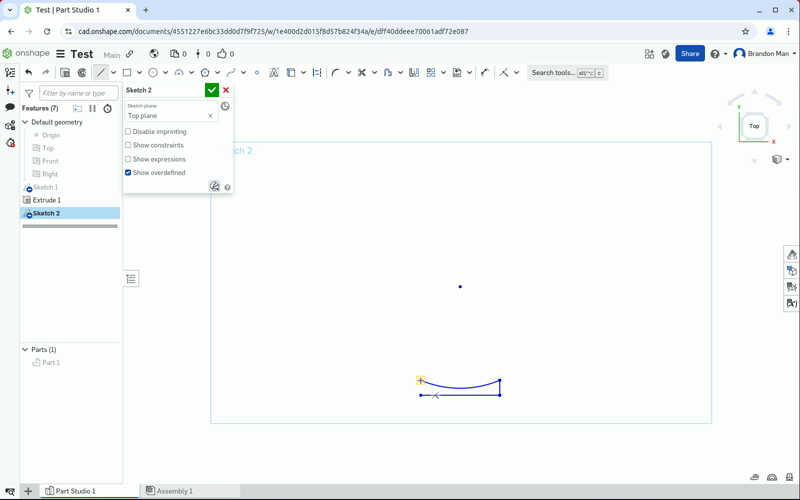
click(420, 380)
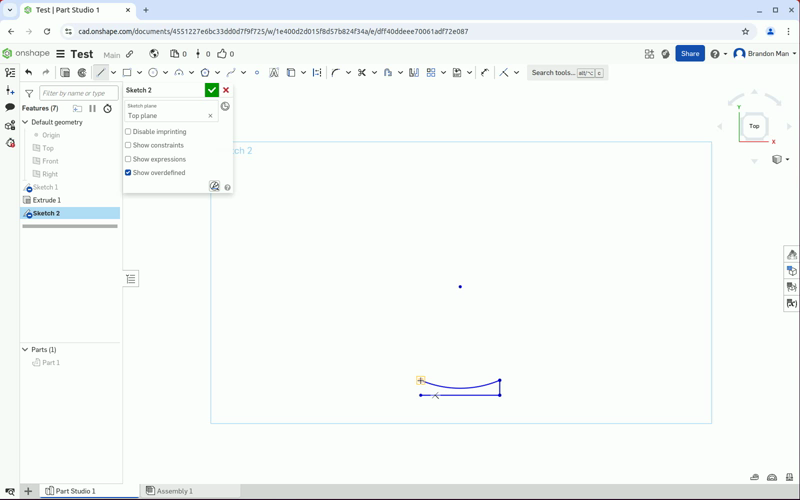
mouse_move(450, 380)
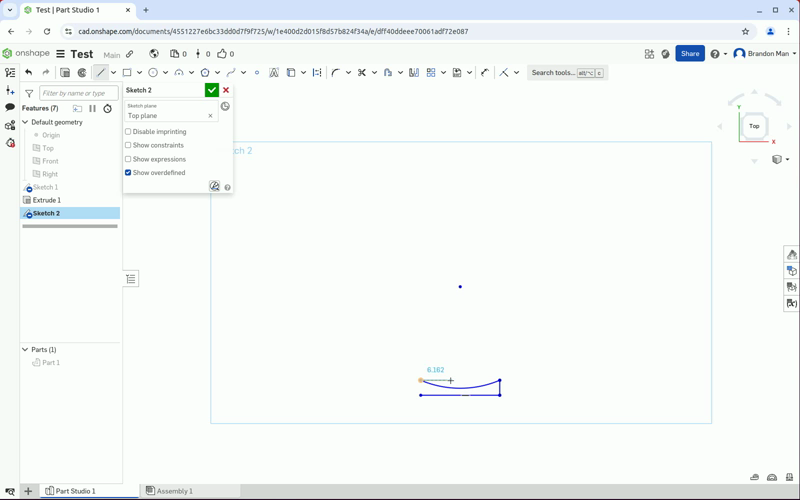
key_down(shift)
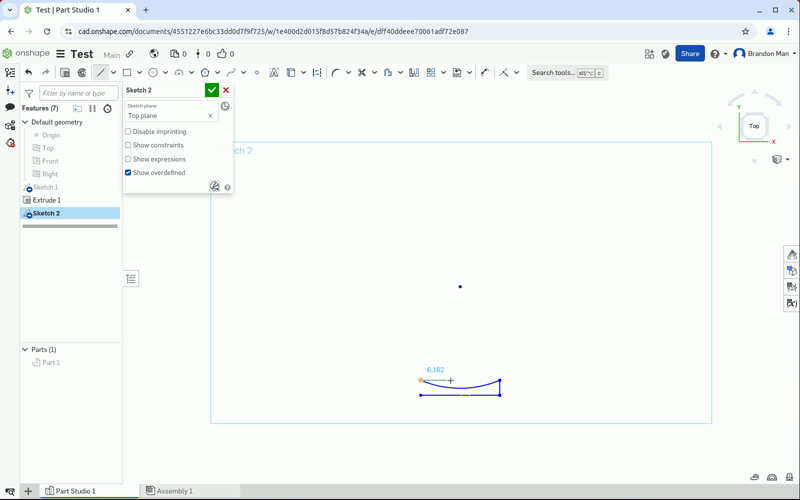
mouse_move(420, 395)
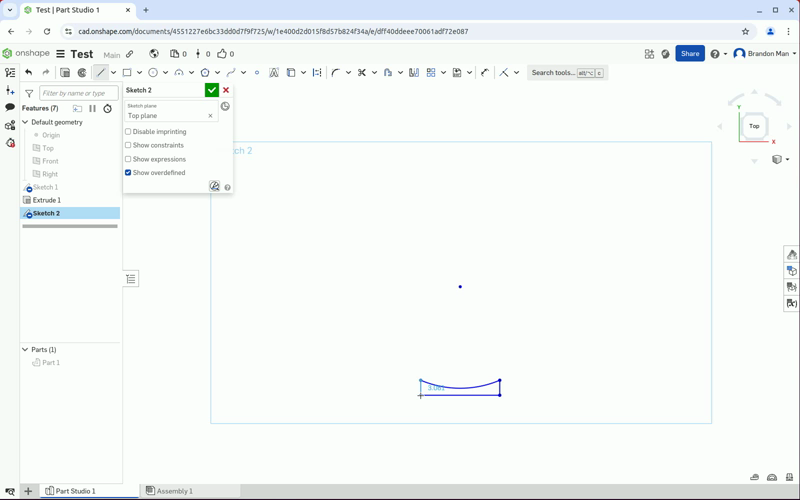
key_up(shift)
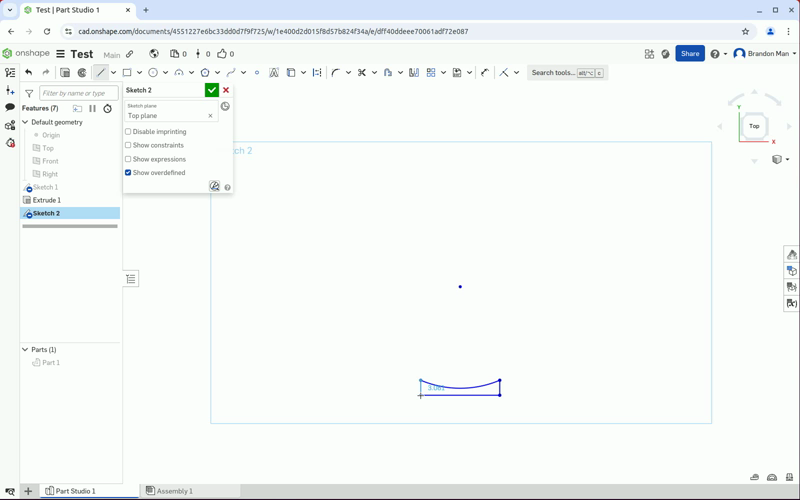
click(420, 395)
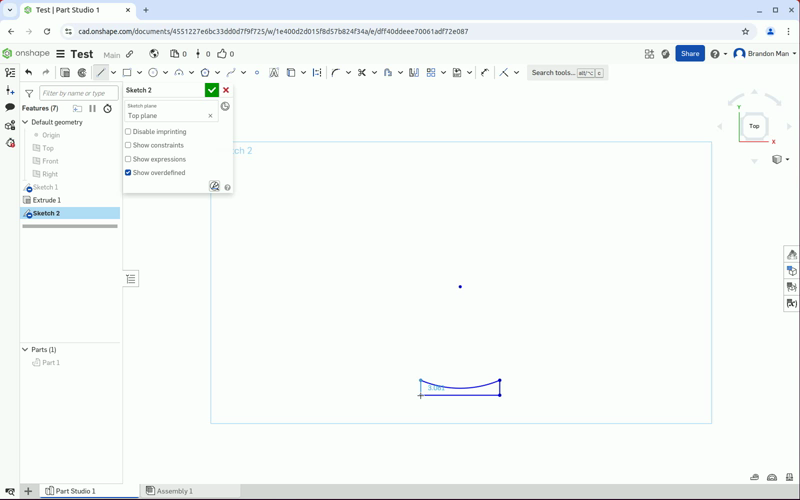
key(esc)
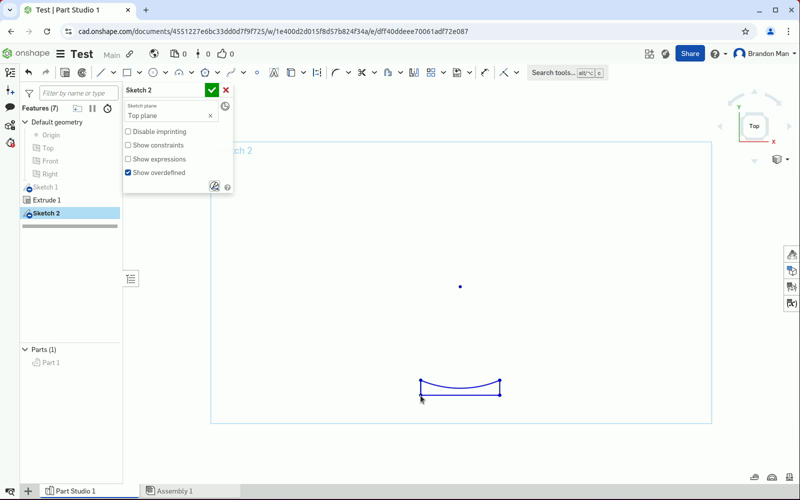
mouse_move(459, 390)
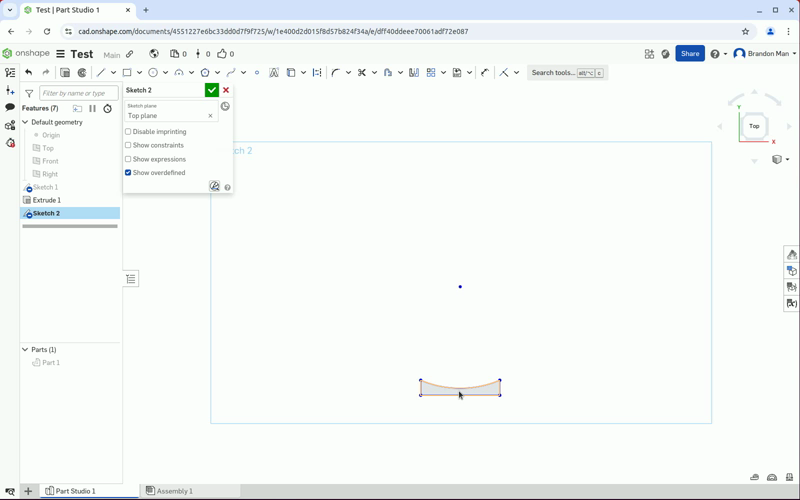
scroll(6)
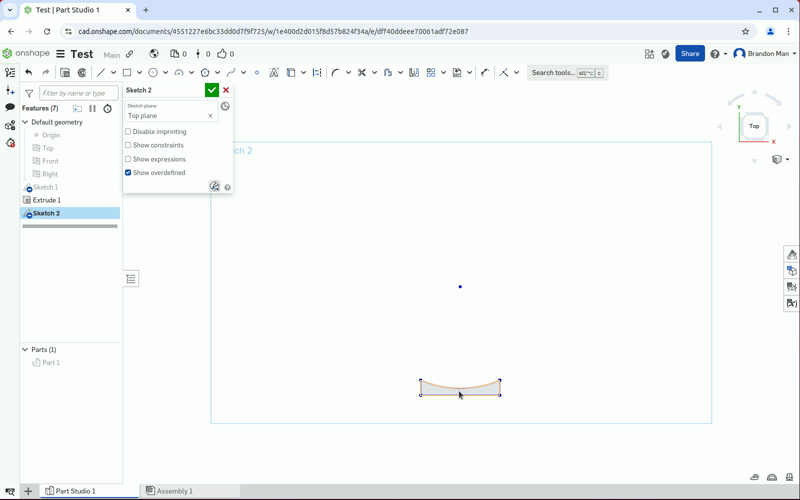
scroll(6)
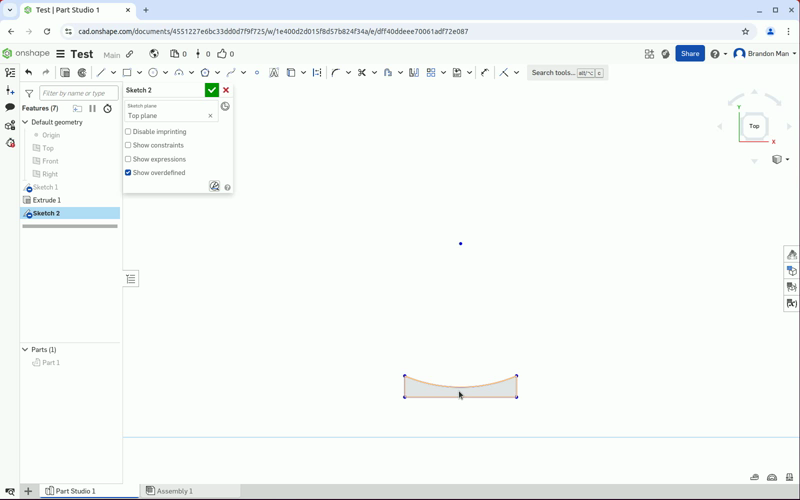
scroll(6)
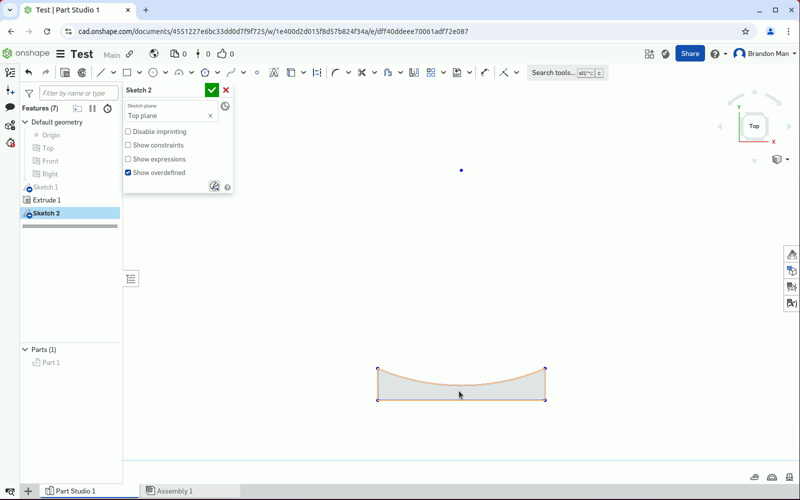
scroll(6)
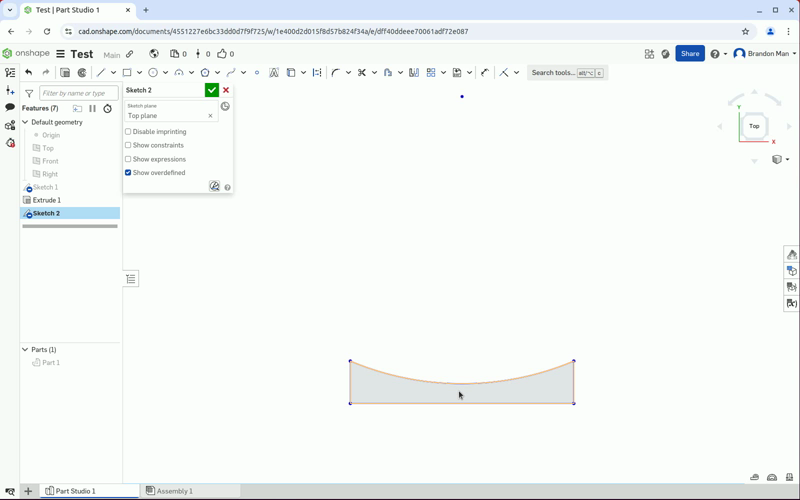
scroll(6)
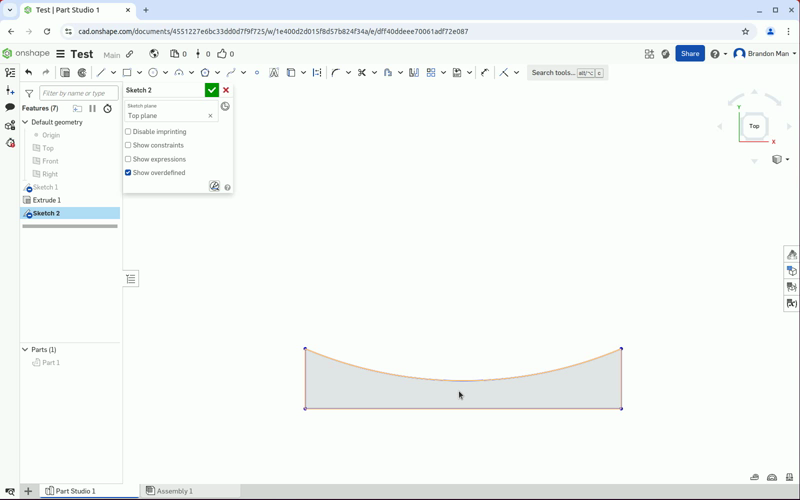
scroll(6)
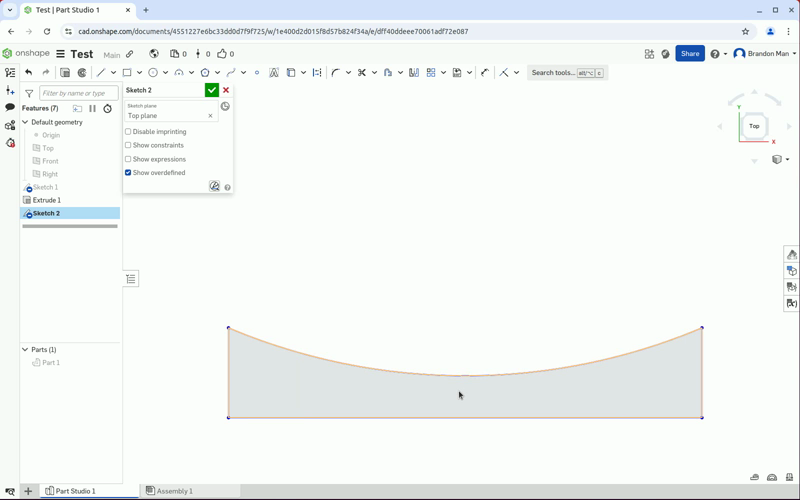
scroll(6)
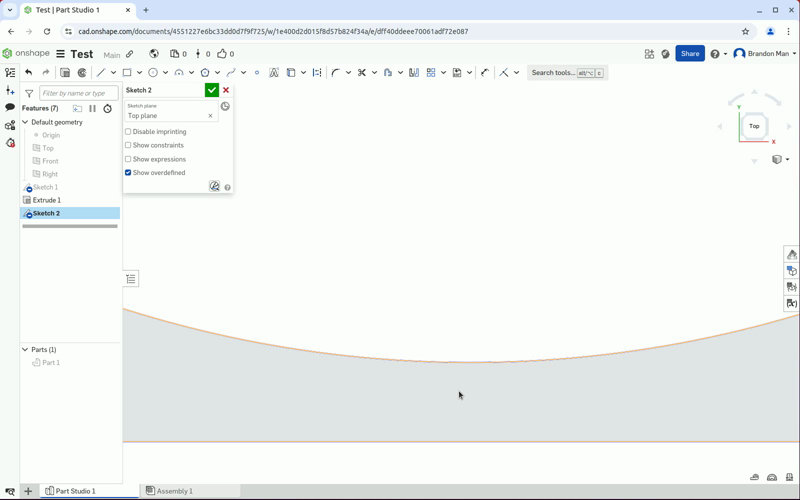
click(459, 390)
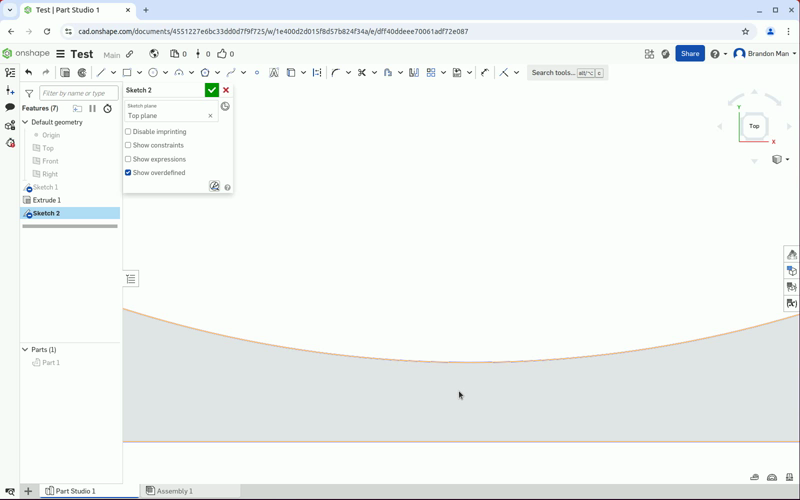
scroll(-6)
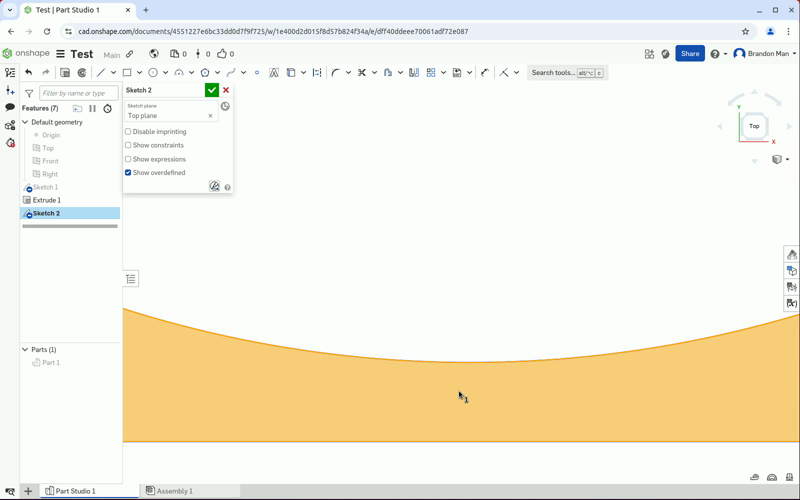
scroll(-6)
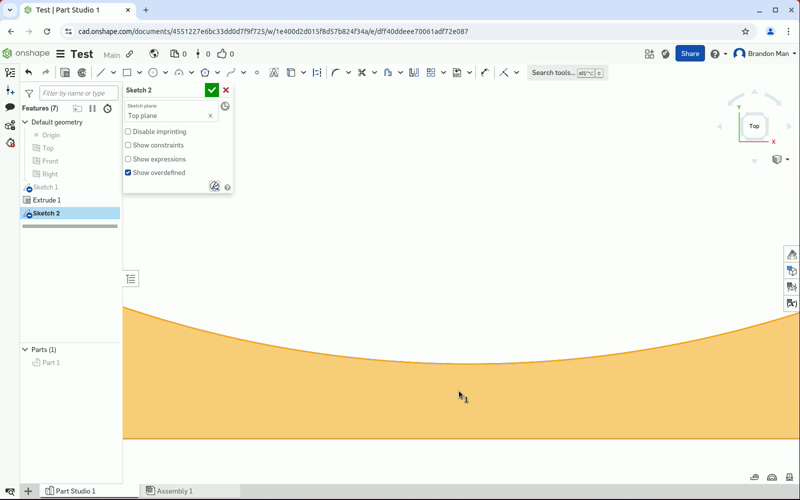
scroll(-6)
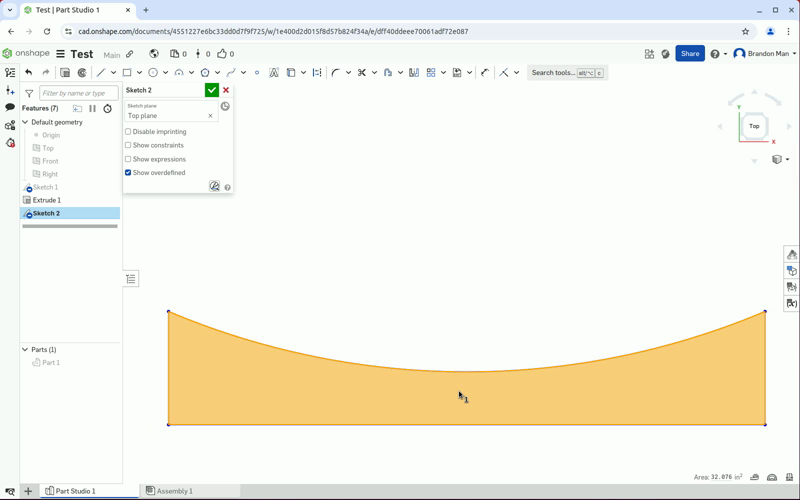
scroll(-6)
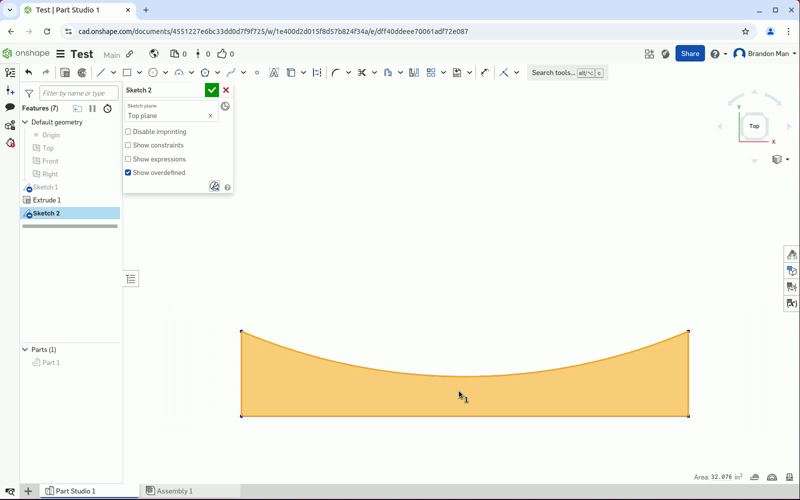
scroll(-6)
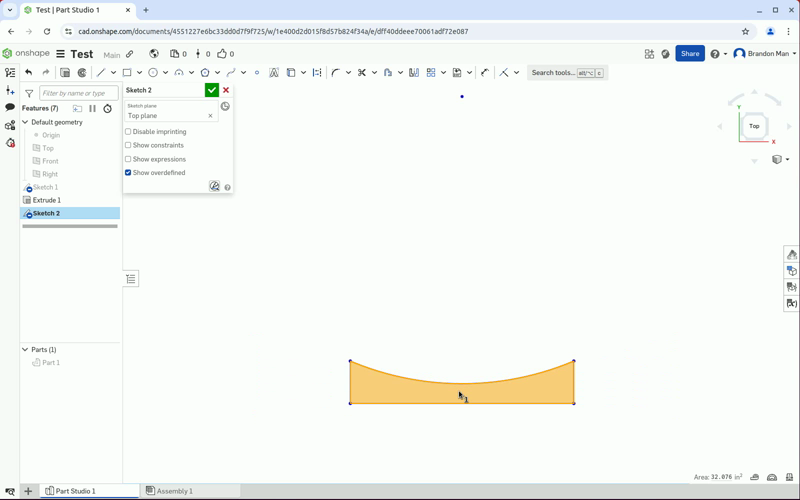
scroll(-6)
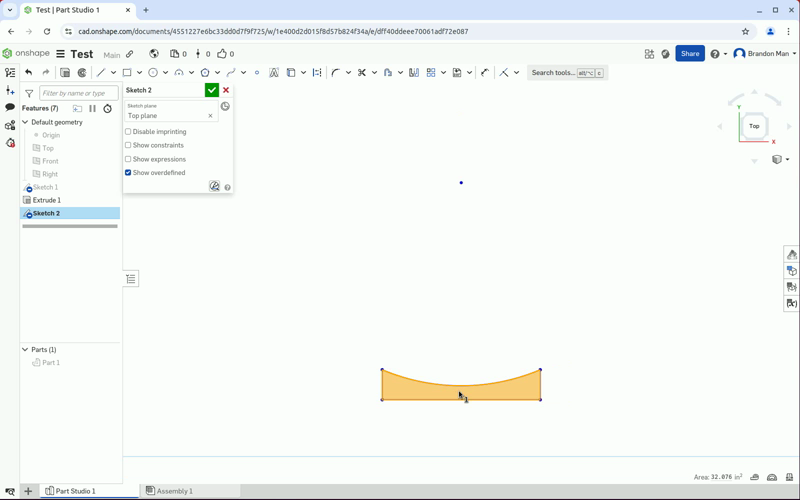
scroll(-6)
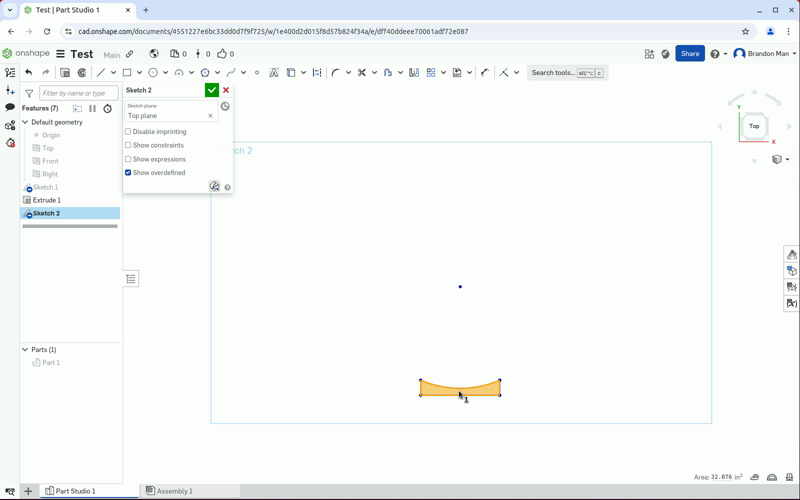
mouse_move(73, 352)
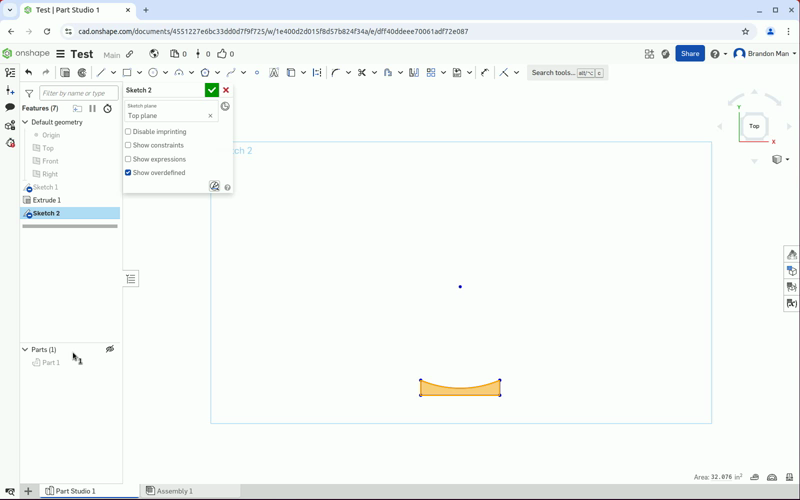
key(shift+y)
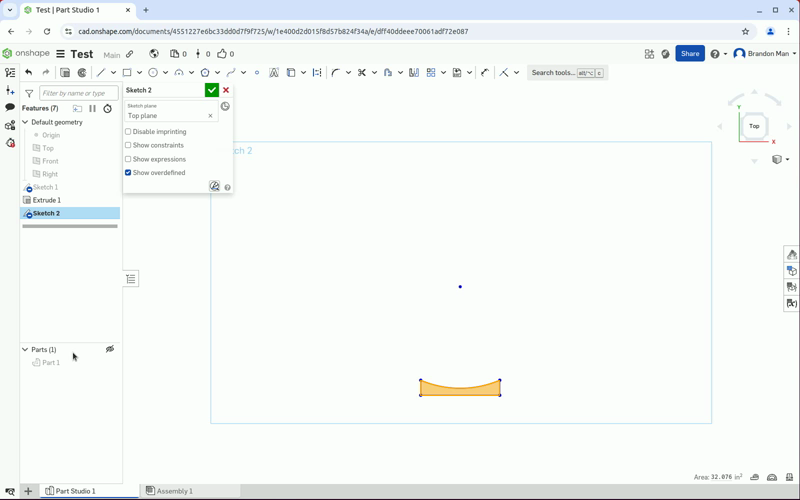
key(shift+e)
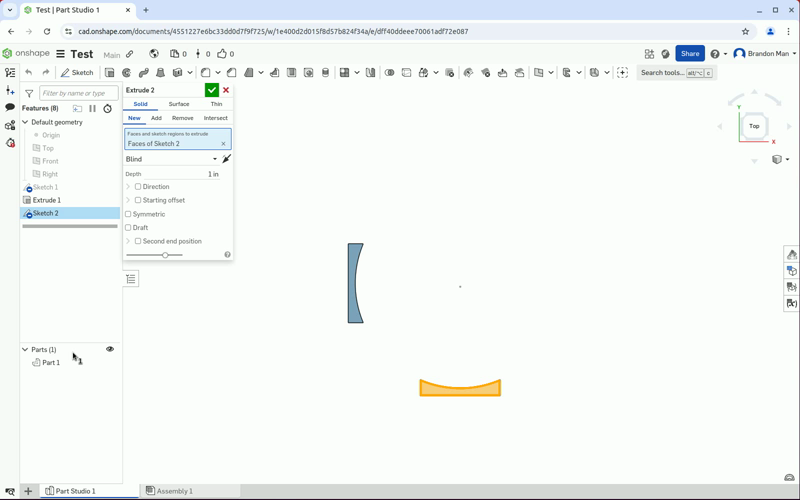
mouse_move(143, 106)
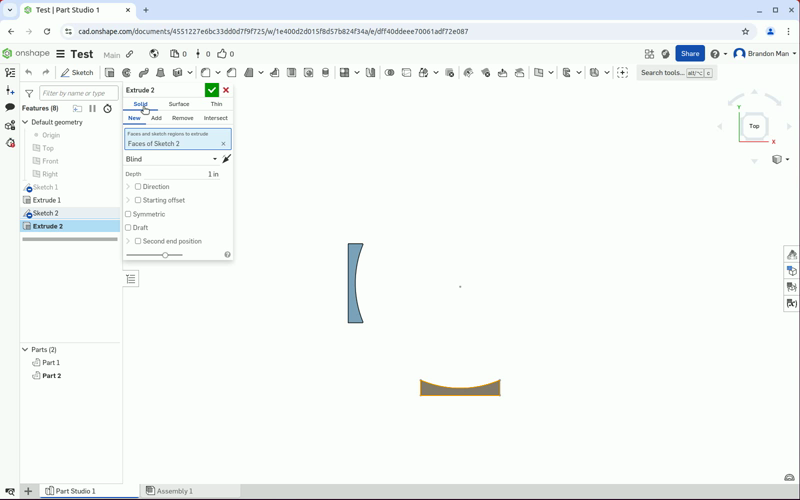
click(143, 106)
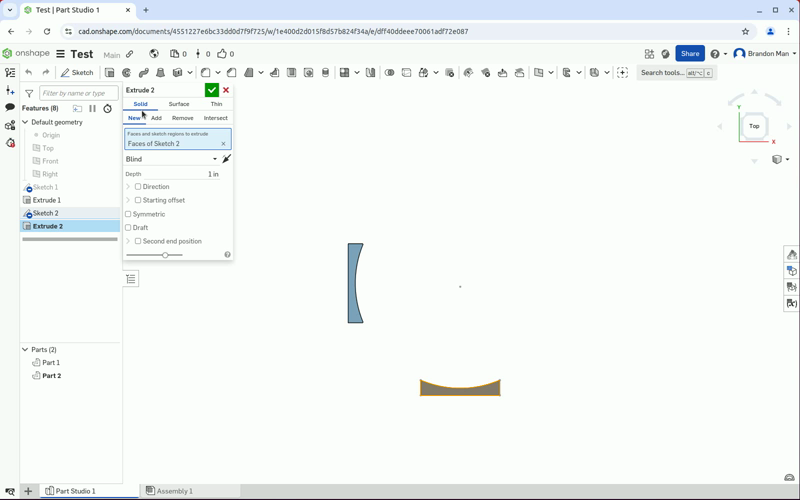
mouse_move(137, 120)
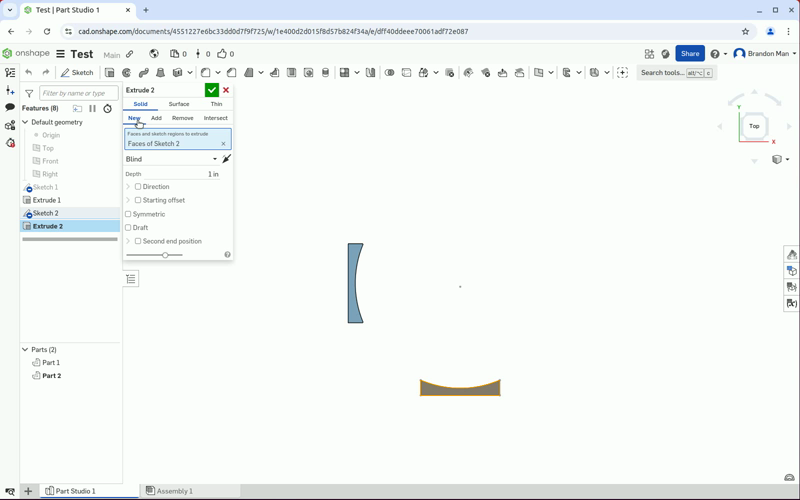
click(137, 120)
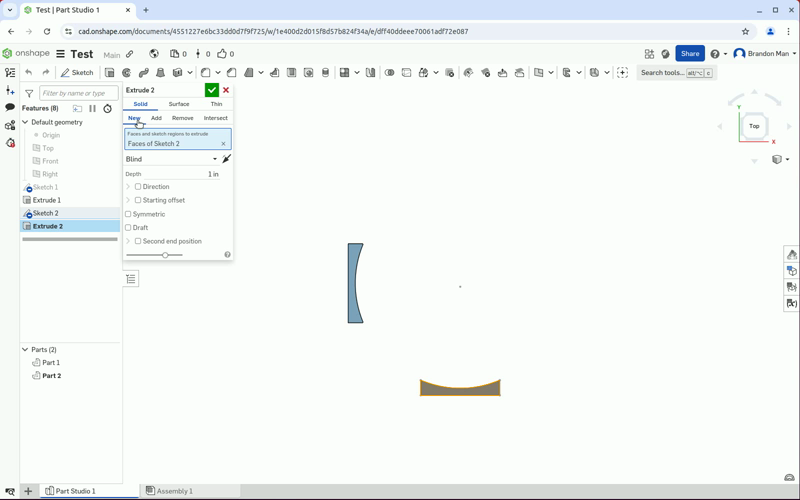
key(tab, 4)
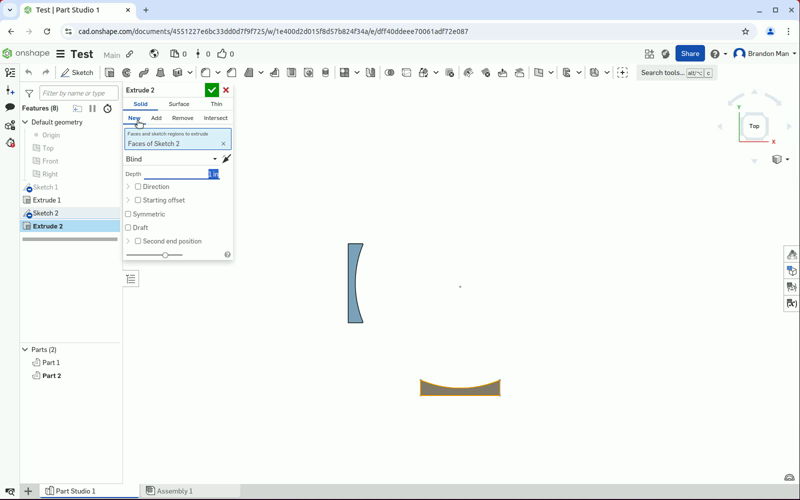
text(2.407)
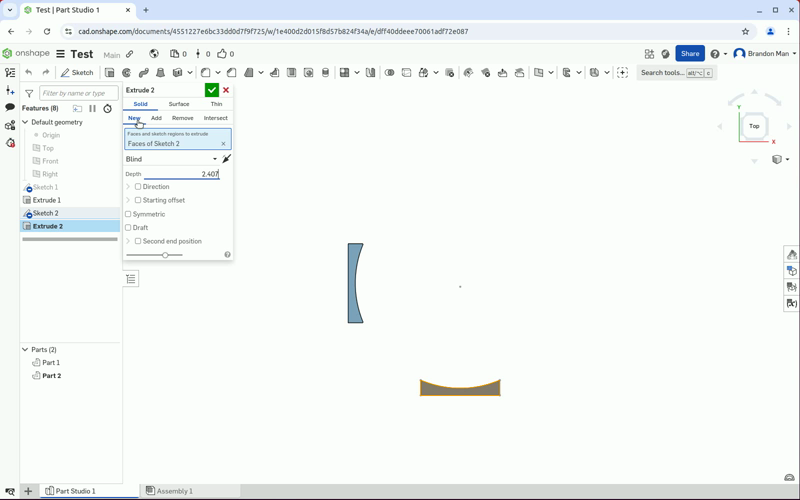
key(enter)
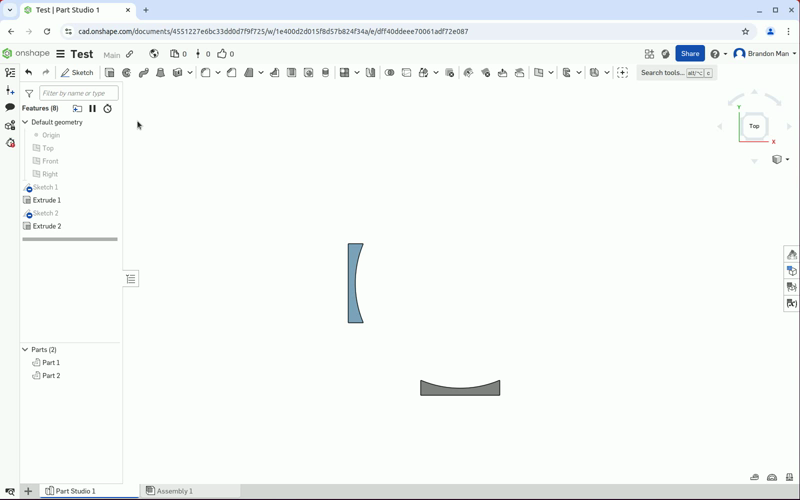
key(shift+h)
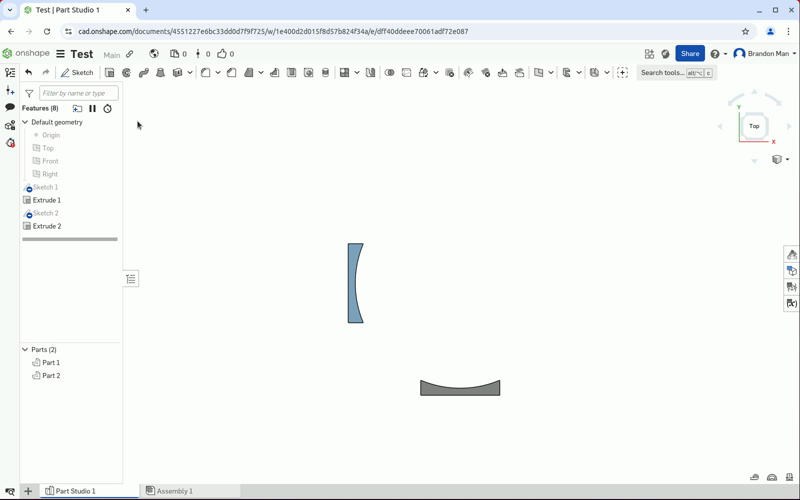
key(shift+h)
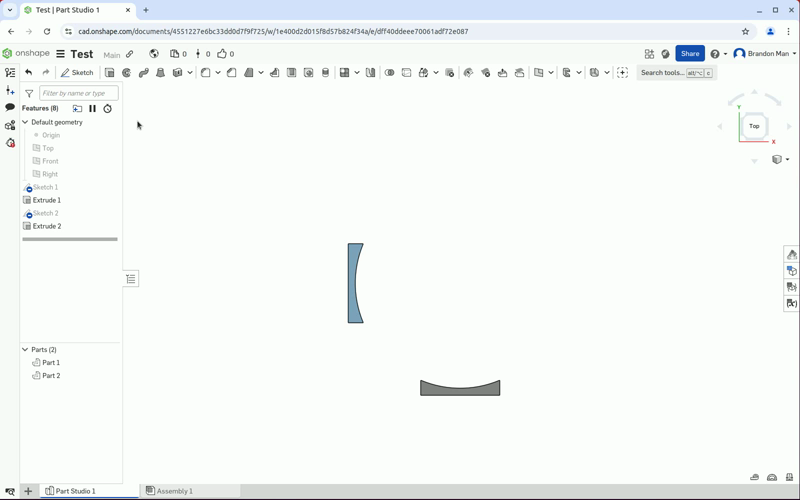
mouse_move(73, 189)
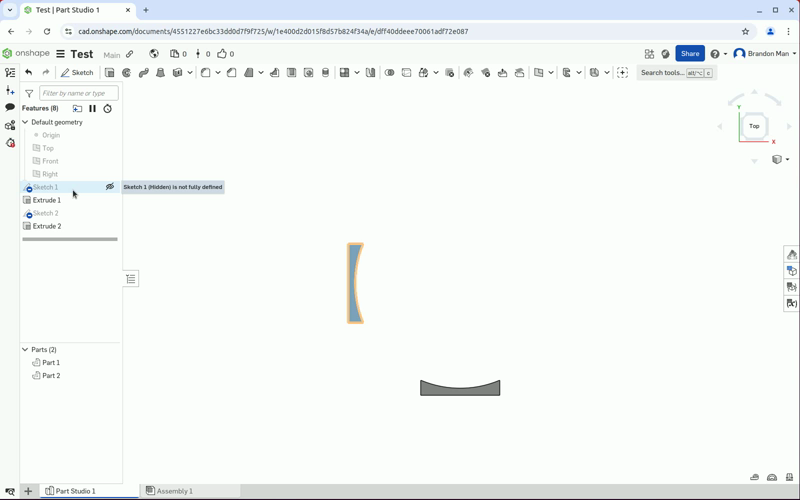
click(73, 189)
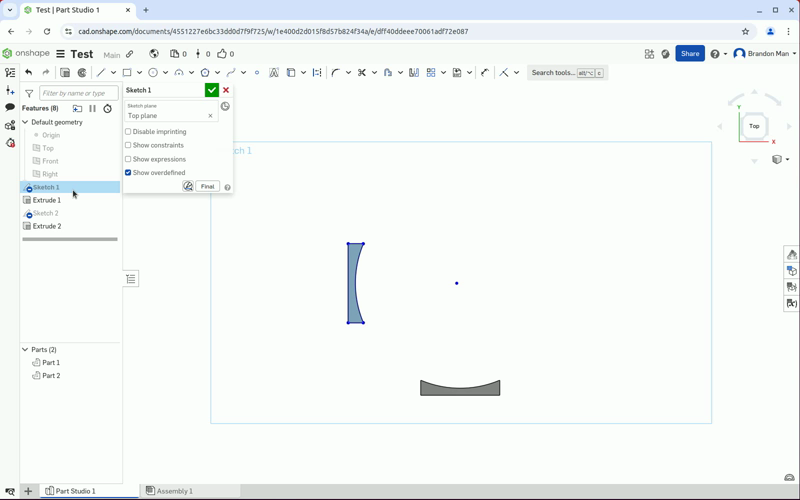
mouse_move(229, 92)
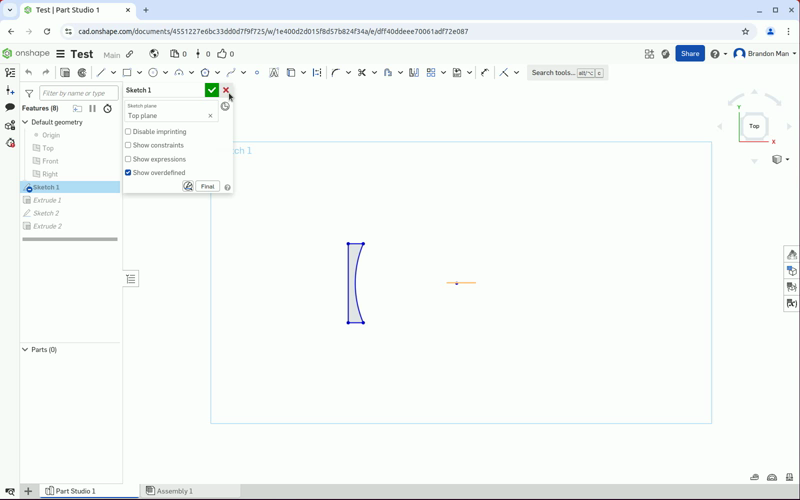
click(229, 92)
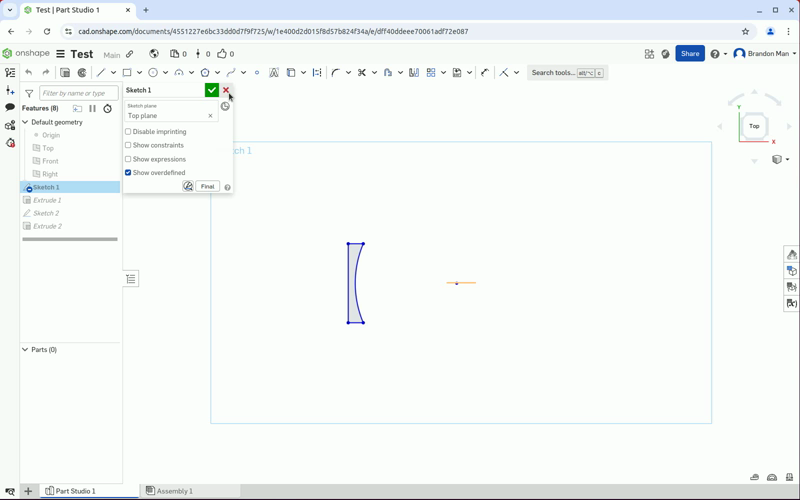
key(shift+s)
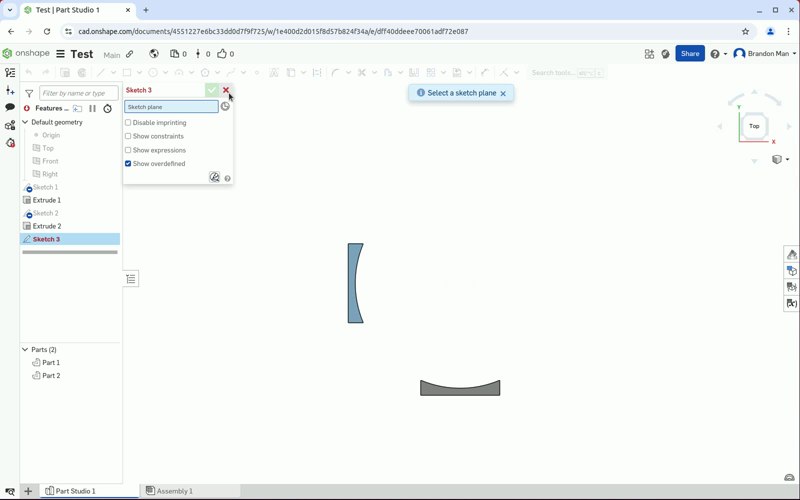
mouse_move(73, 150)
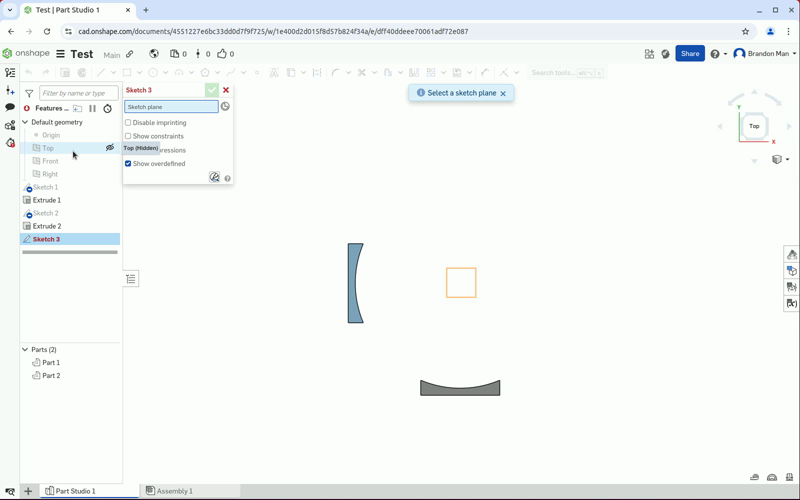
click(73, 150)
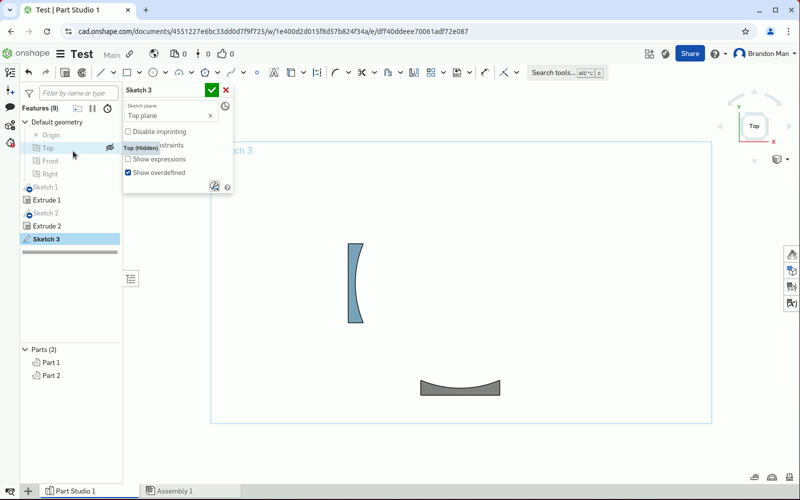
mouse_move(73, 352)
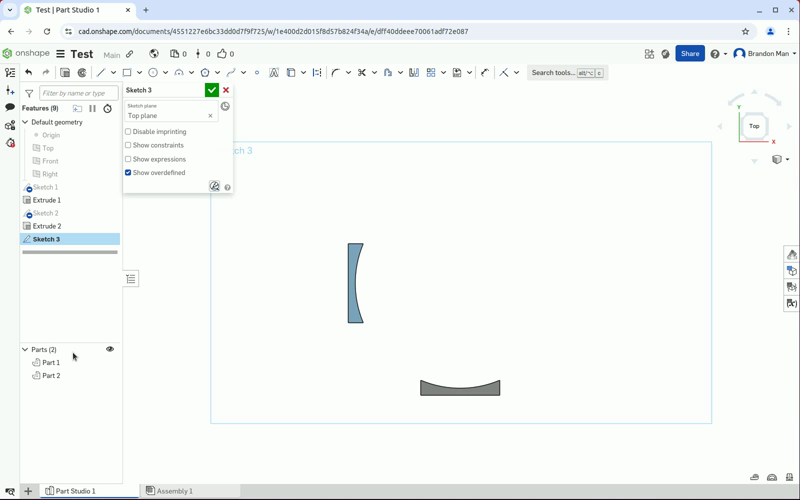
key(y)
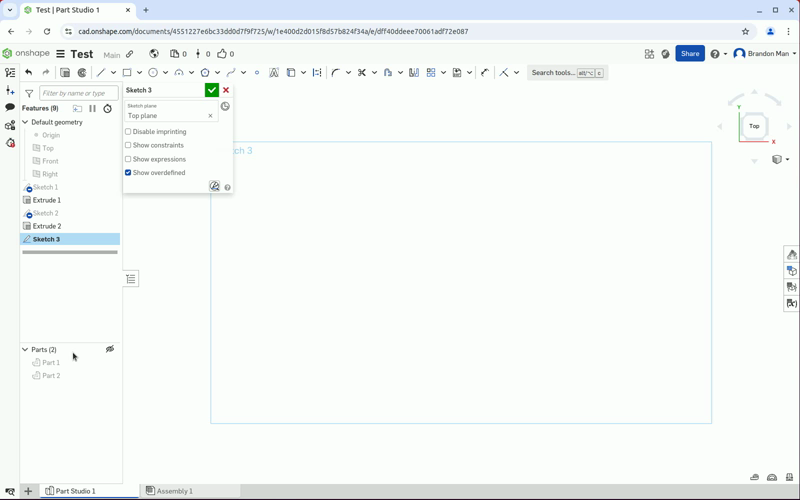
key(l)
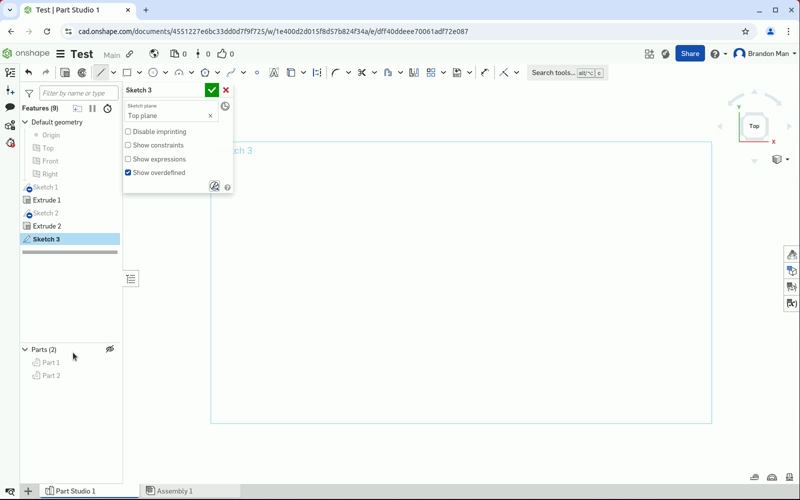
key_down(shift)
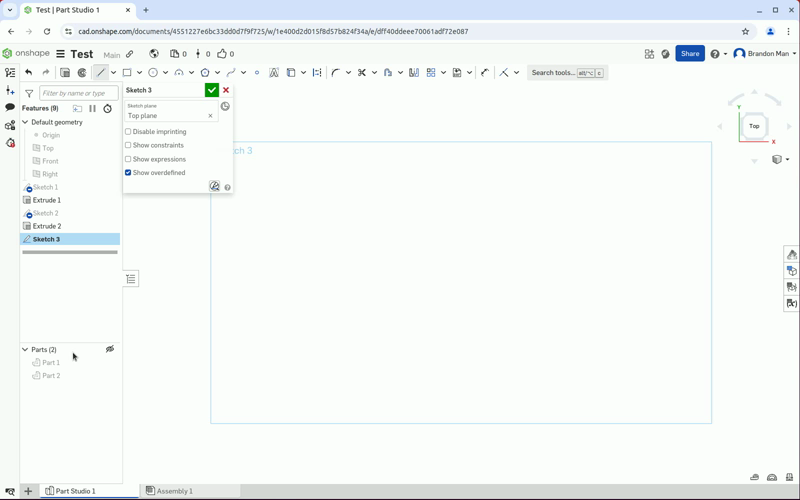
mouse_move(420, 185)
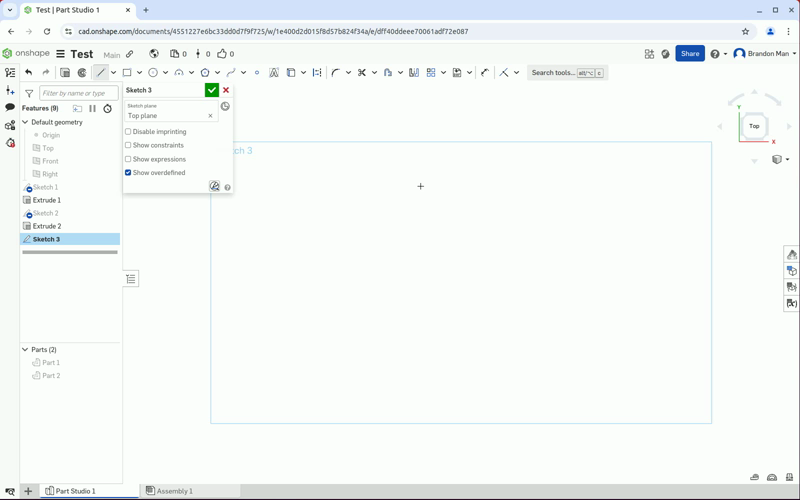
click(420, 185)
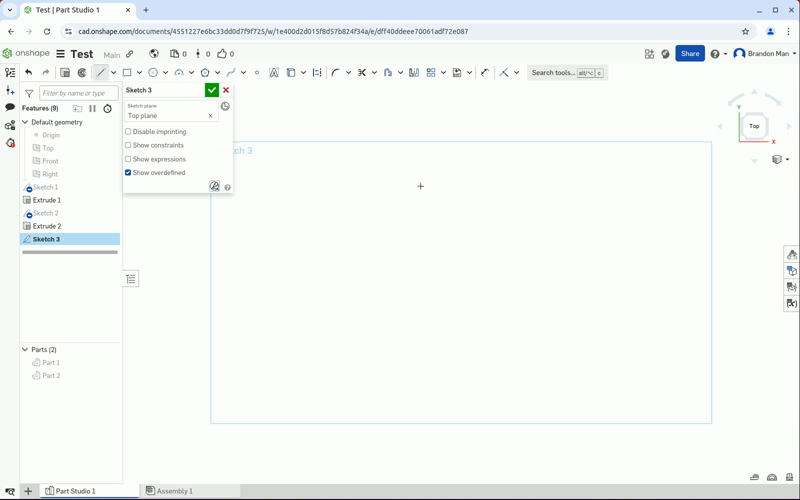
key_up(shift)
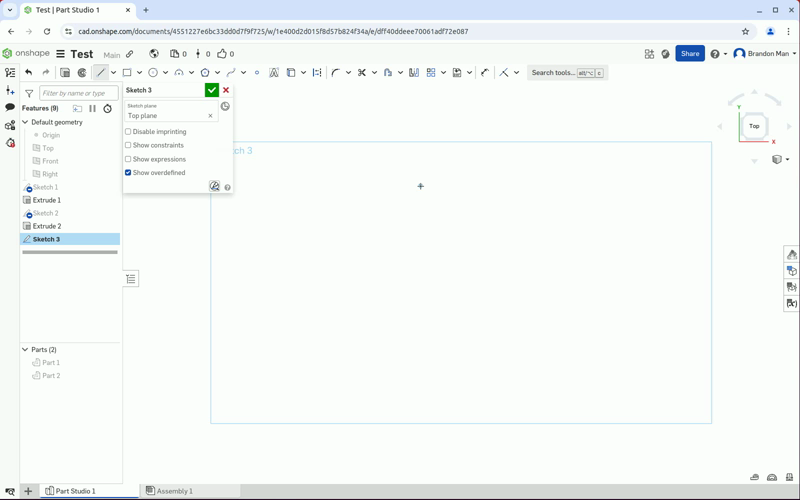
key_down(shift)
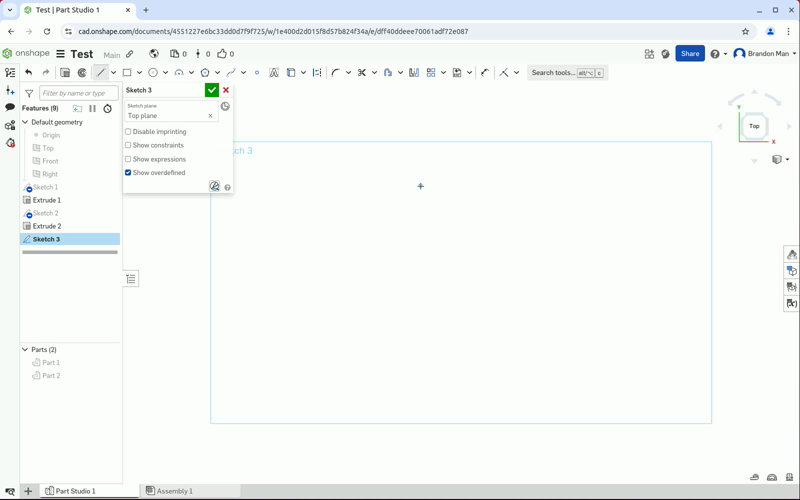
mouse_move(450, 185)
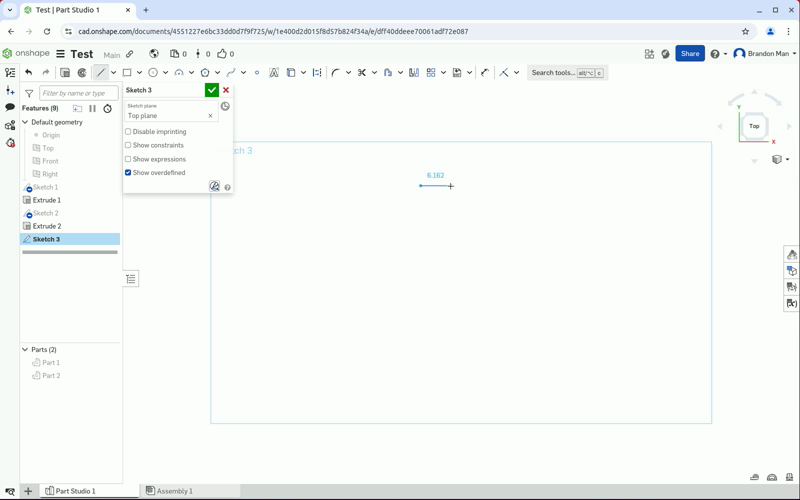
mouse_move(420, 170)
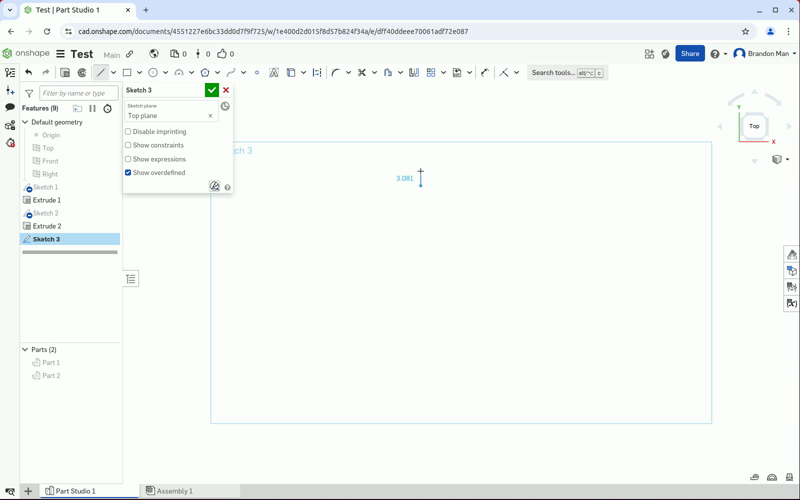
click(420, 170)
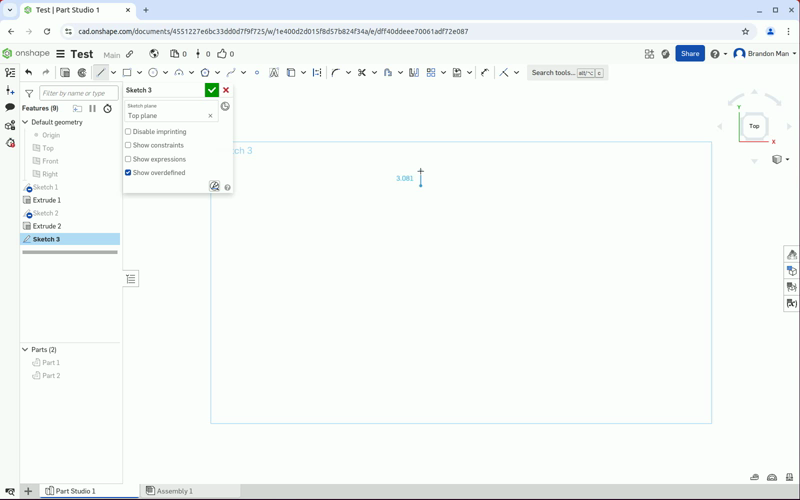
key_up(shift)
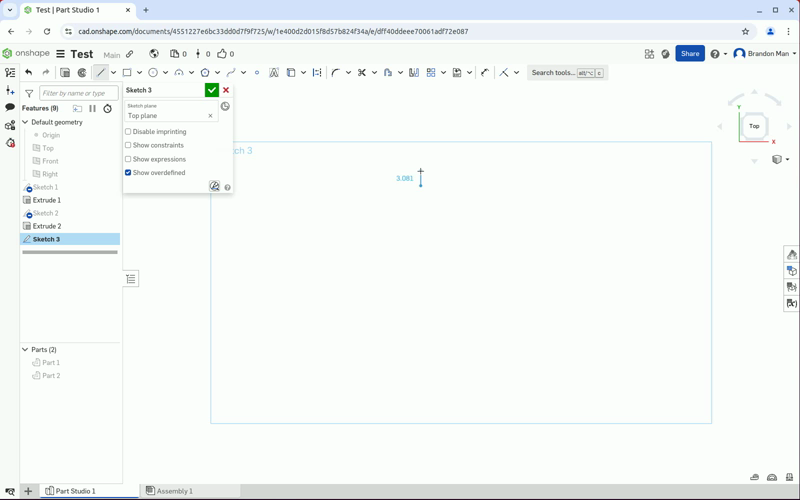
key_down(shift)
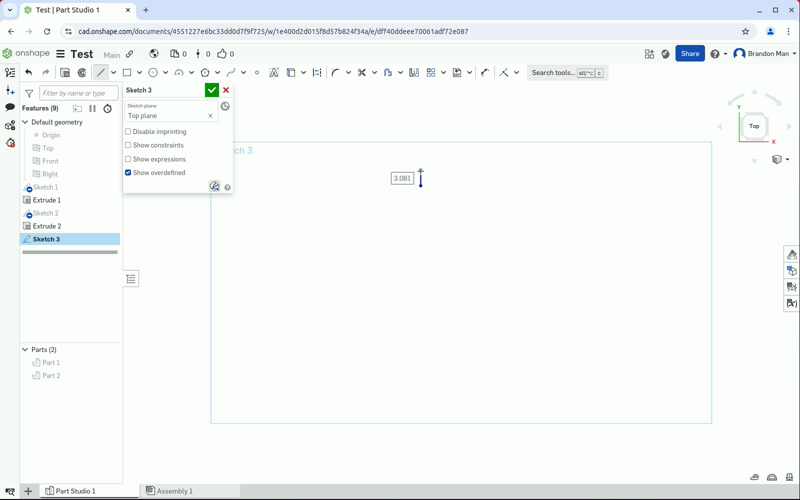
mouse_move(499, 170)
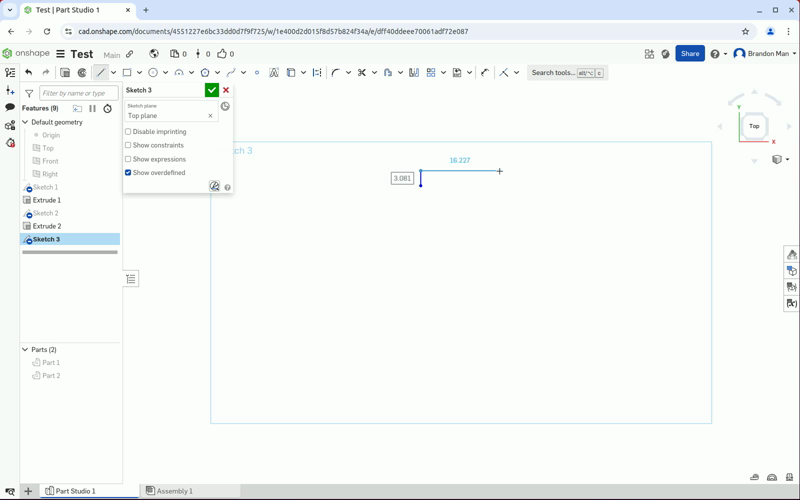
click(499, 170)
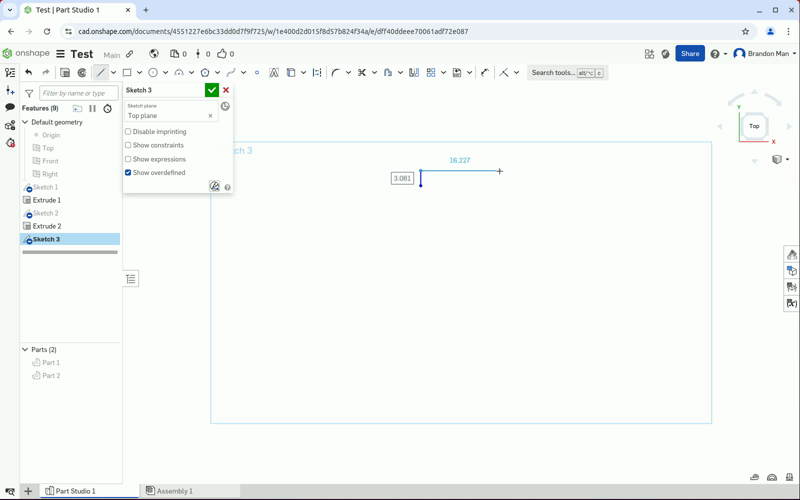
key_up(shift)
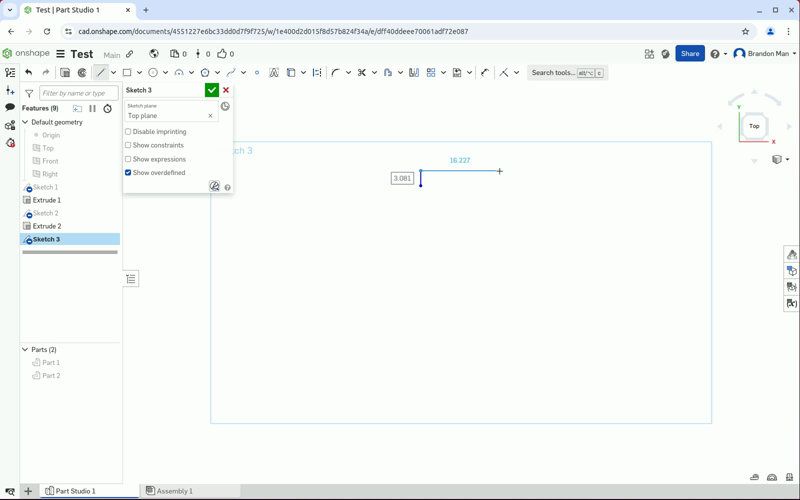
key_down(shift)
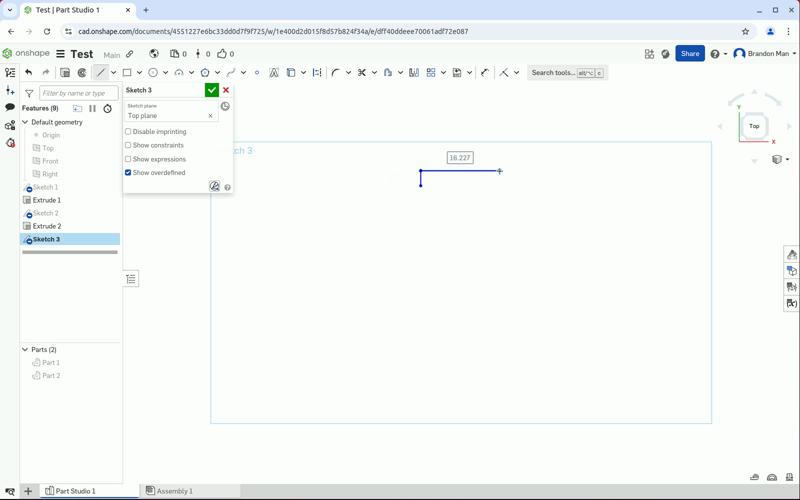
mouse_move(529, 170)
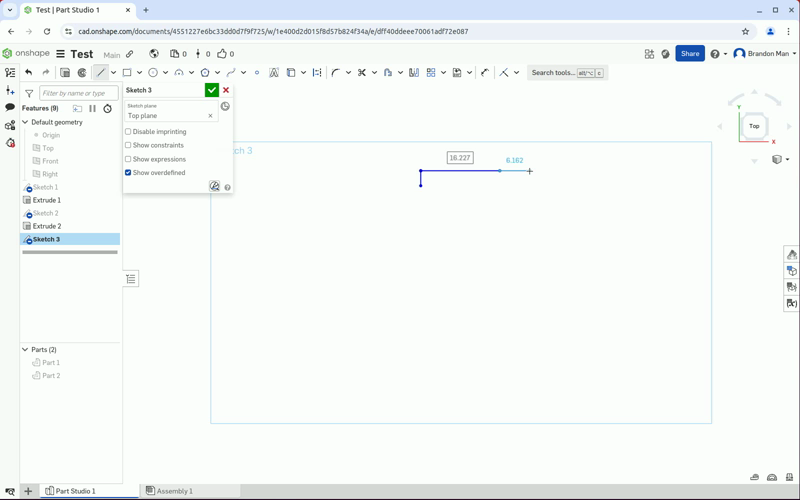
mouse_move(499, 185)
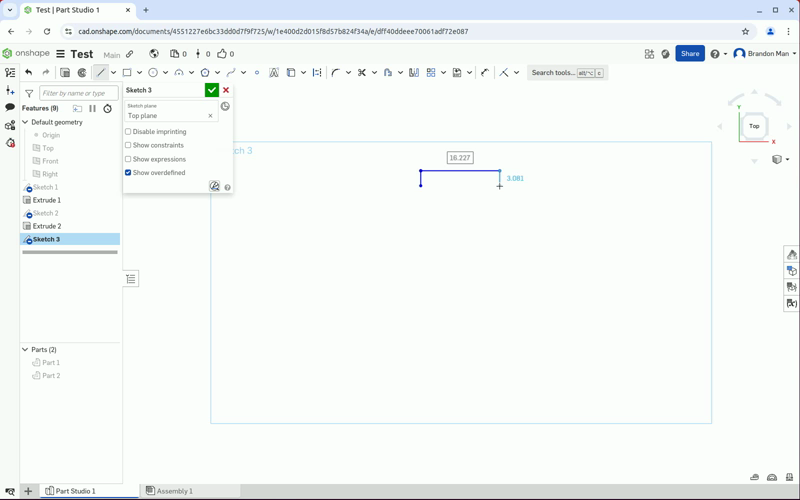
click(499, 185)
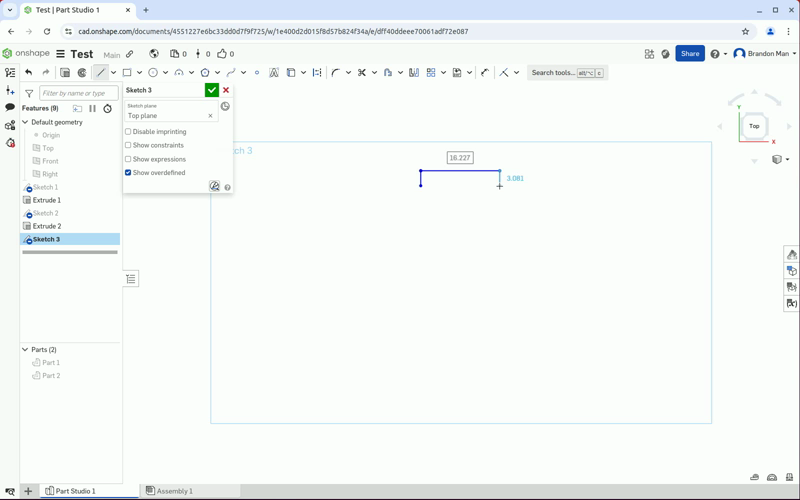
key_up(shift)
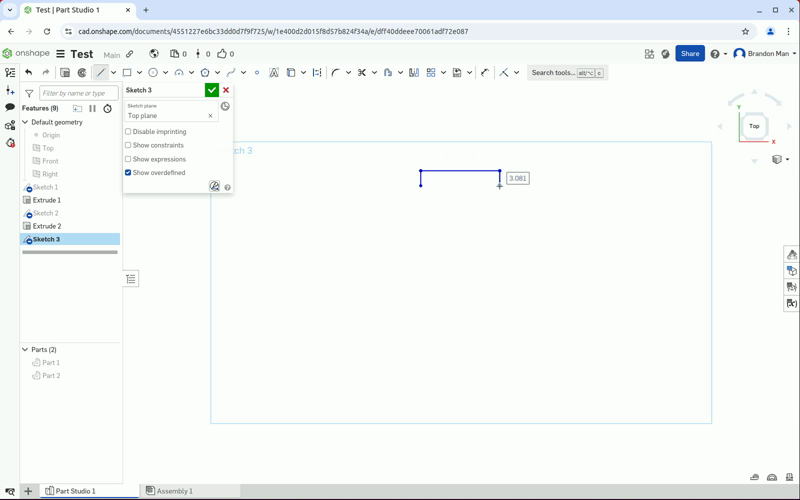
key(esc)
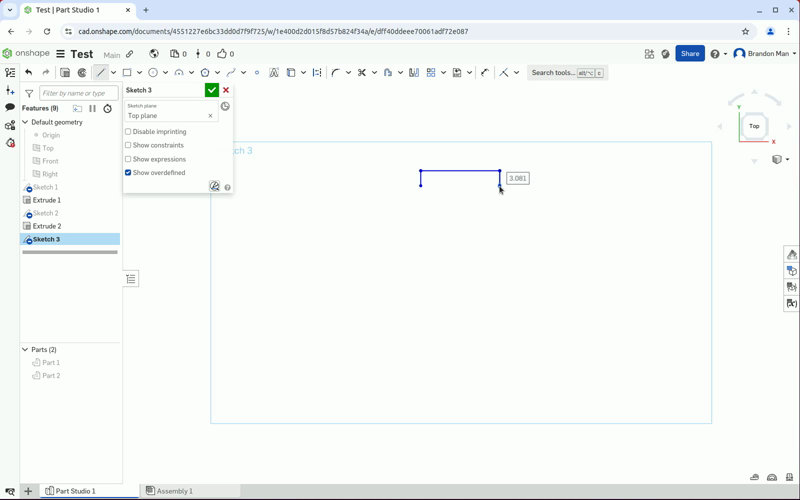
key(a)
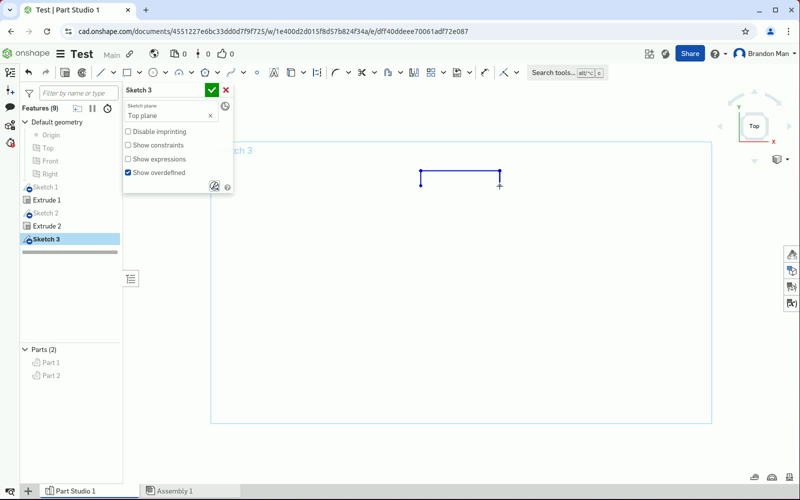
mouse_move(499, 185)
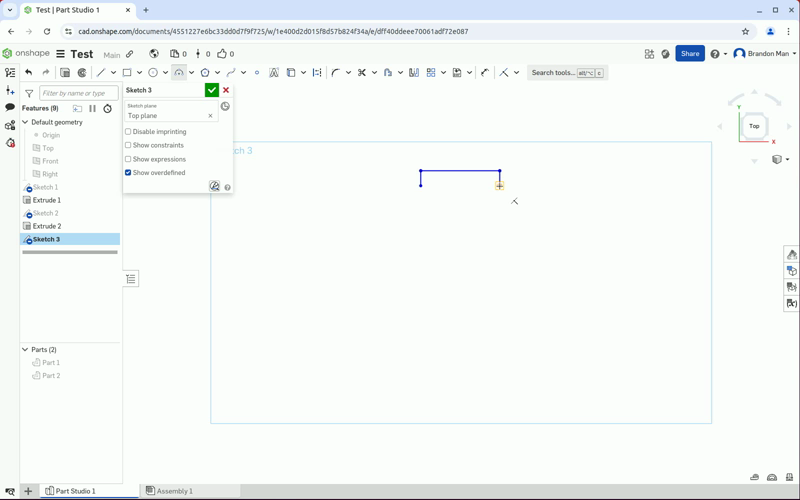
click(499, 185)
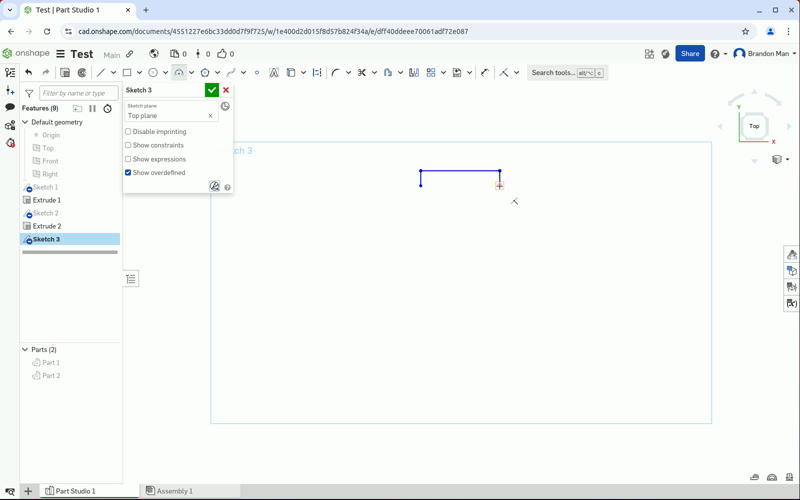
key_down(shift)
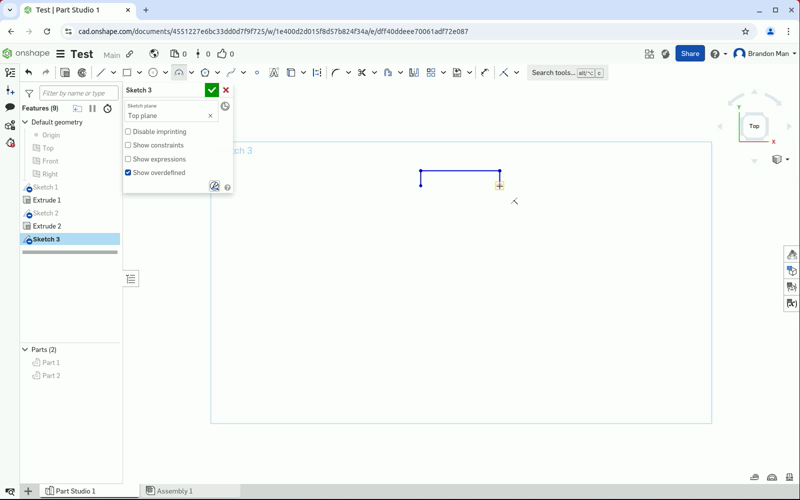
mouse_move(556, 243)
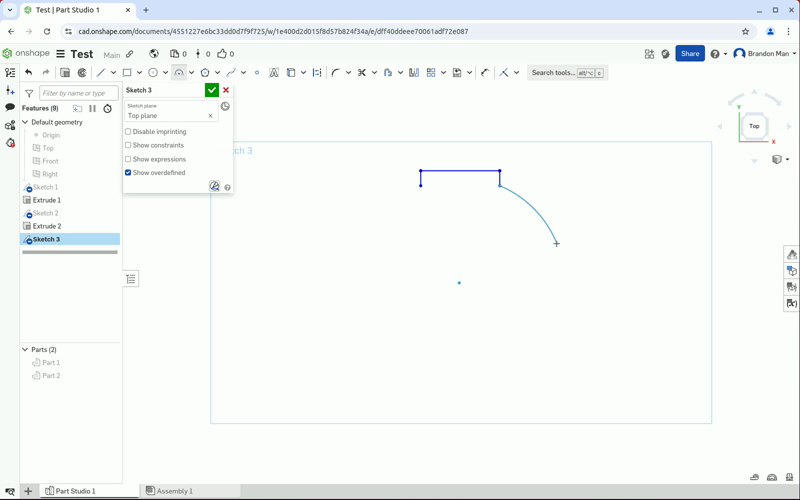
click(556, 243)
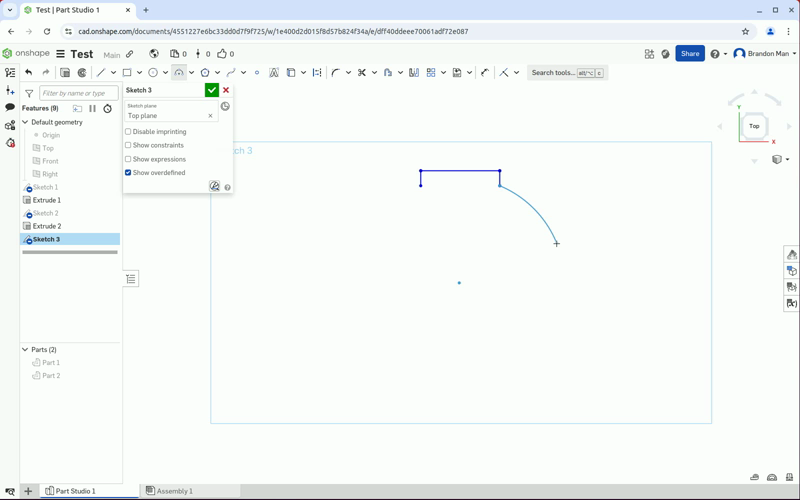
mouse_move(534, 208)
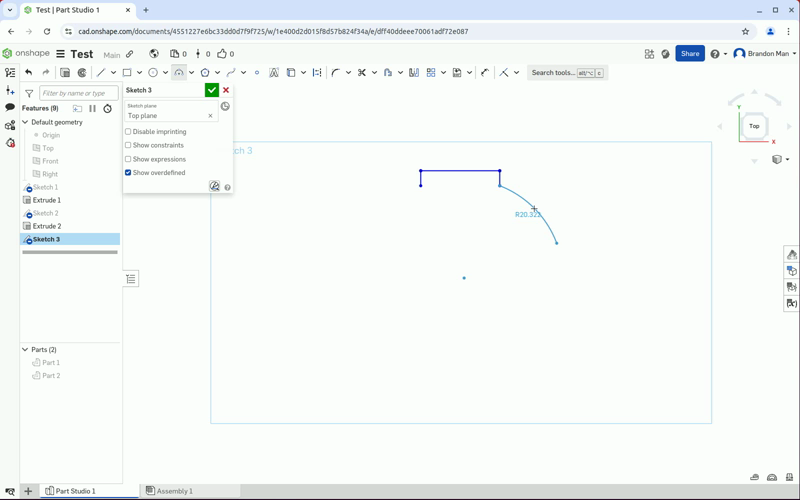
click(534, 208)
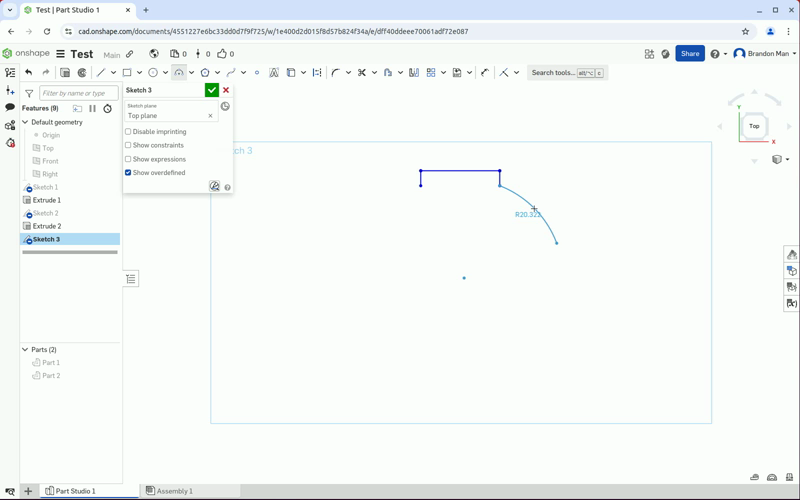
key_up(shift)
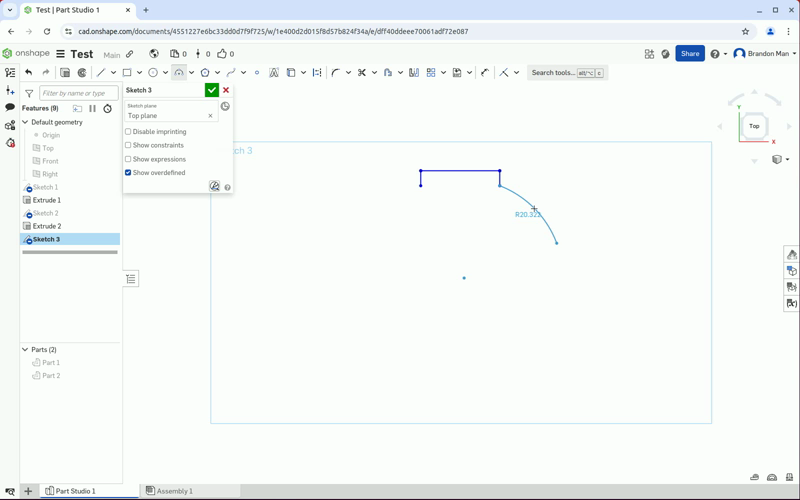
key(esc)
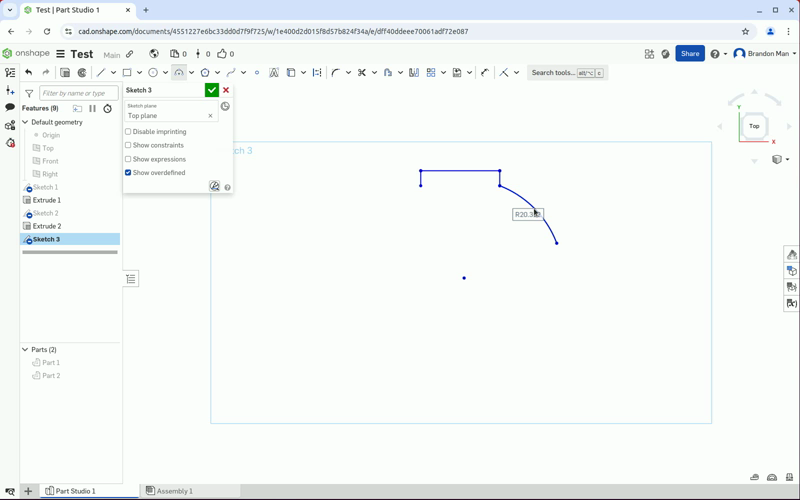
key(l)
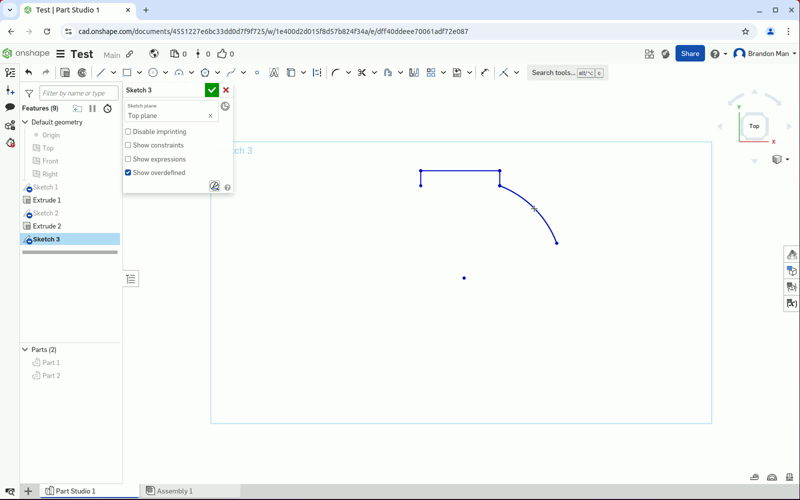
mouse_move(556, 243)
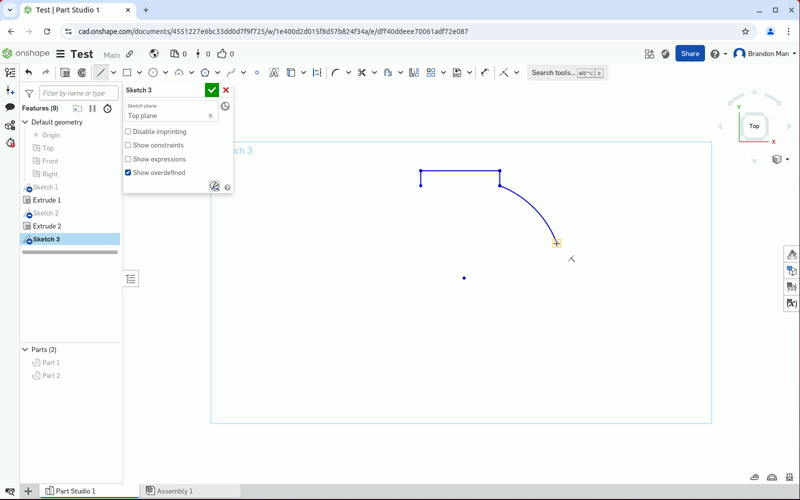
click(556, 243)
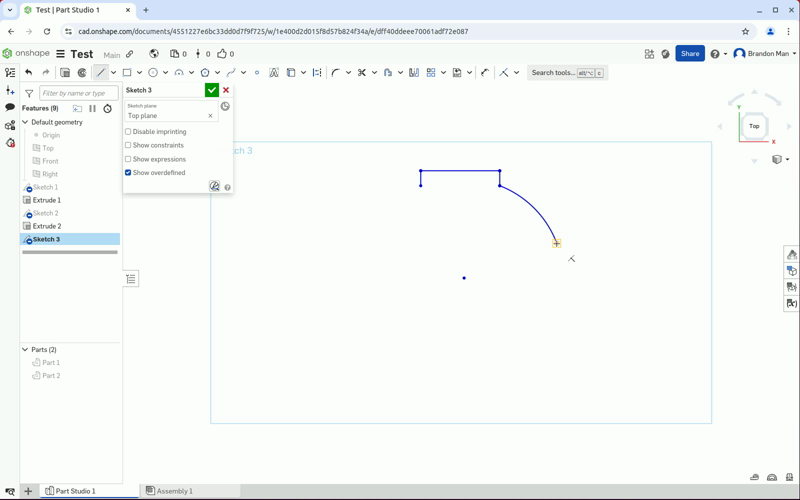
key_down(shift)
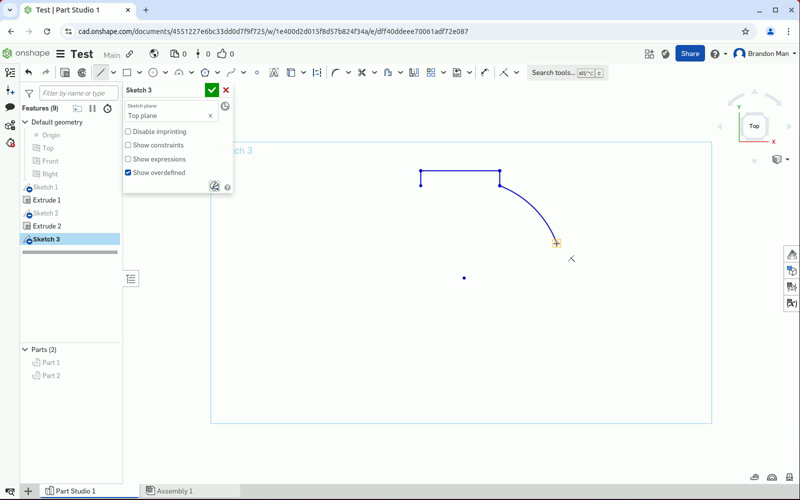
mouse_move(586, 243)
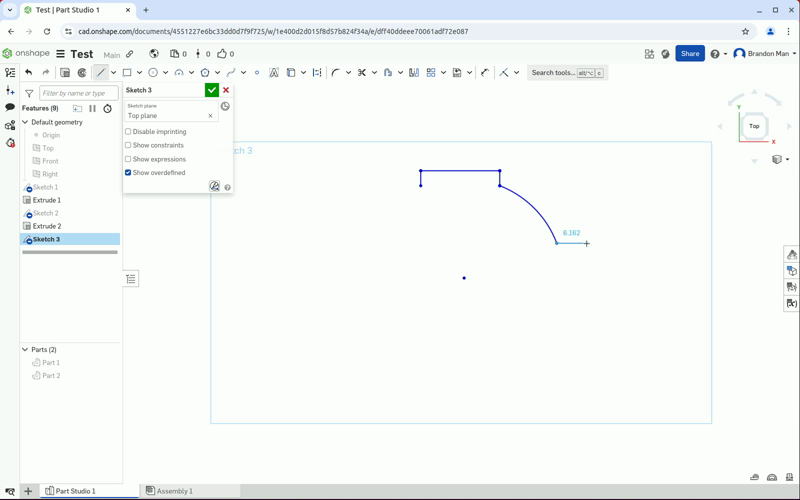
mouse_move(571, 243)
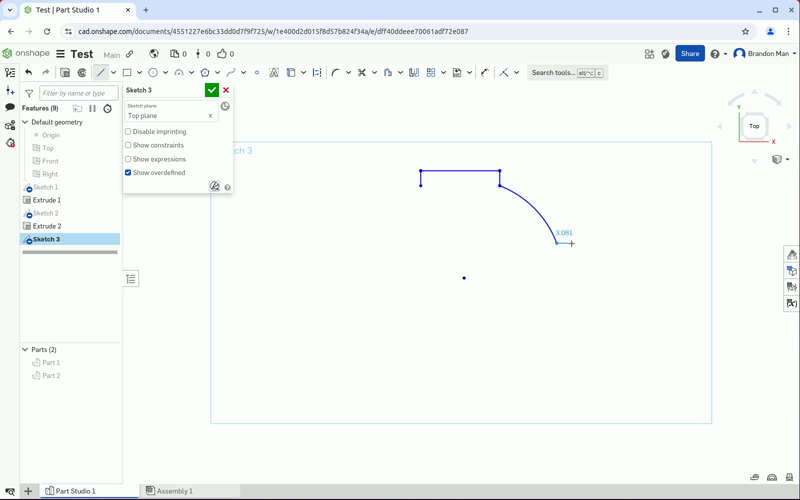
click(571, 243)
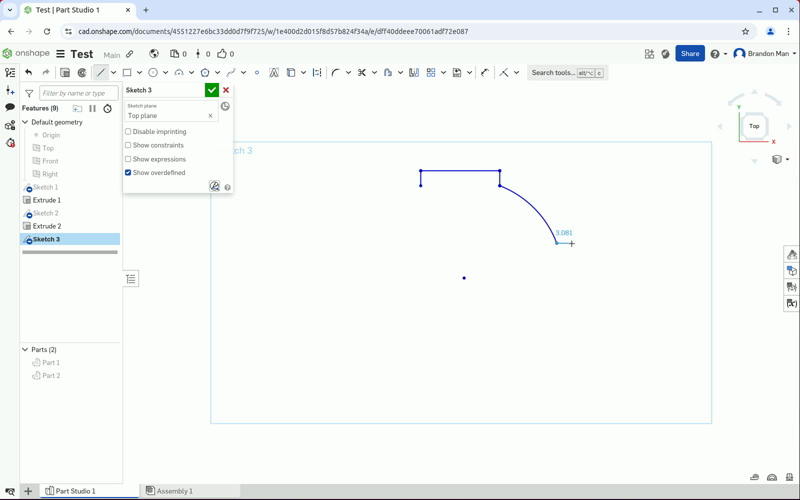
key_up(shift)
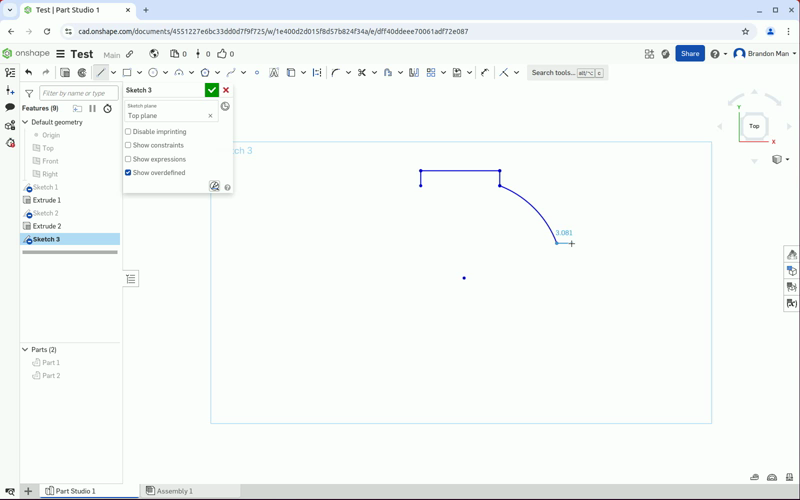
key_down(shift)
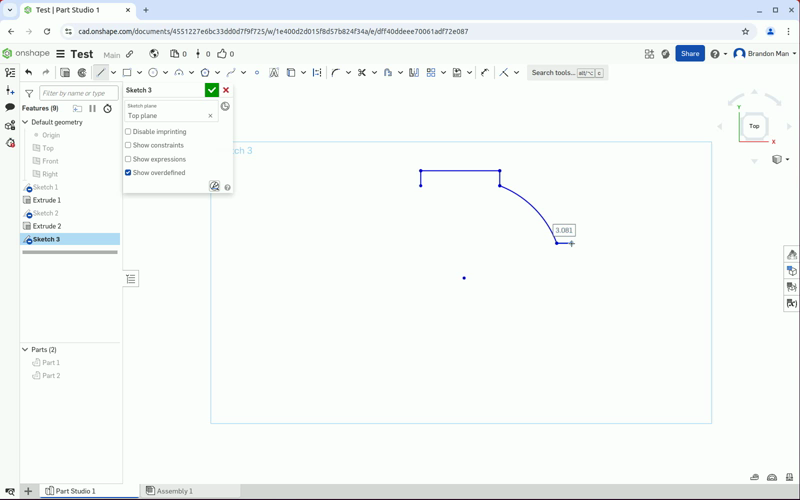
mouse_move(571, 321)
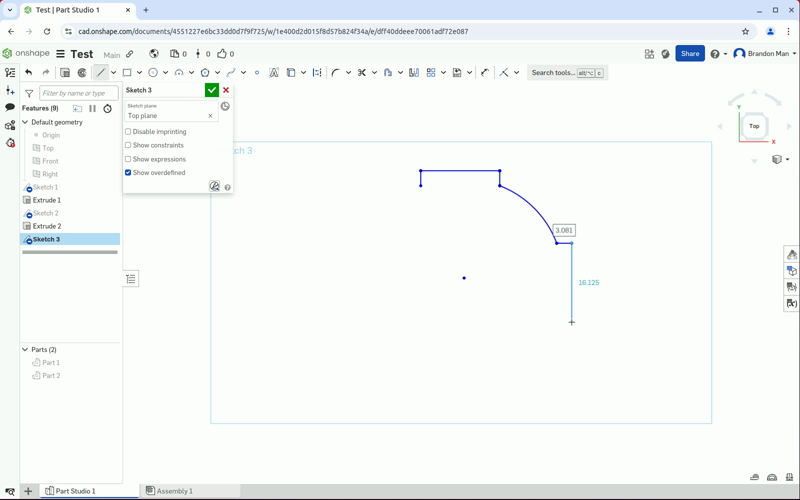
click(571, 321)
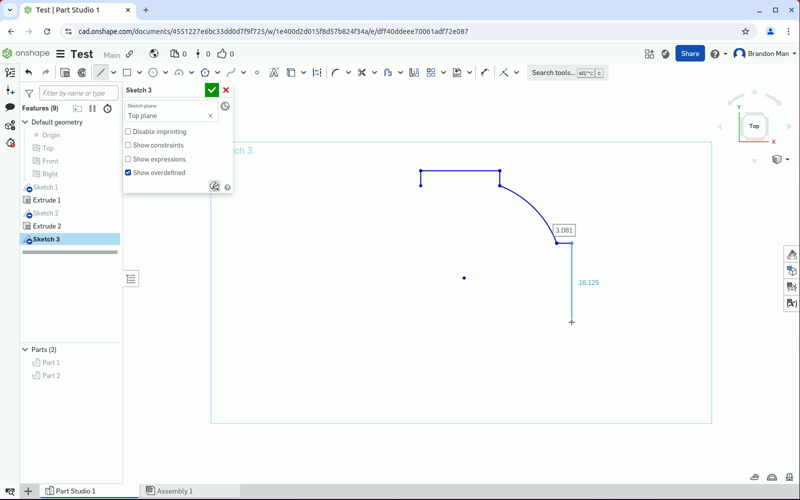
key_up(shift)
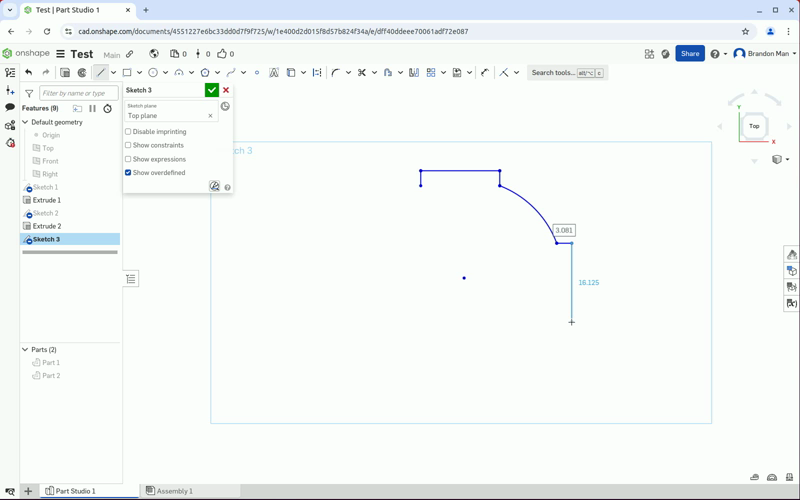
key_down(shift)
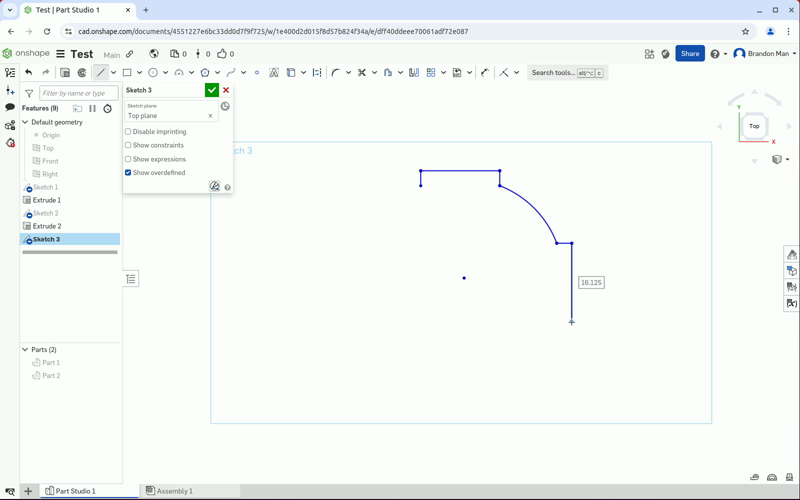
mouse_move(589, 321)
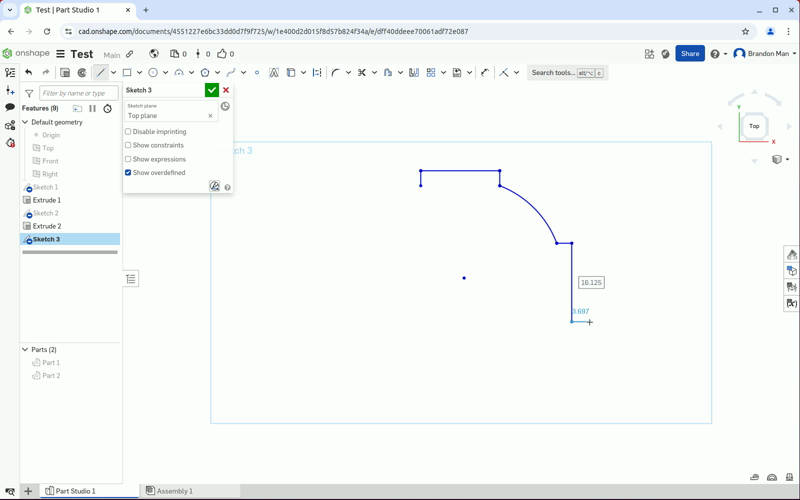
mouse_move(556, 321)
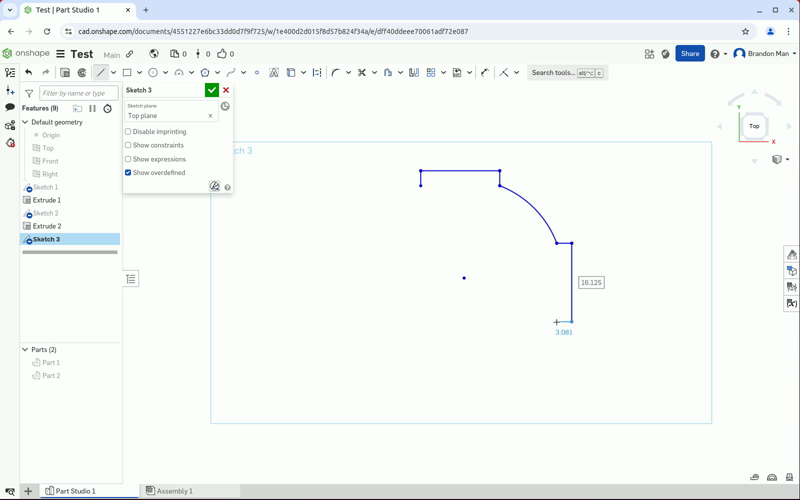
click(556, 321)
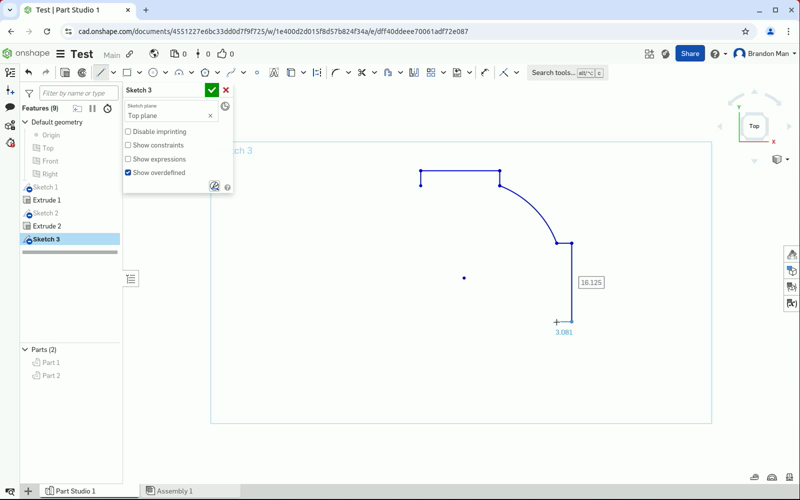
key_up(shift)
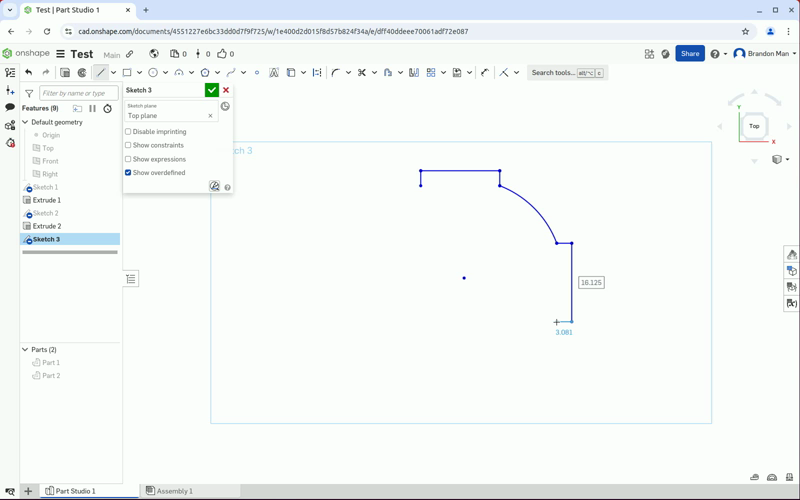
key(esc)
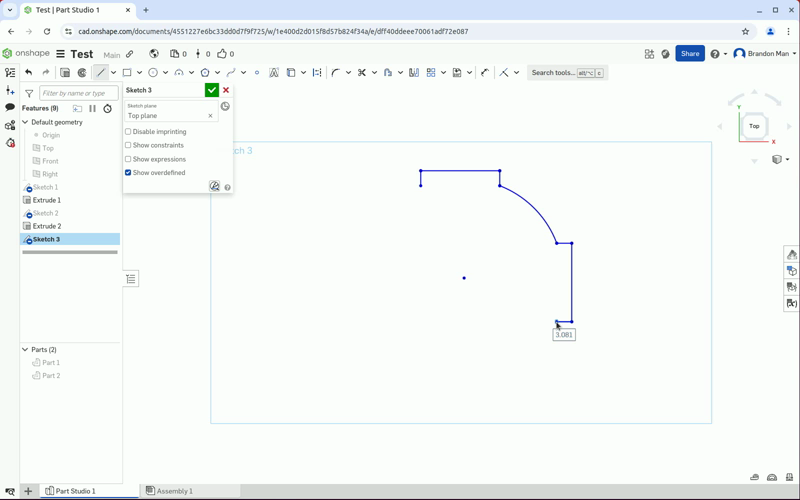
key(a)
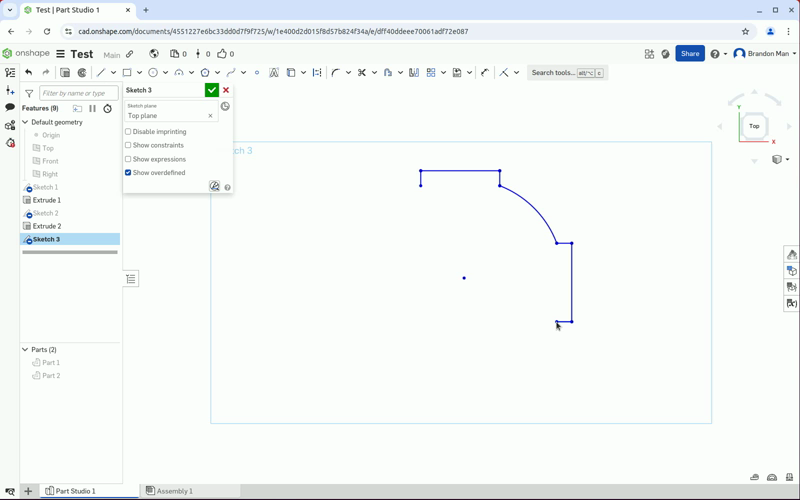
mouse_move(556, 321)
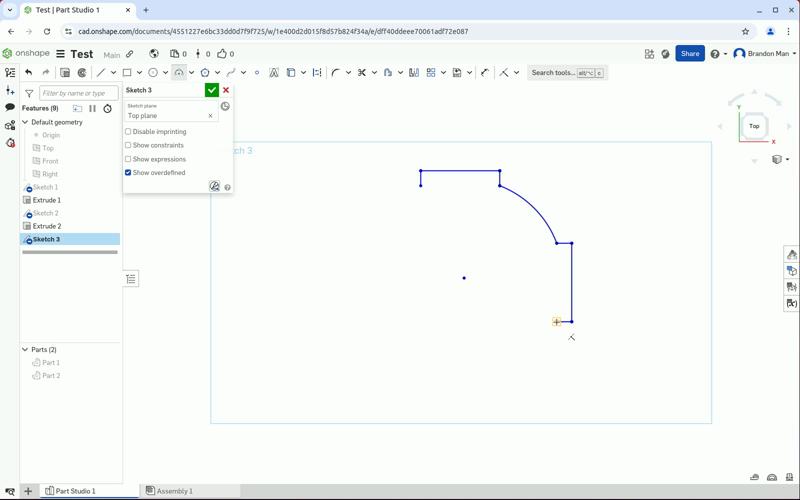
click(556, 321)
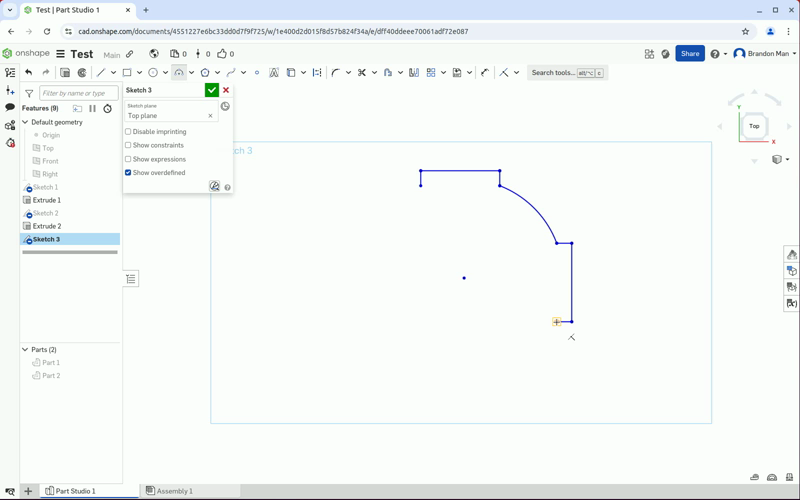
mouse_move(420, 185)
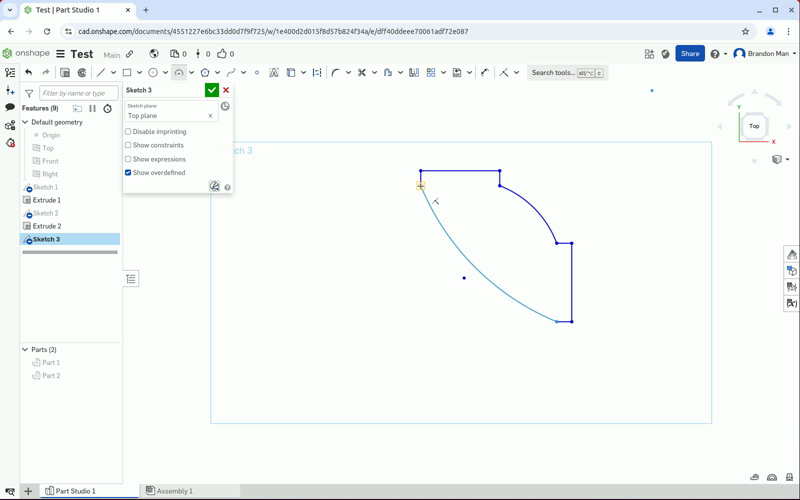
click(420, 185)
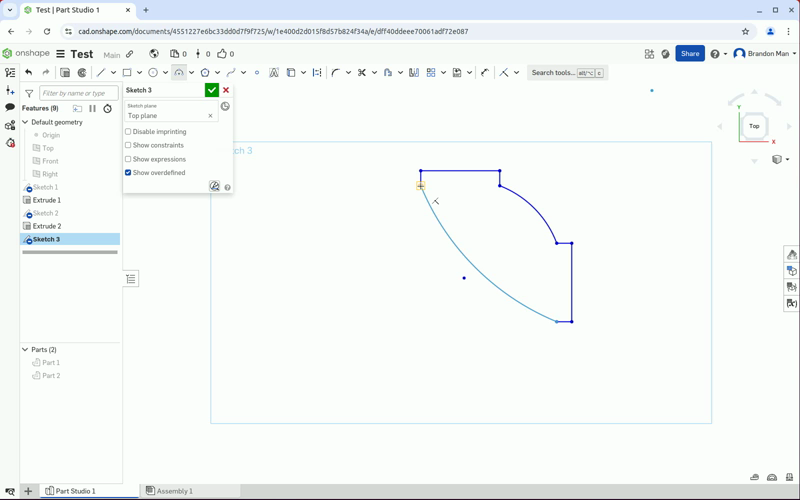
key_down(shift)
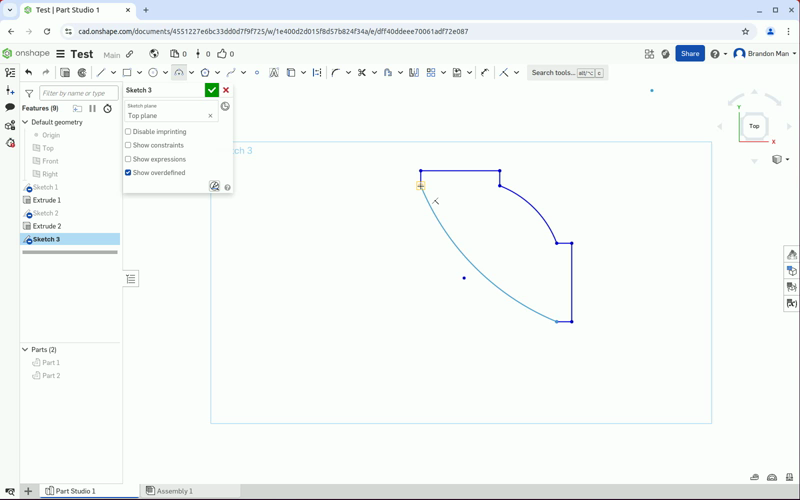
mouse_move(385, 356)
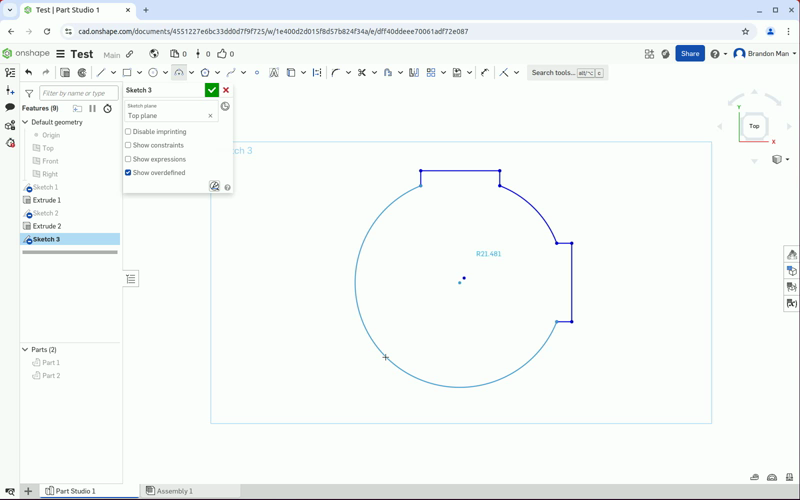
click(385, 356)
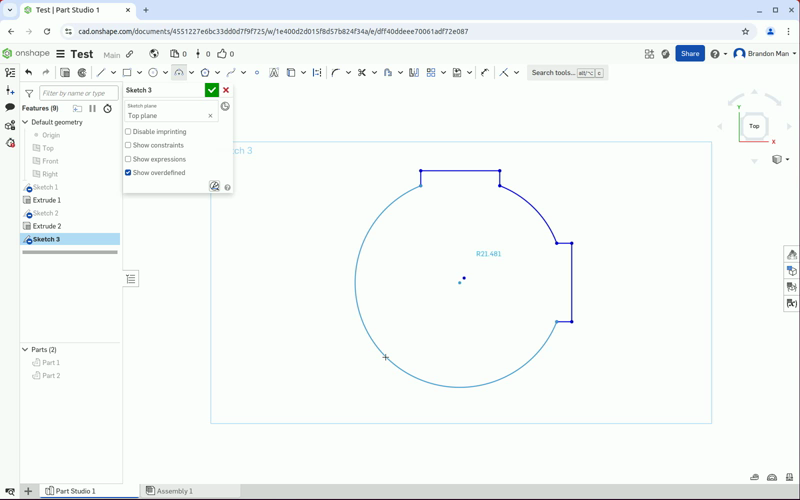
key_up(shift)
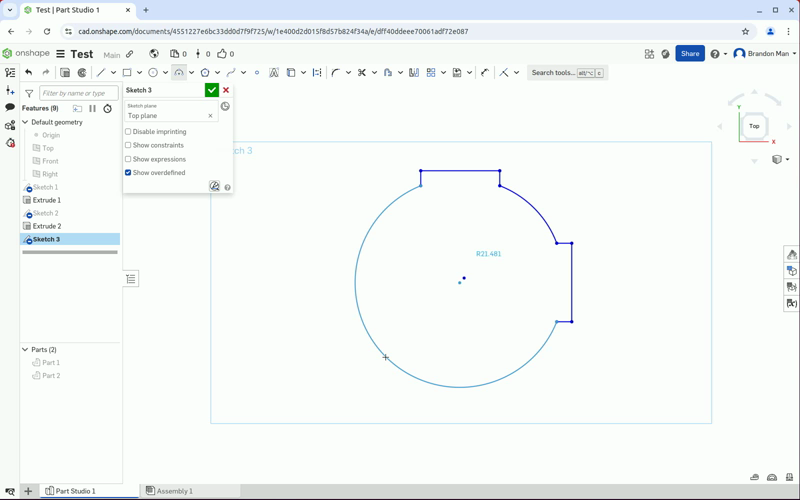
key(esc)
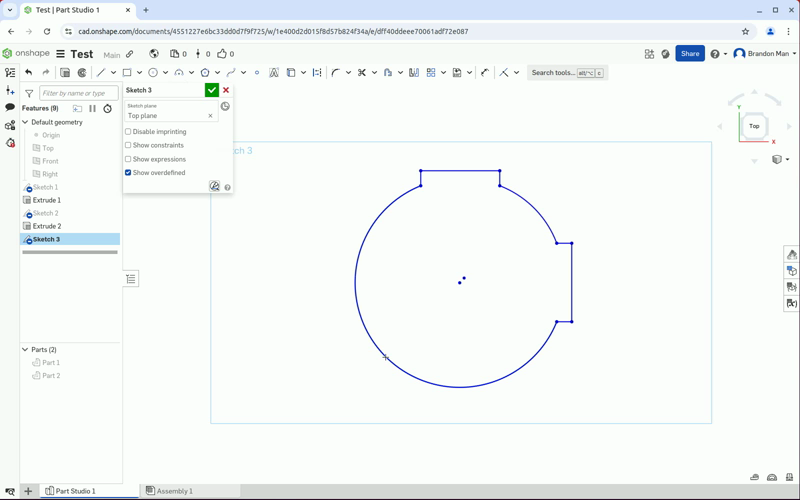
mouse_move(399, 290)
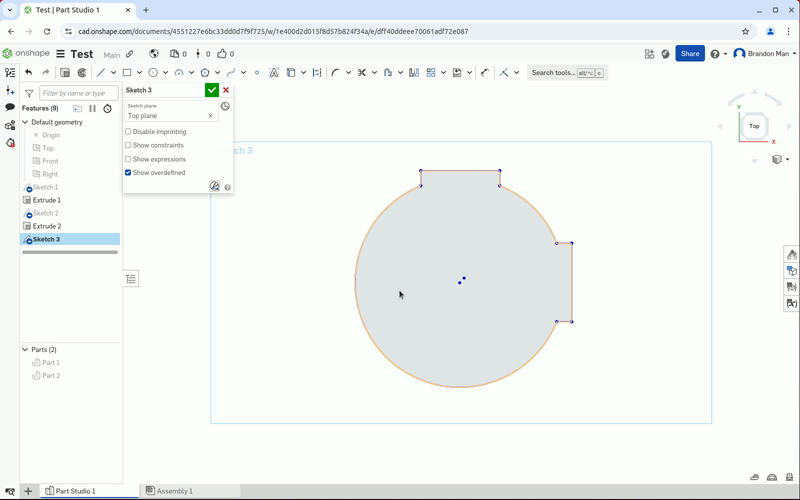
click(399, 290)
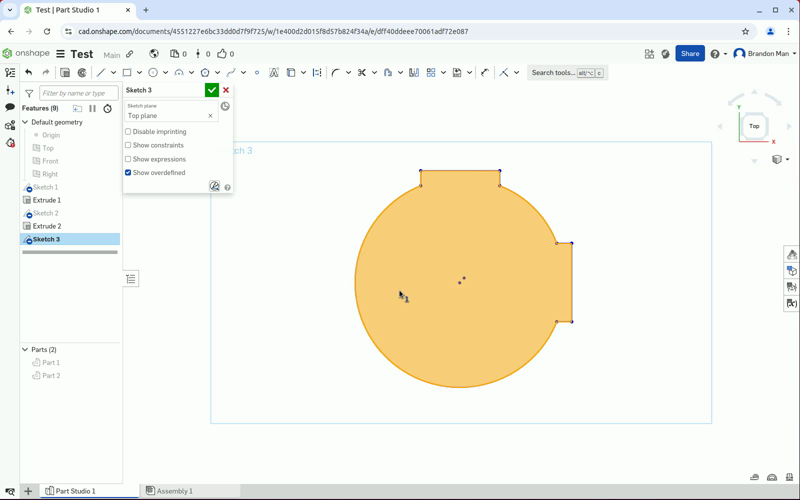
mouse_move(73, 352)
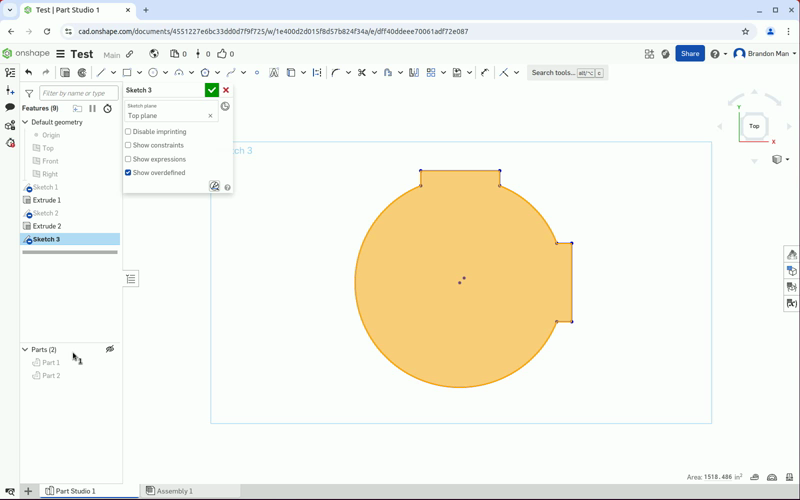
key(shift+y)
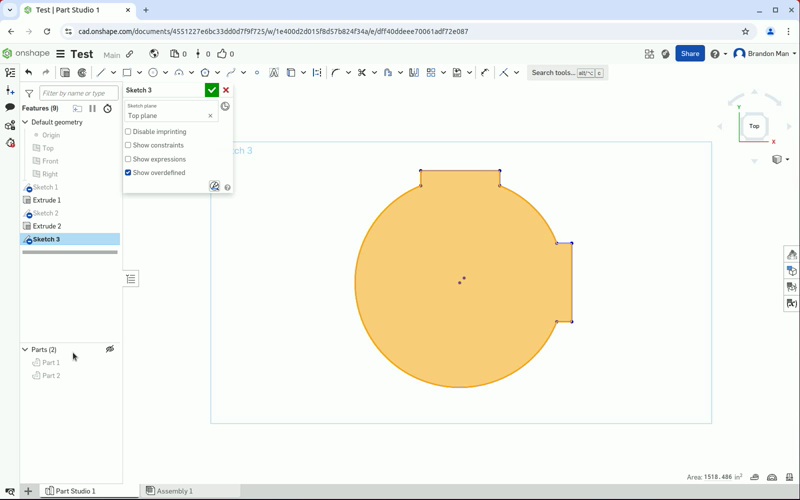
key(shift+e)
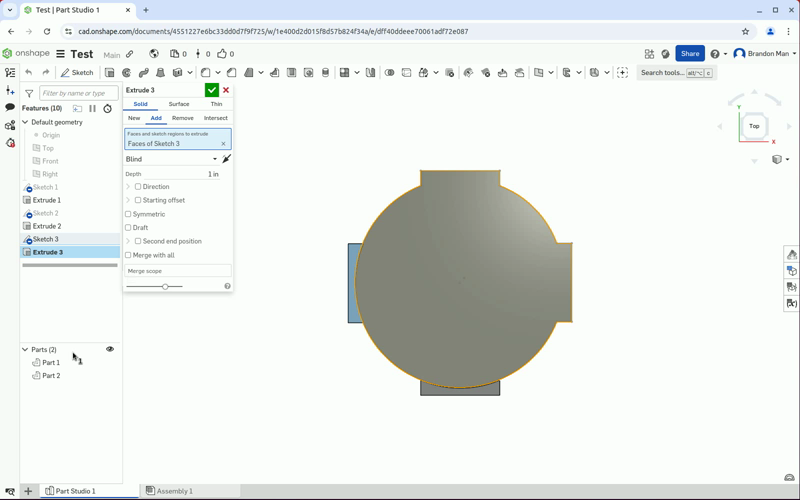
mouse_move(143, 106)
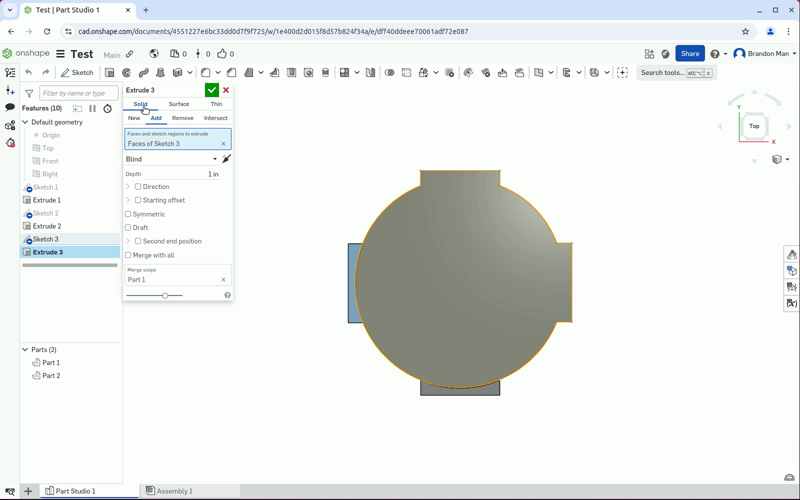
click(143, 106)
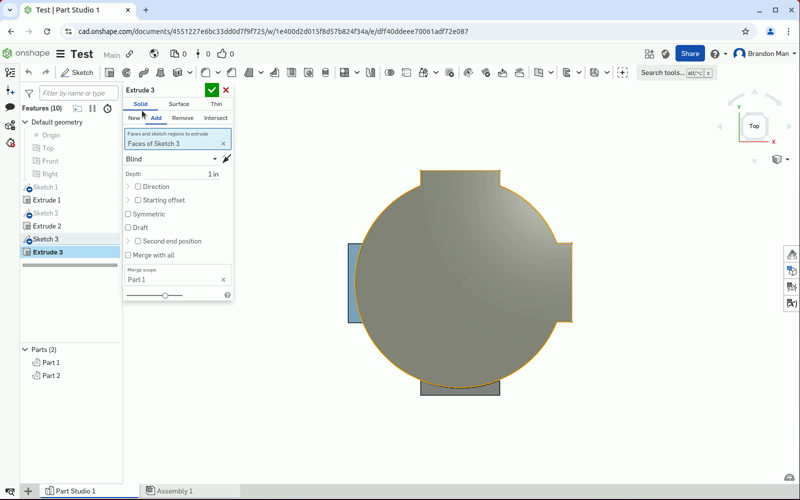
mouse_move(137, 120)
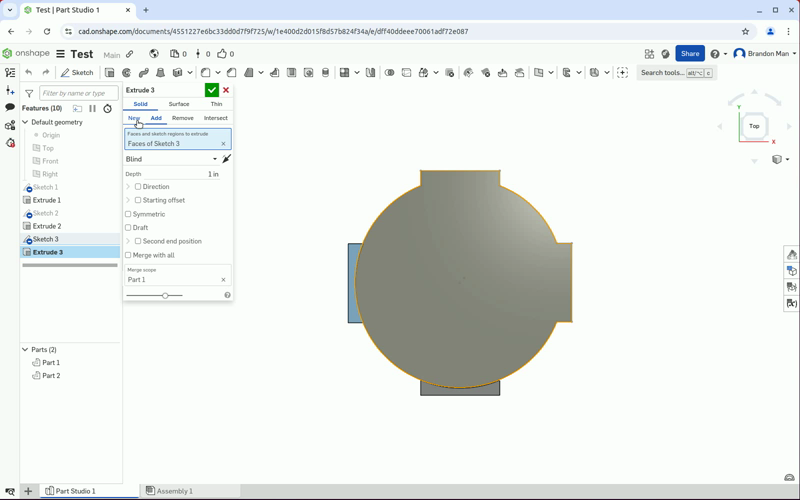
click(137, 120)
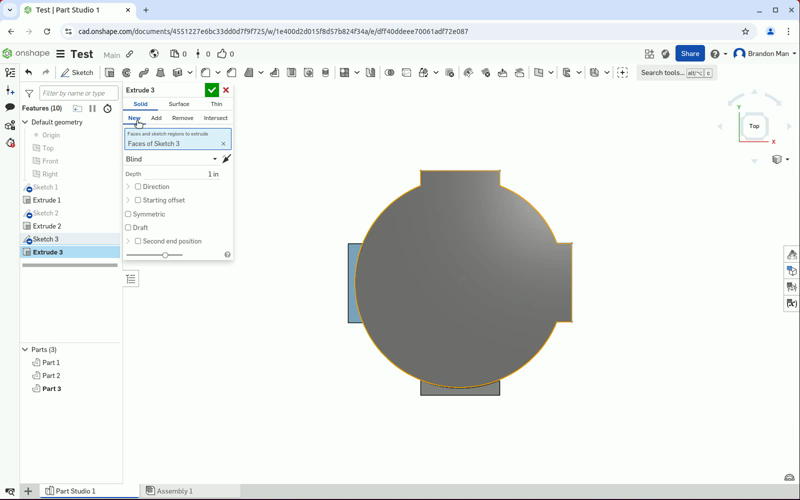
key(tab, 4)
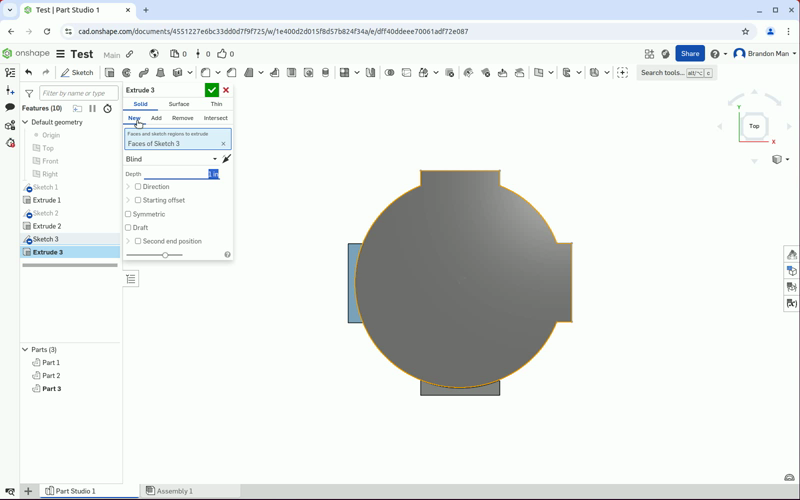
text(2.407)
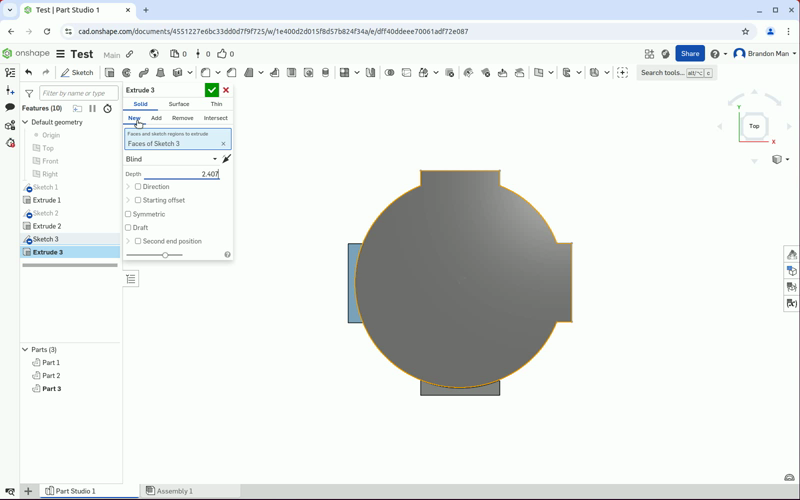
key(enter)
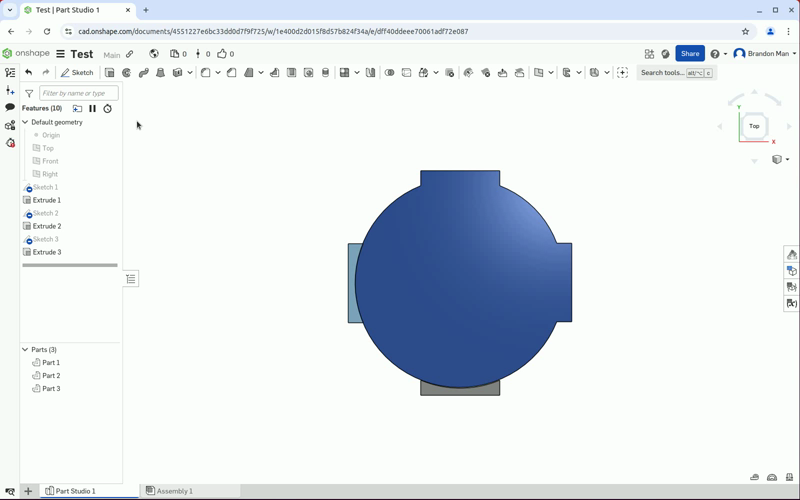
key(shift+h)
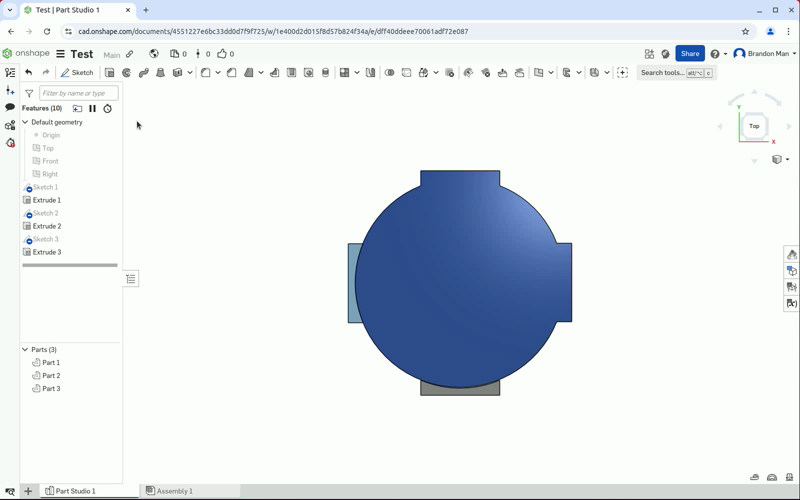
key(shift+h)
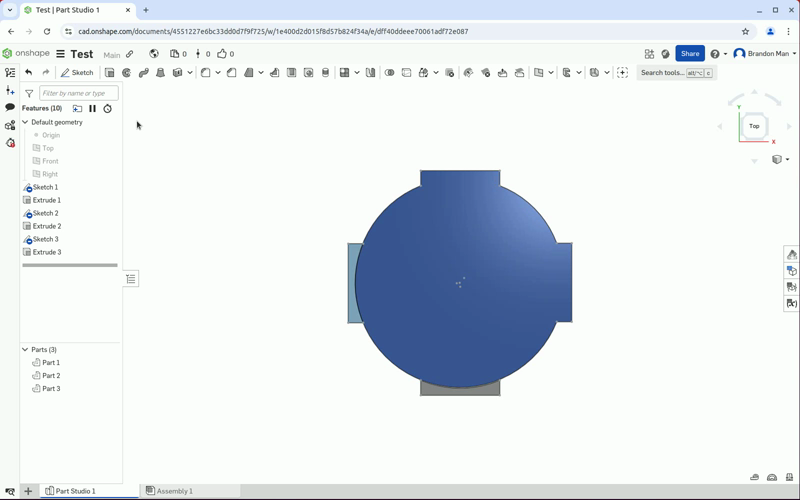
key(shift+7)
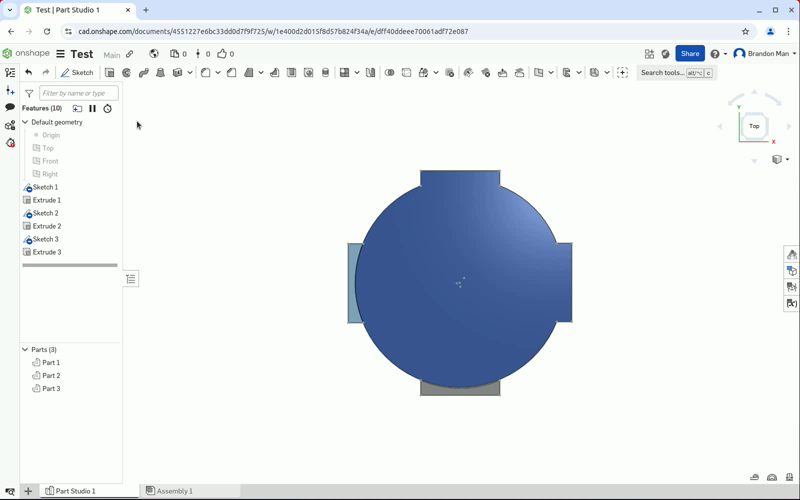
key(up, 3)
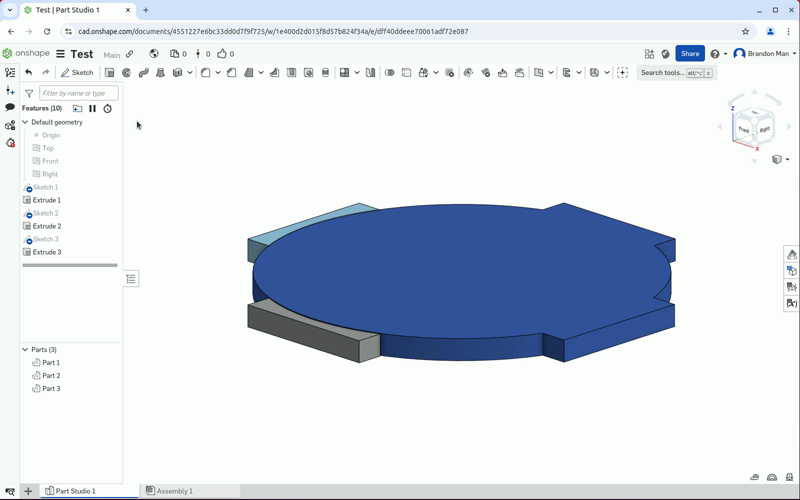
key(left, 3)
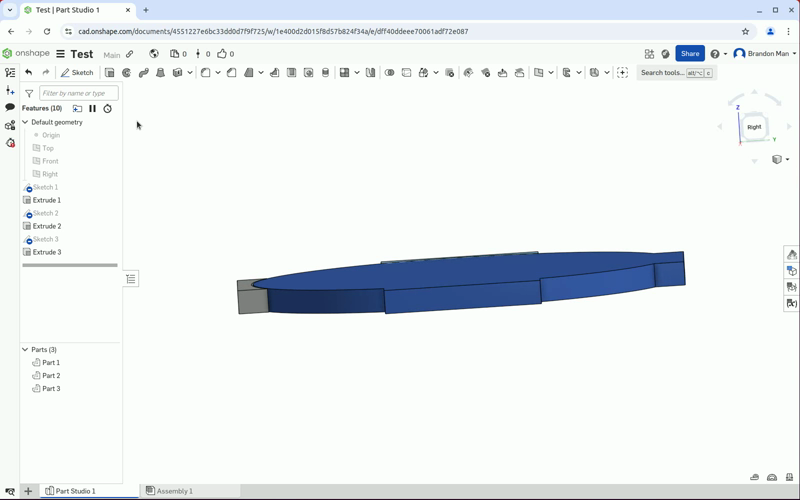
key(right, 3)
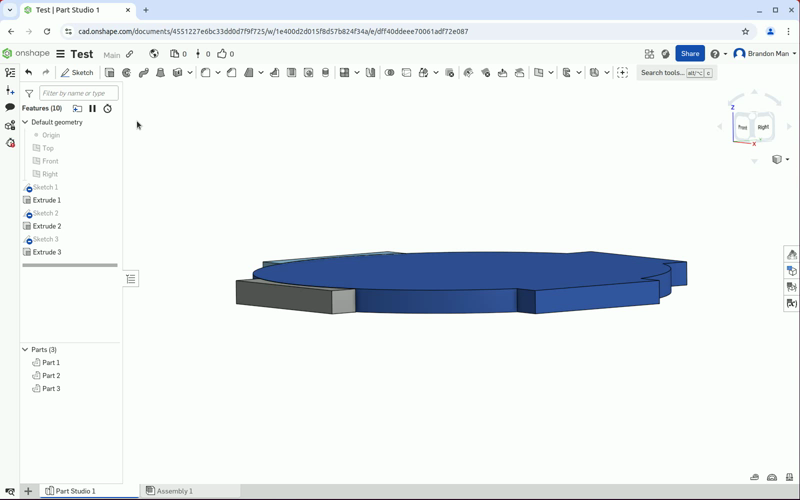
key(down, 3)
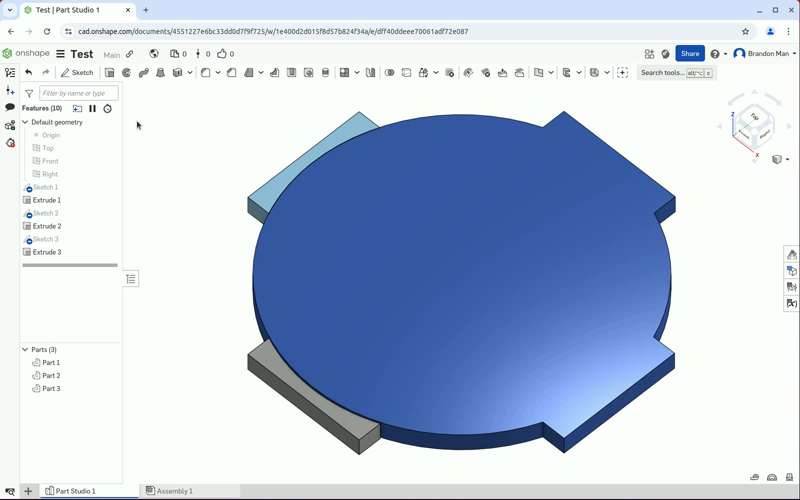
mouse_move(73, 189)
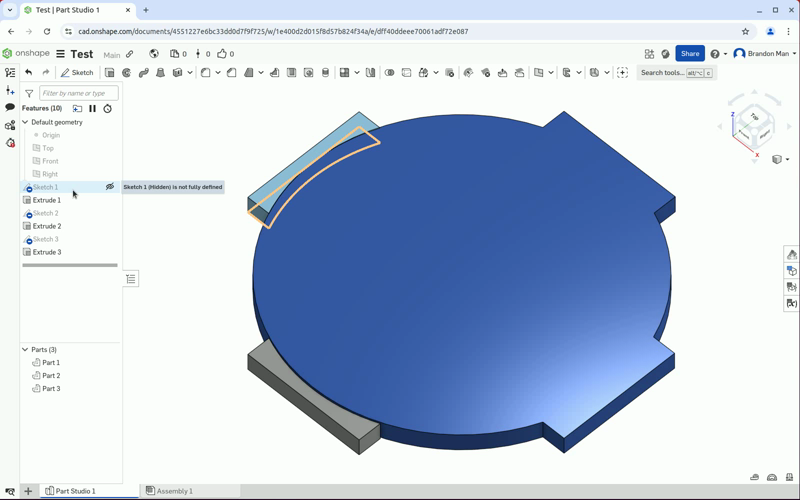
click(73, 189)